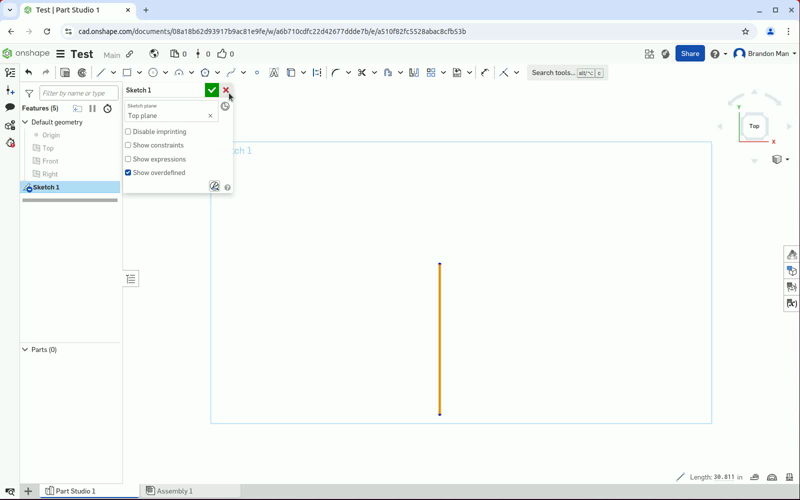
key(shift+h)
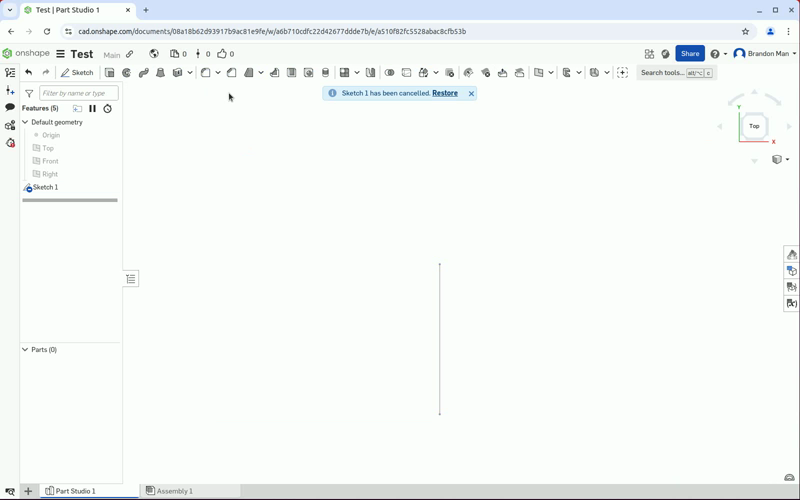
key(shift+s)
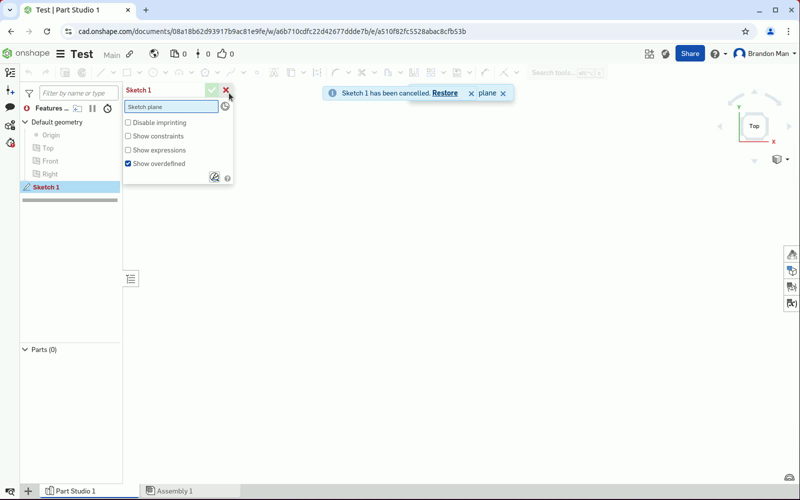
mouse_move(73, 150)
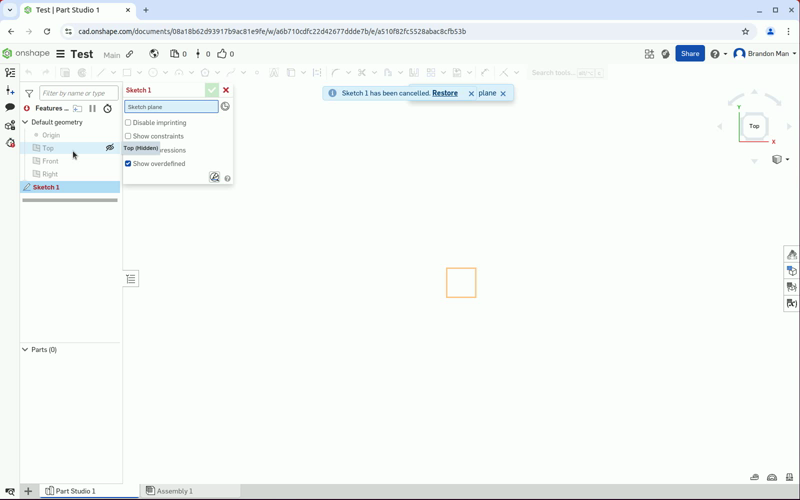
click(73, 150)
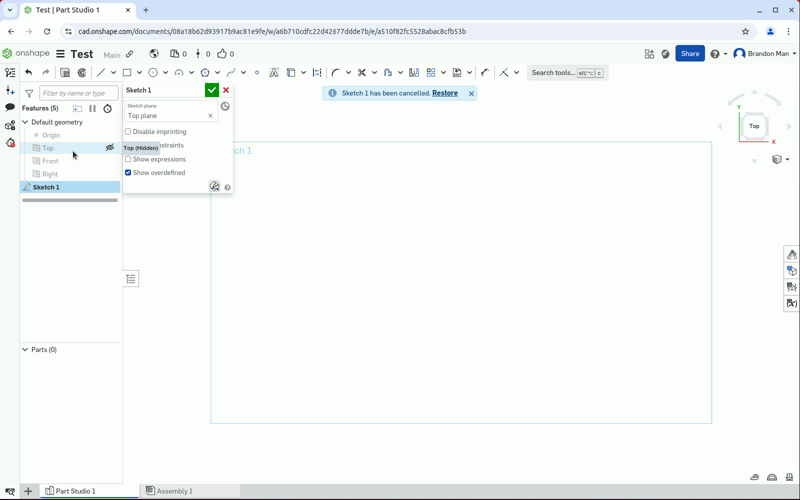
mouse_move(73, 352)
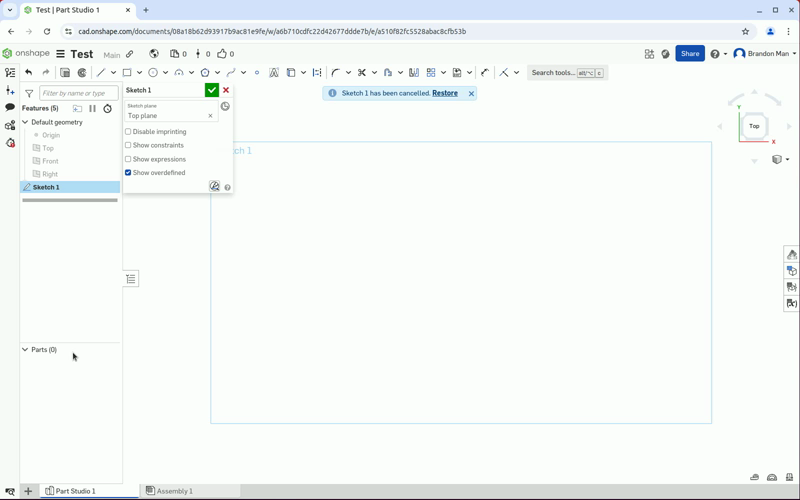
key(y)
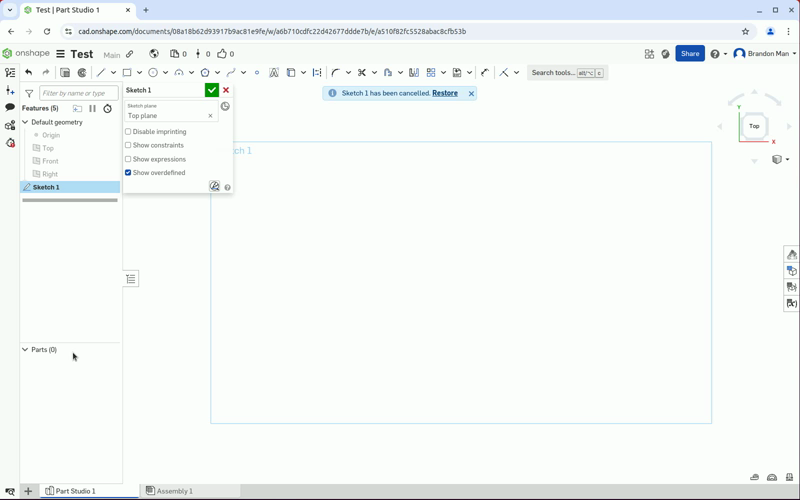
key(l)
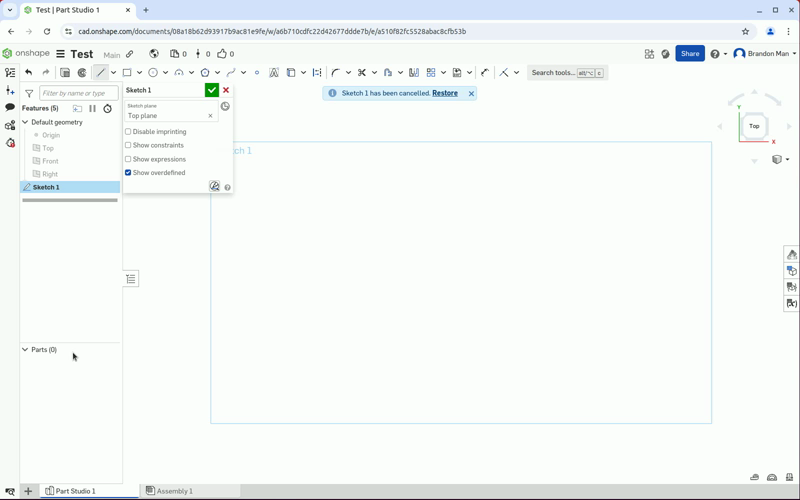
key_down(shift)
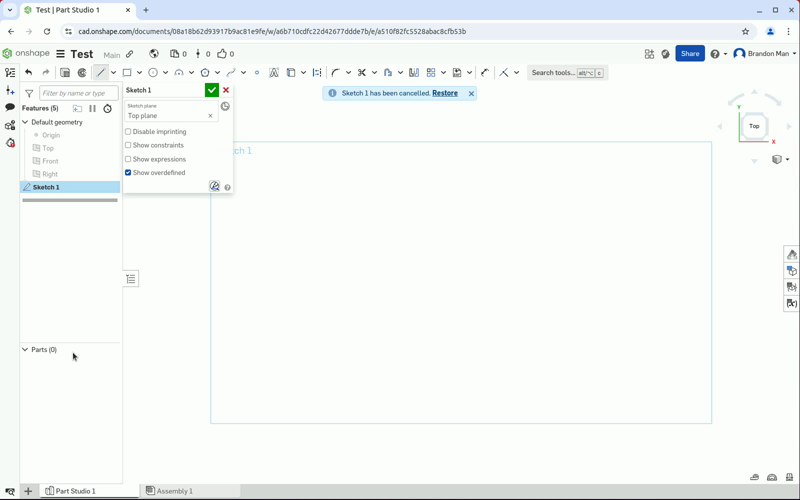
mouse_move(404, 339)
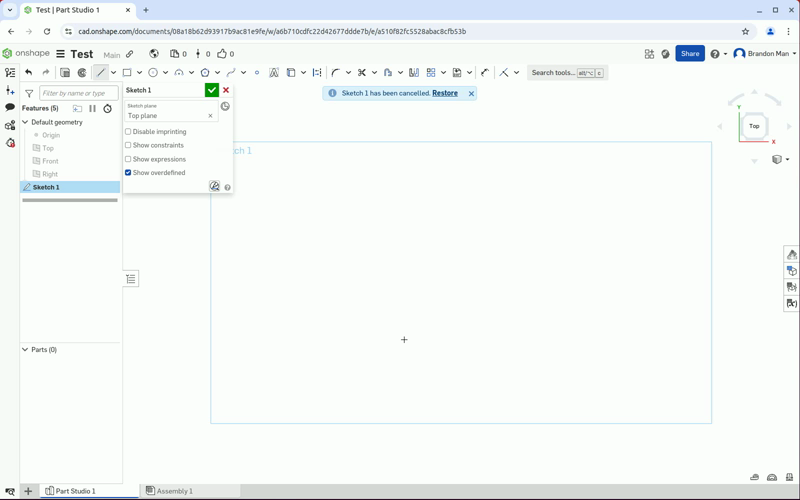
click(404, 339)
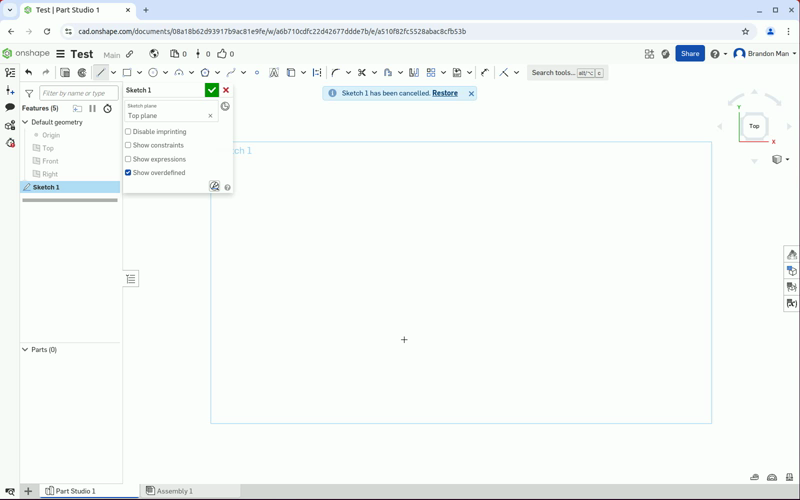
key_up(shift)
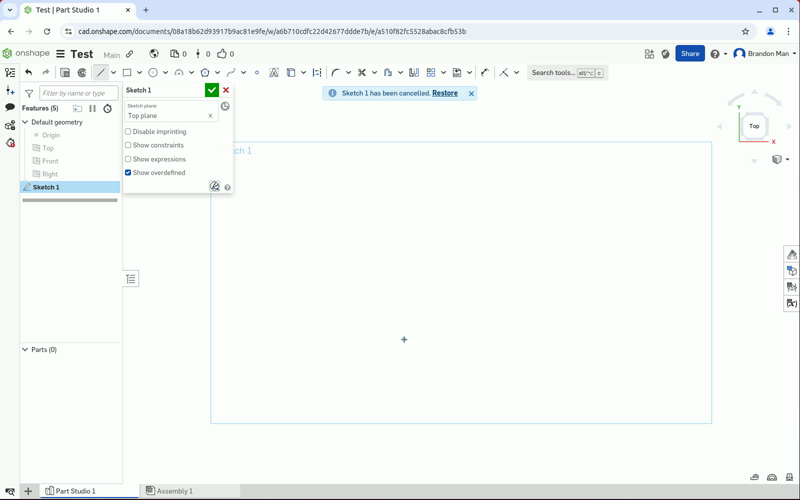
key_down(shift)
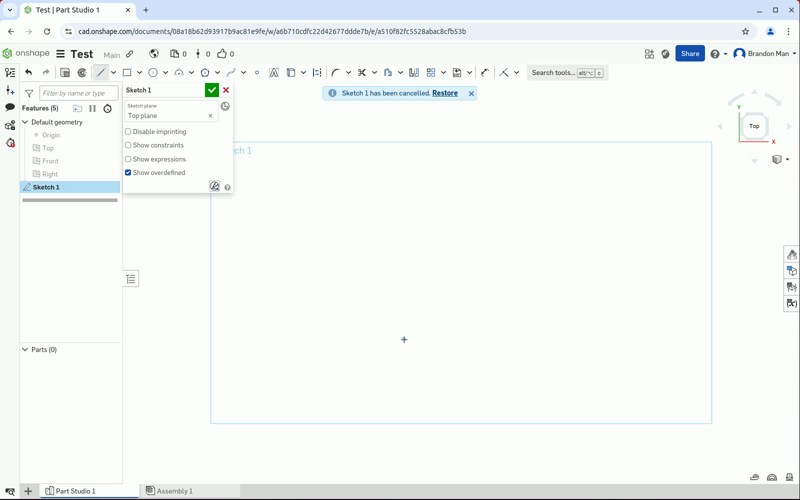
mouse_move(516, 339)
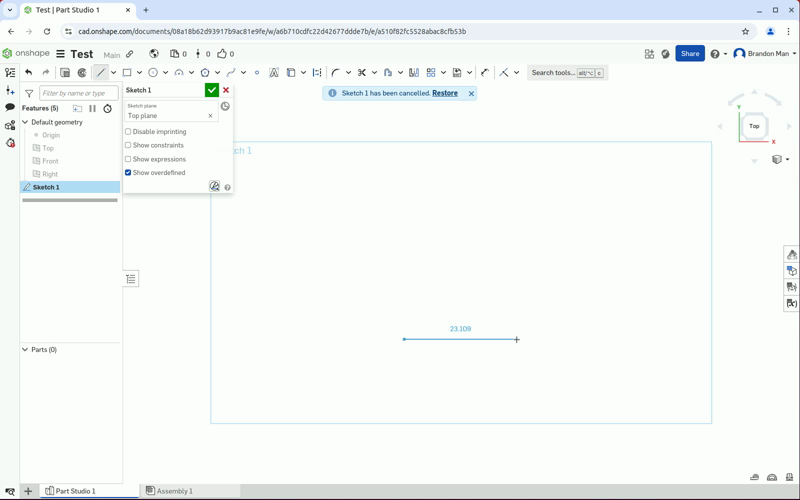
click(516, 339)
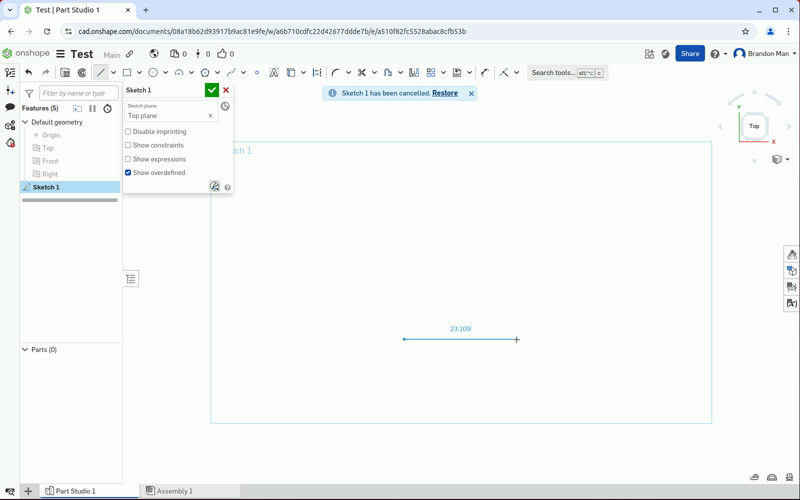
key_up(shift)
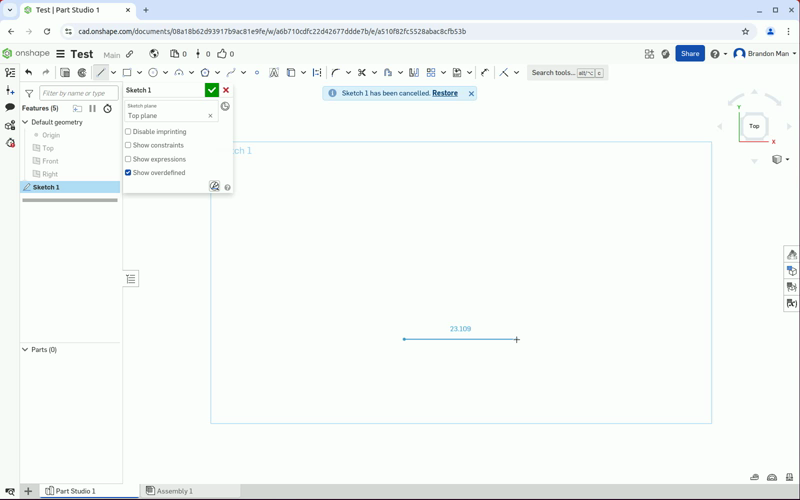
key_down(shift)
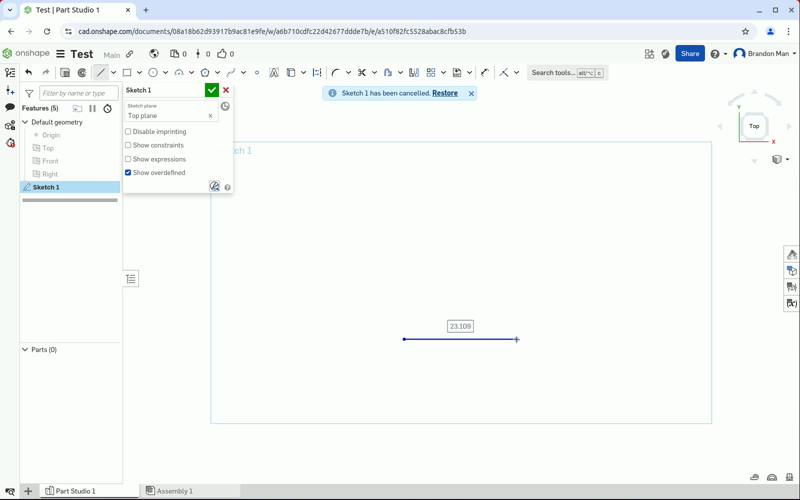
mouse_move(516, 226)
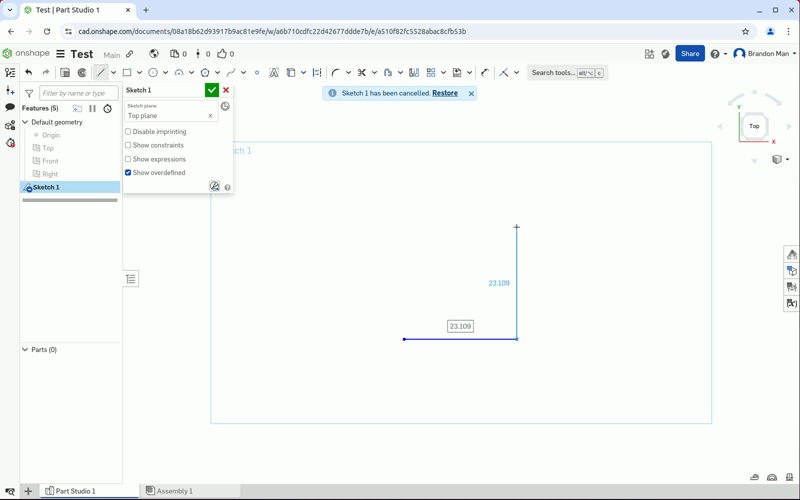
click(516, 226)
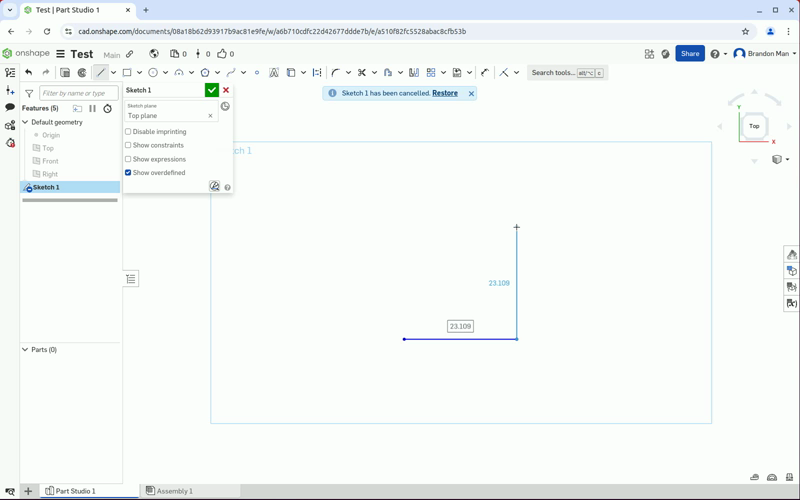
key_up(shift)
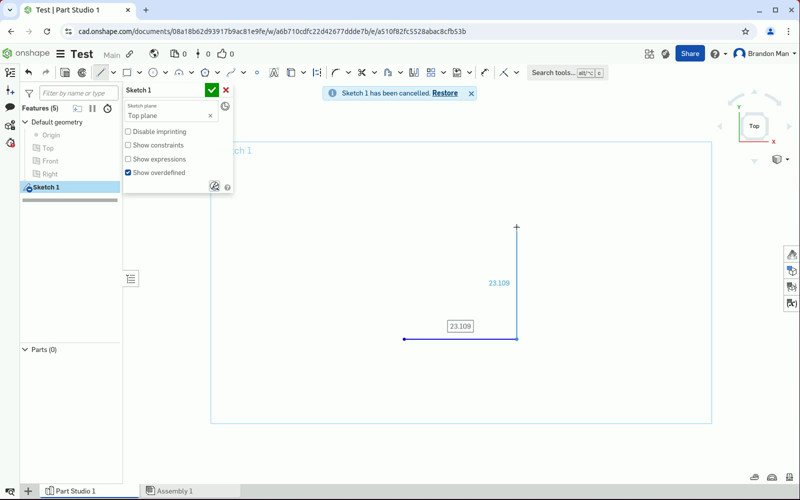
key_down(shift)
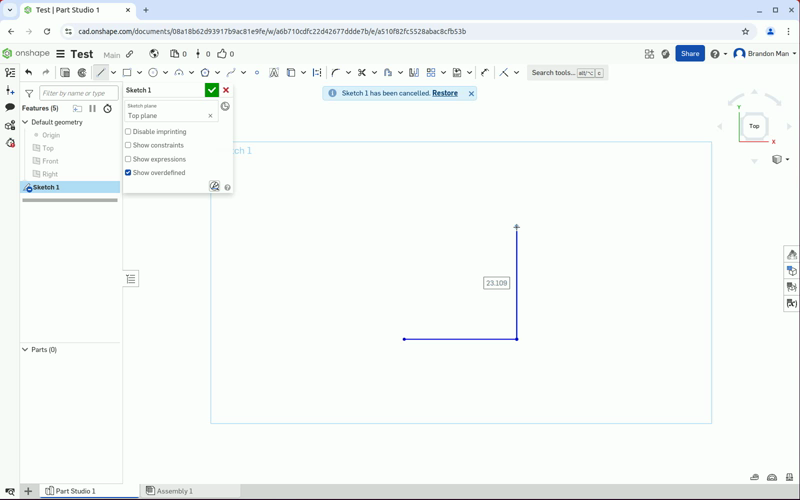
mouse_move(404, 226)
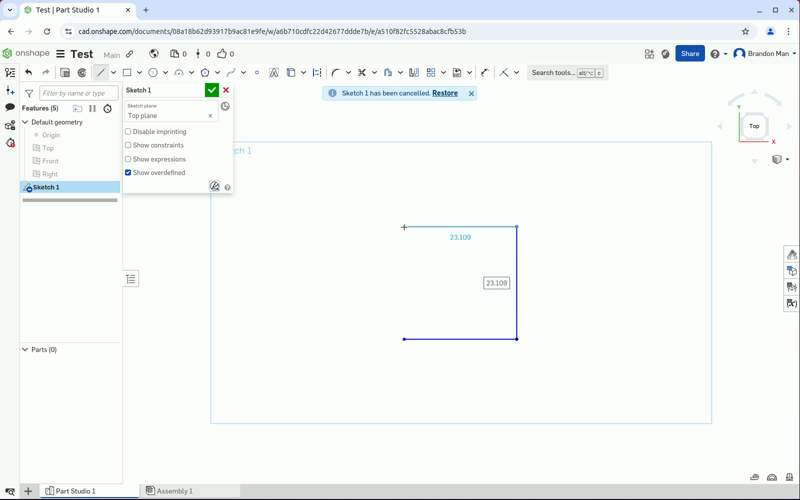
click(404, 226)
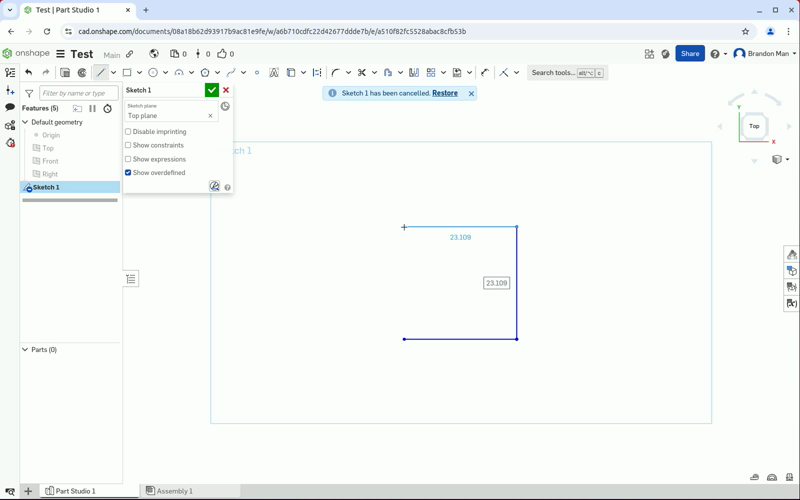
key_up(shift)
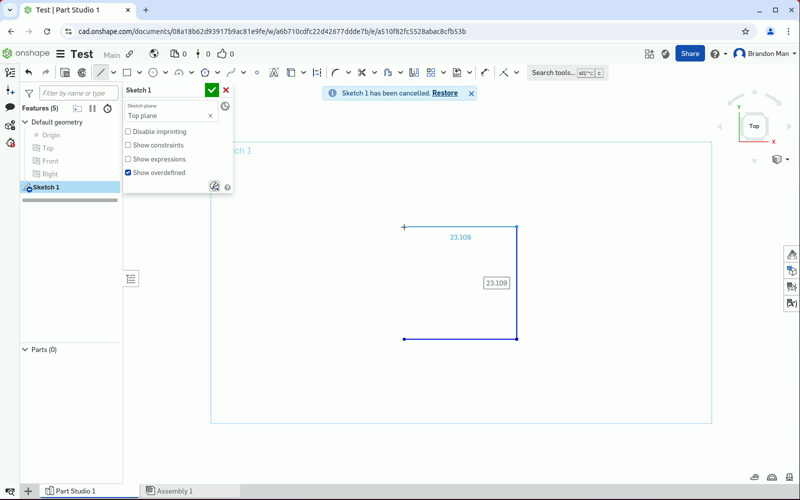
key_down(shift)
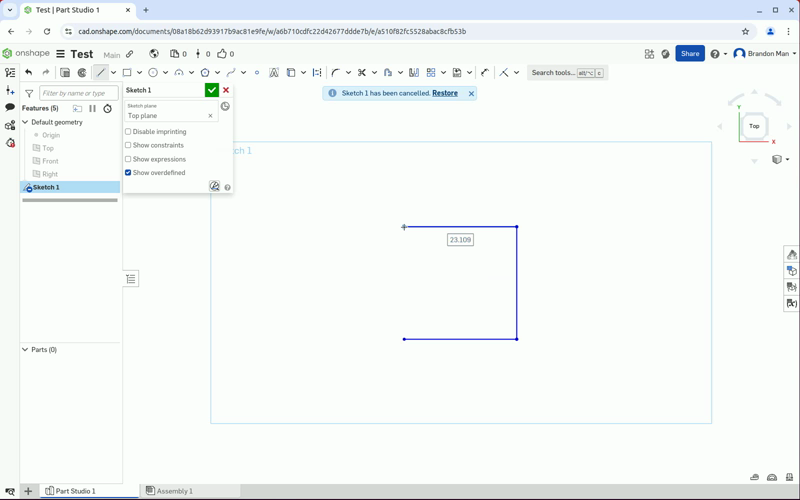
mouse_move(404, 339)
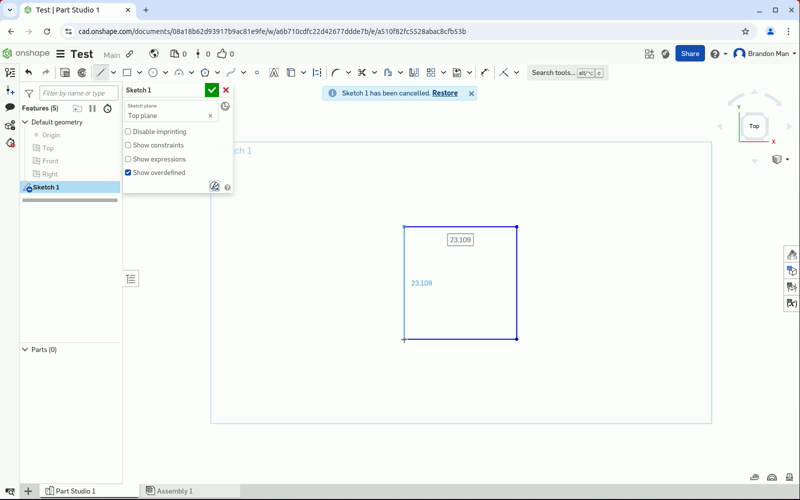
key_up(shift)
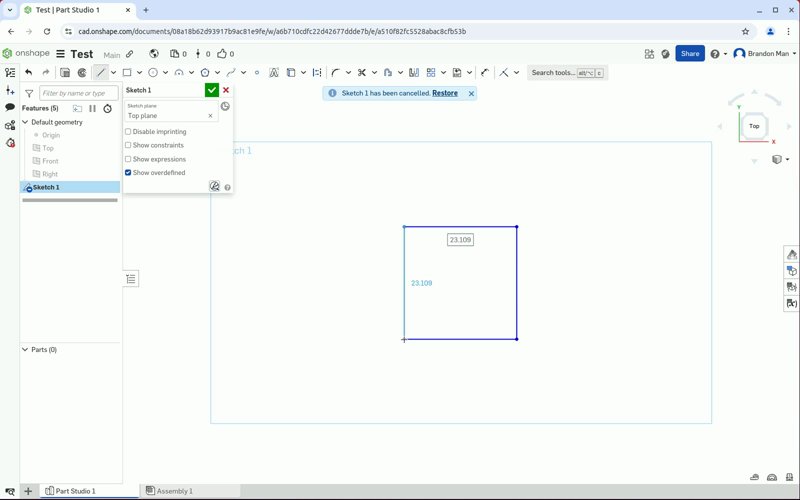
click(404, 339)
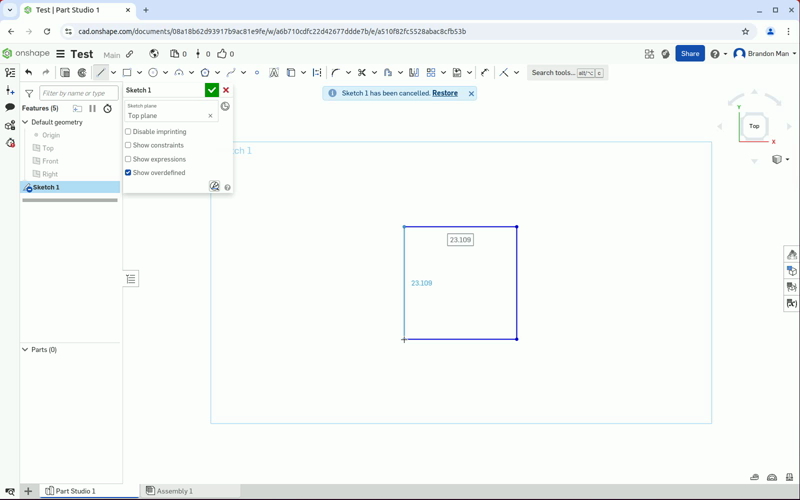
key(esc)
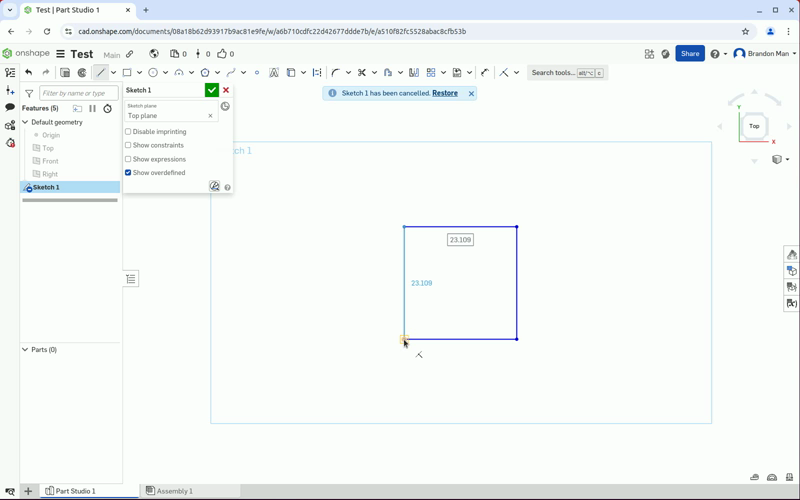
mouse_move(427, 294)
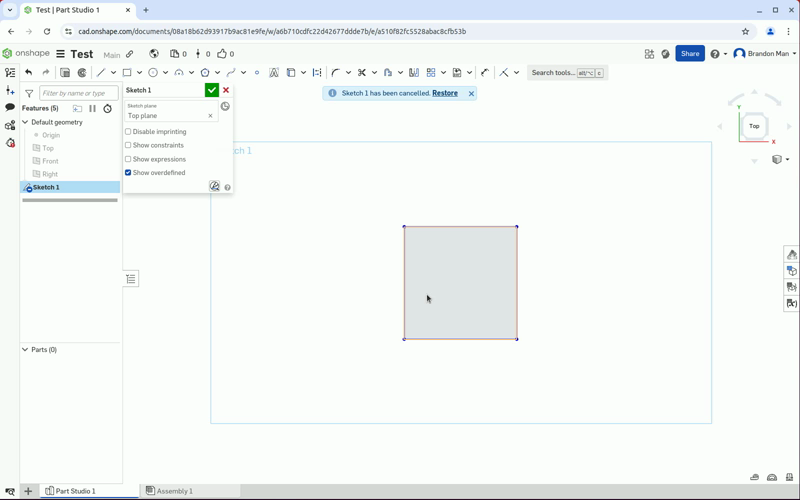
click(427, 294)
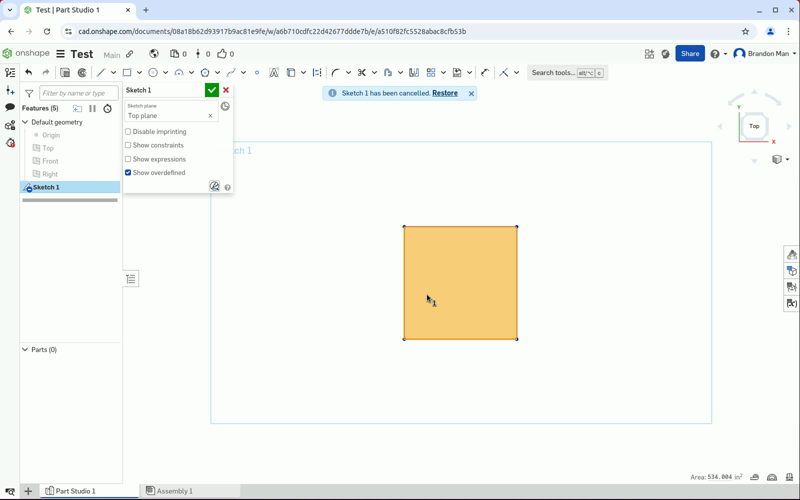
mouse_move(73, 352)
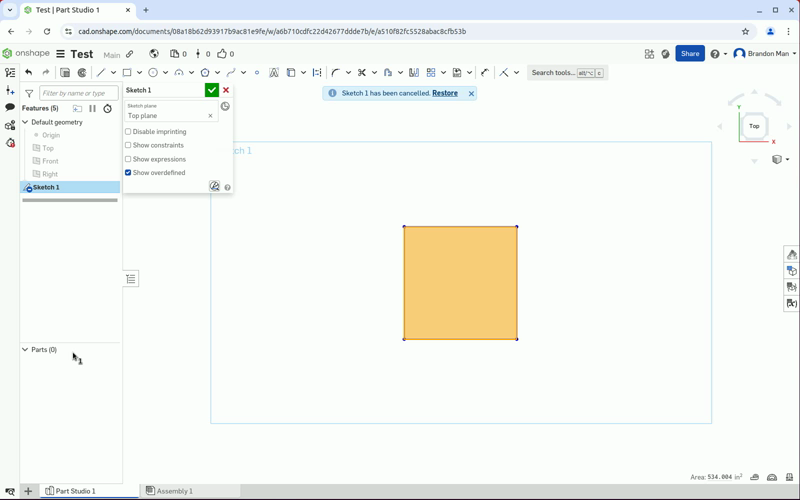
key(shift+y)
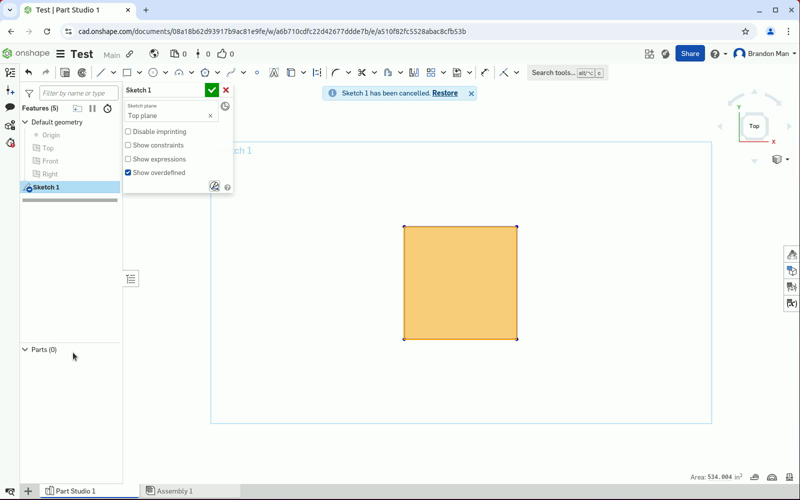
key(shift+e)
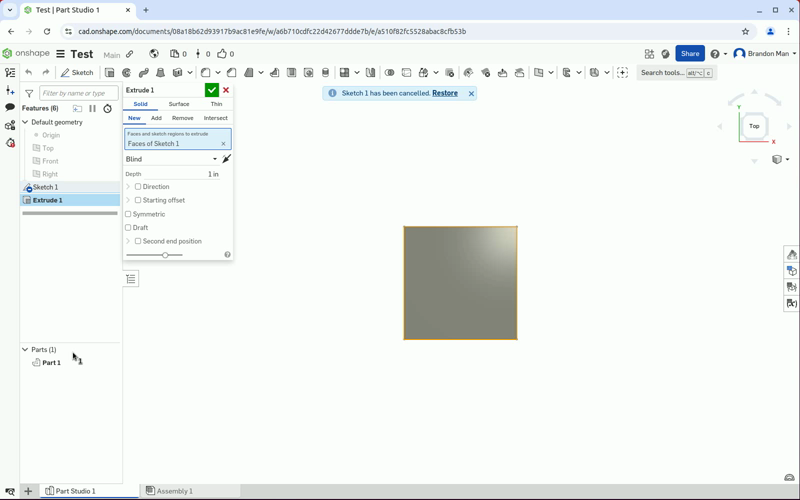
mouse_move(143, 106)
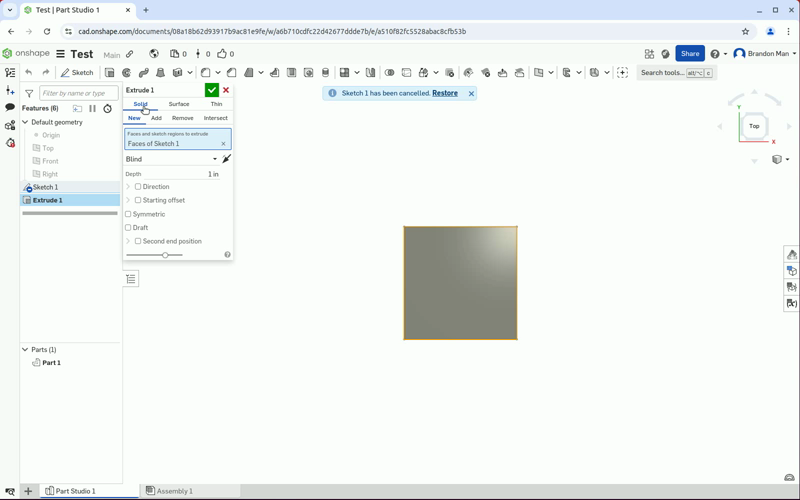
click(143, 106)
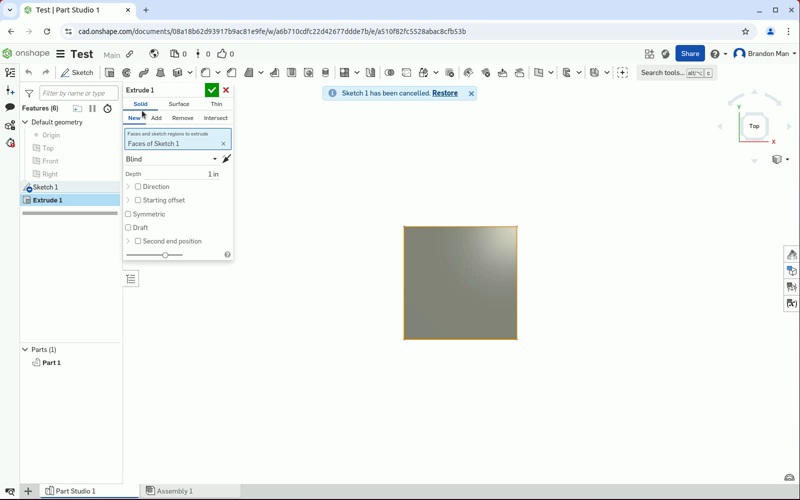
mouse_move(137, 120)
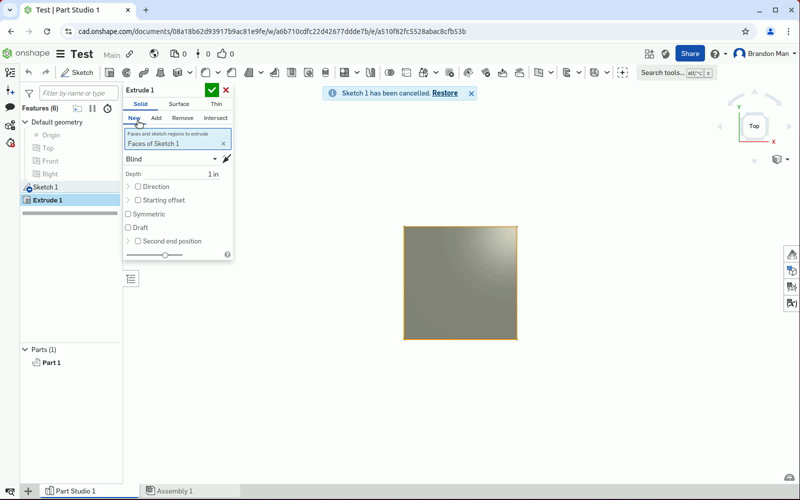
click(137, 120)
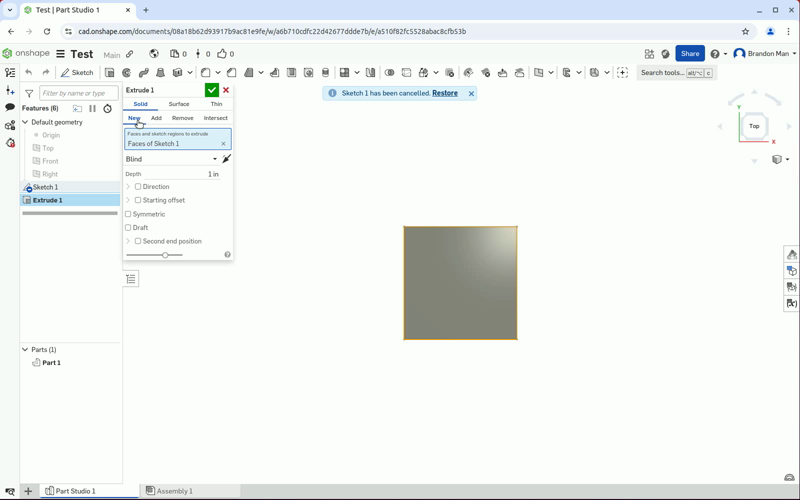
key(tab, 4)
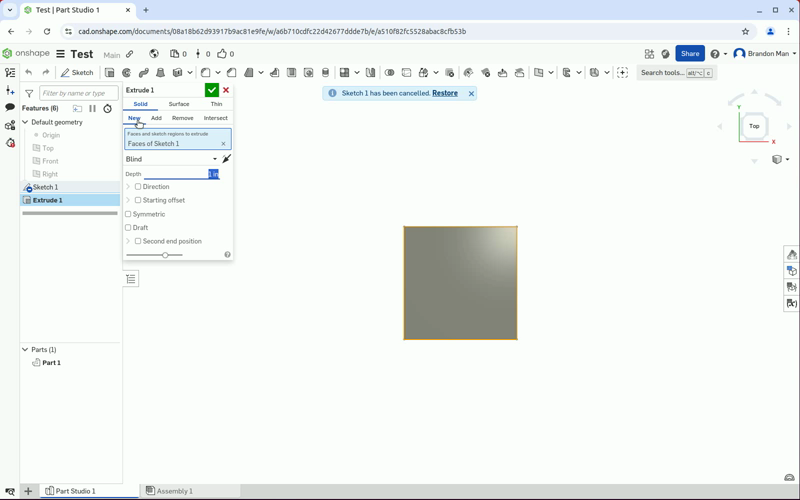
text(23.108)
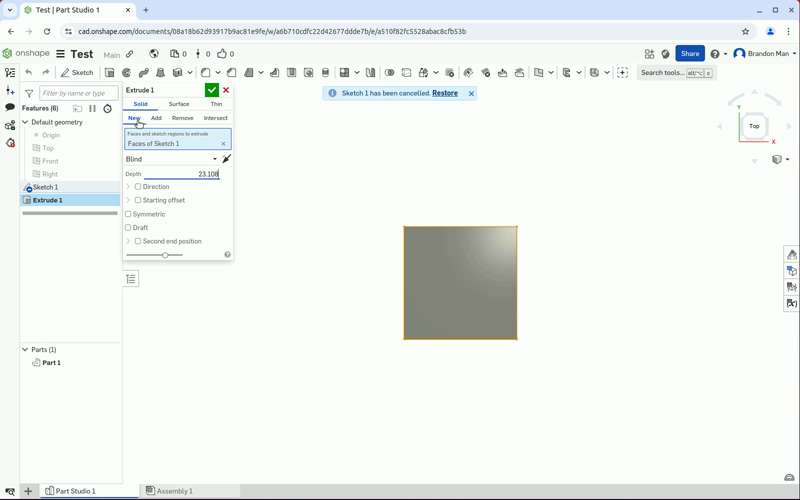
key(enter)
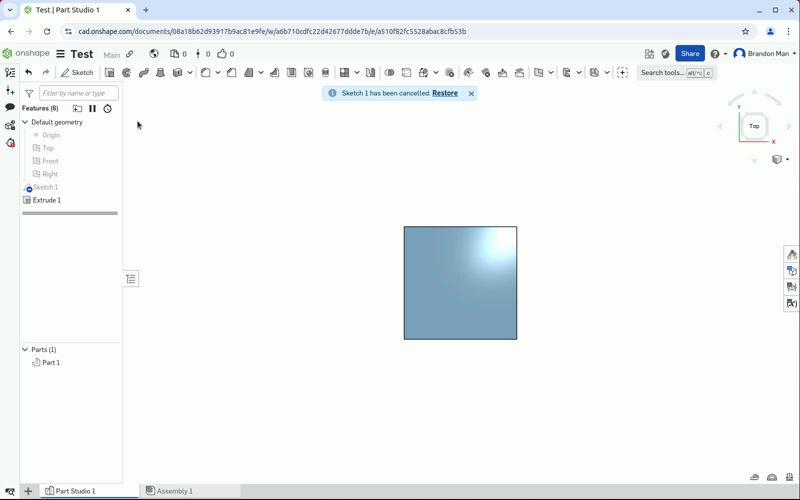
key(shift+h)
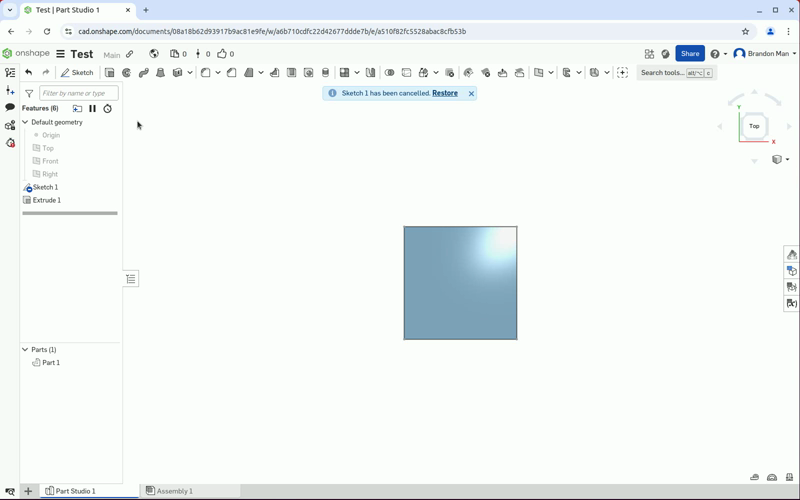
key(shift+h)
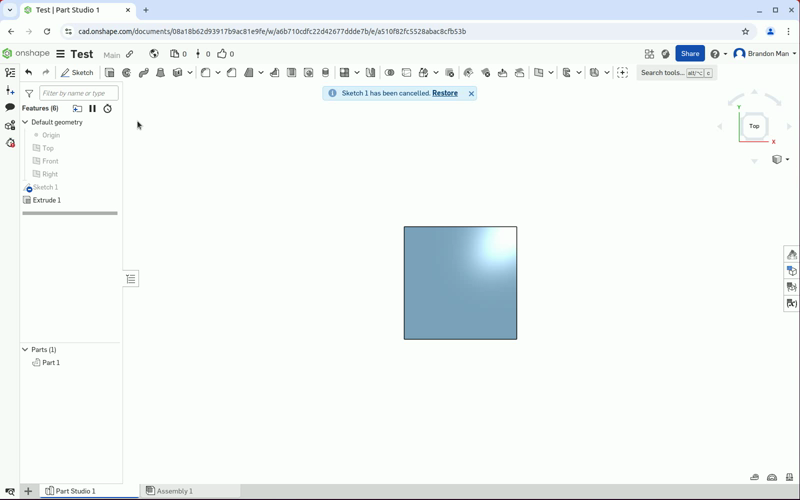
mouse_move(73, 189)
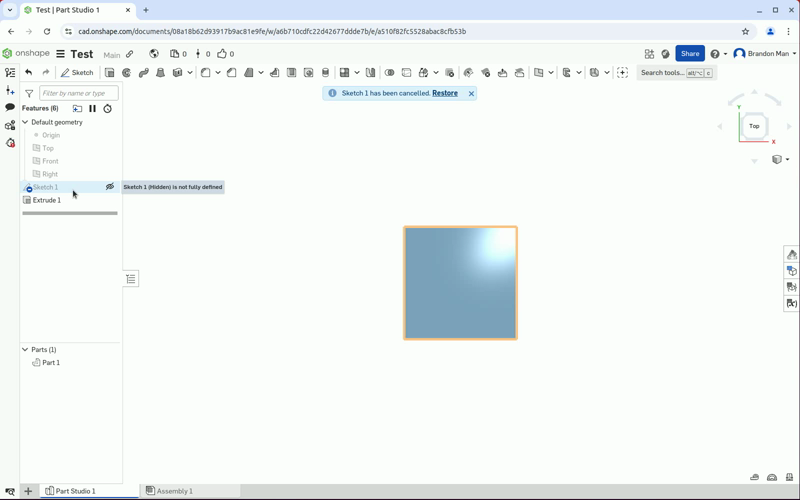
click(73, 189)
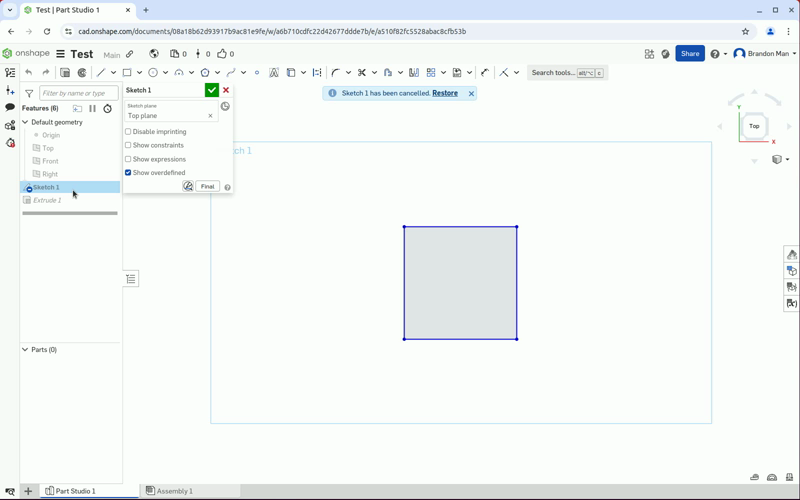
mouse_move(229, 92)
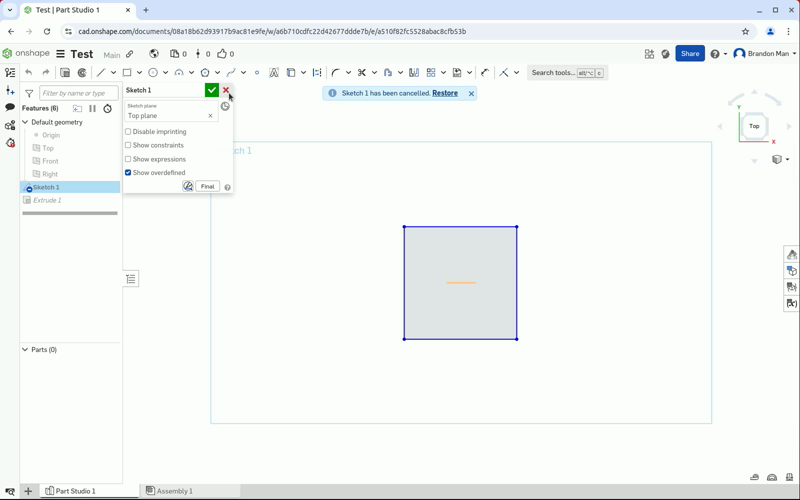
click(229, 92)
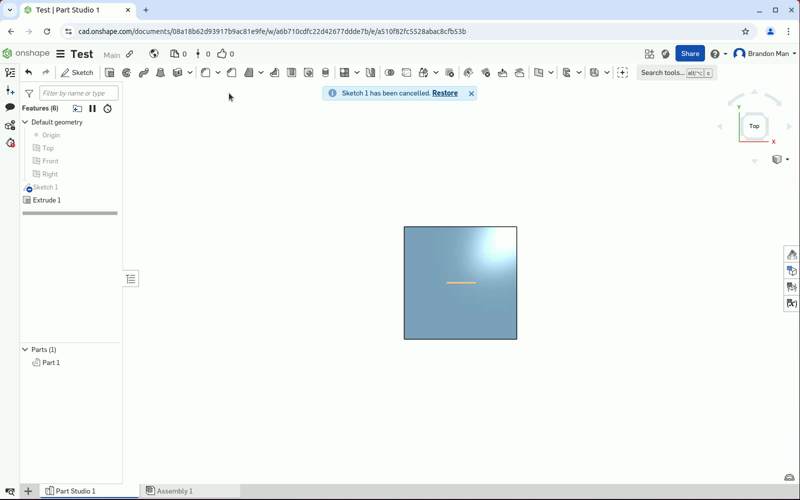
mouse_move(541, 75)
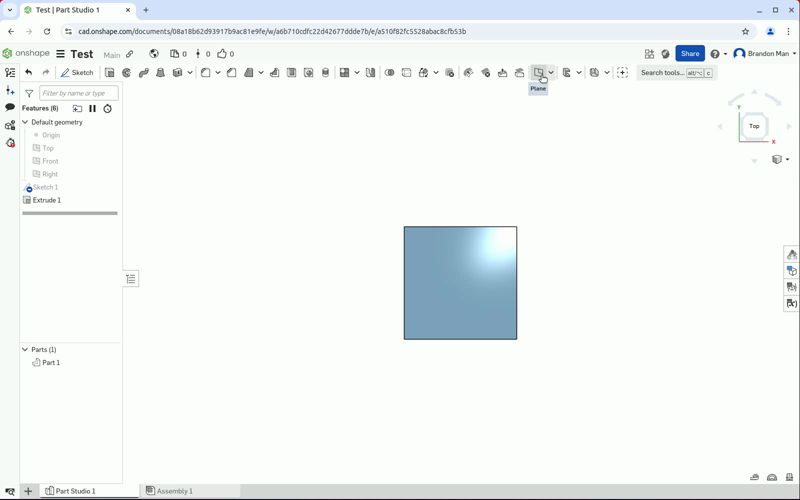
click(541, 75)
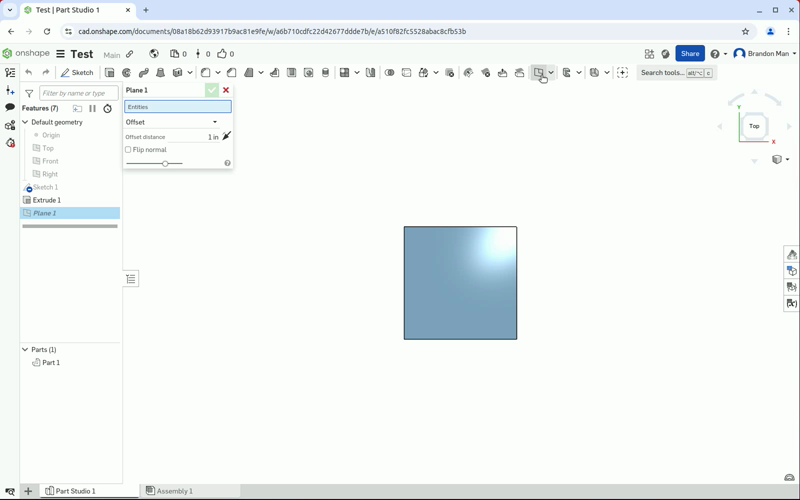
mouse_move(73, 150)
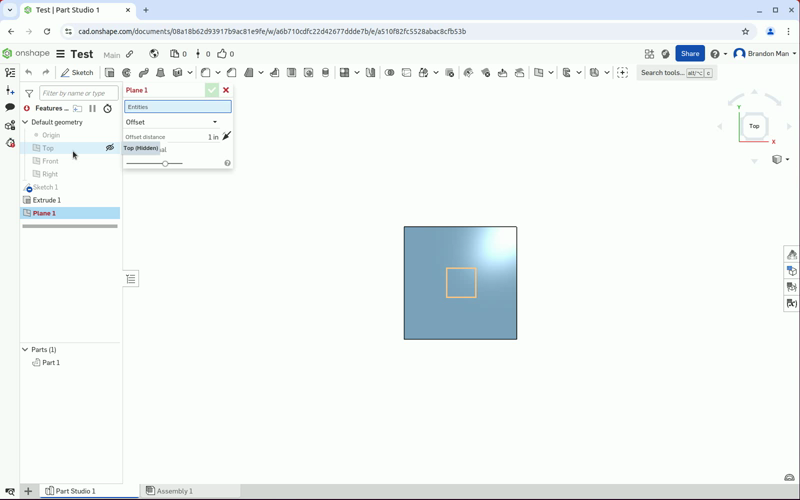
click(73, 150)
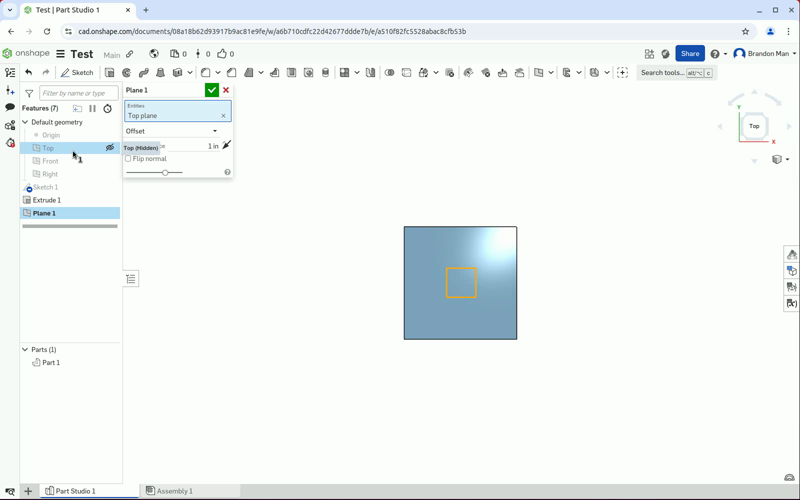
key(tab, 2)
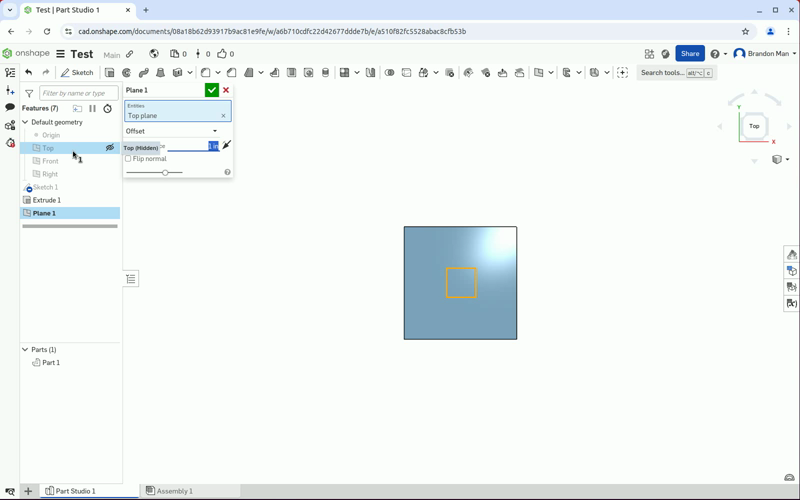
text(23.108)
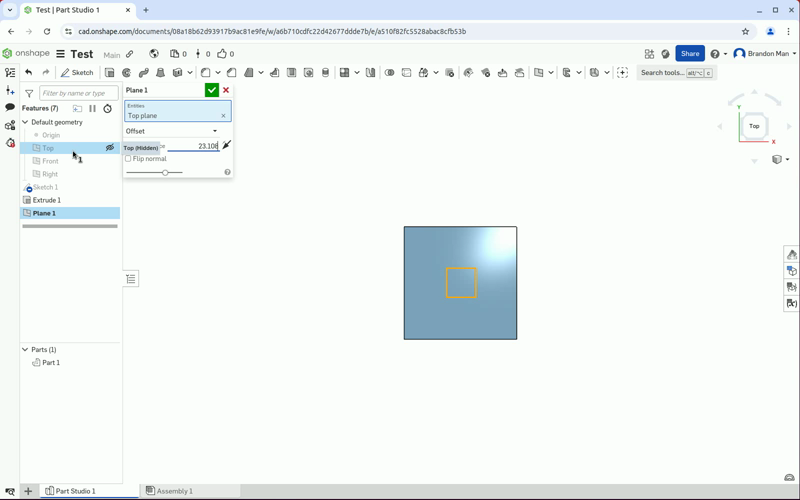
key(enter, 2)
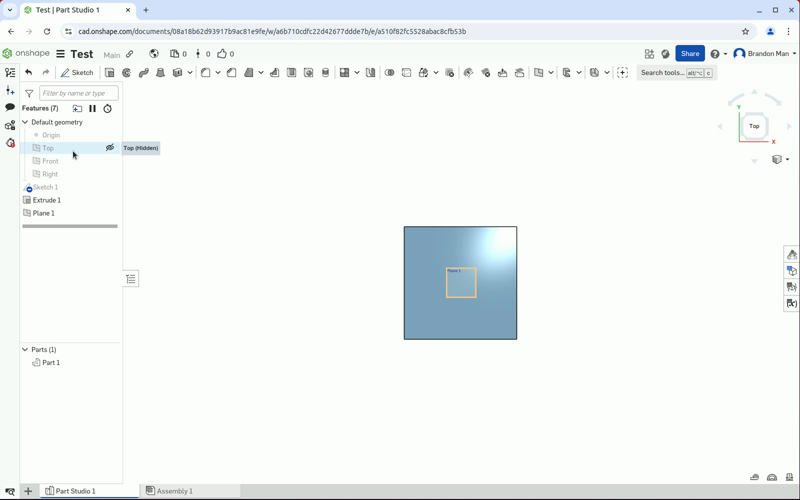
key(shift+s)
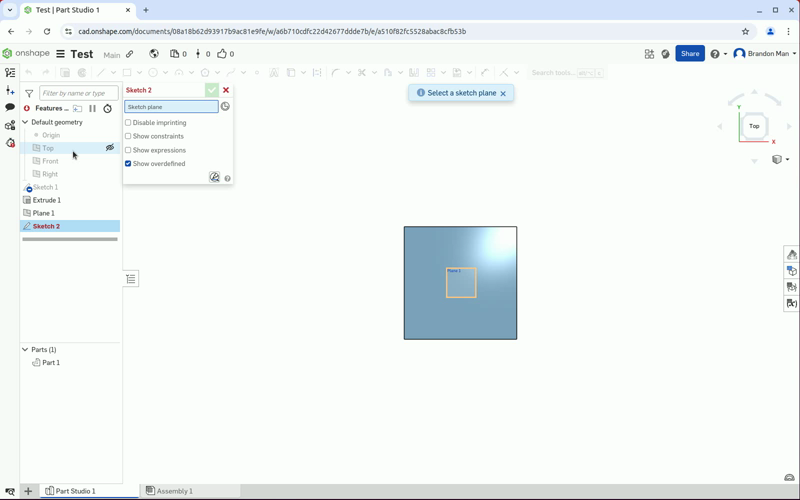
mouse_move(73, 215)
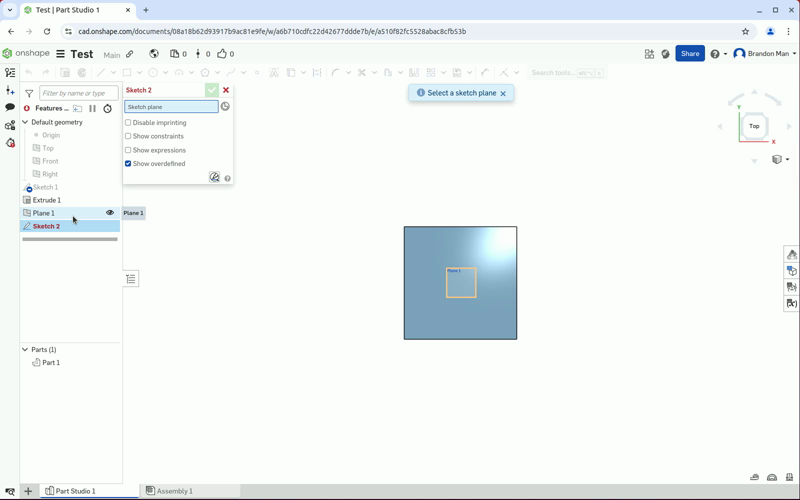
click(73, 215)
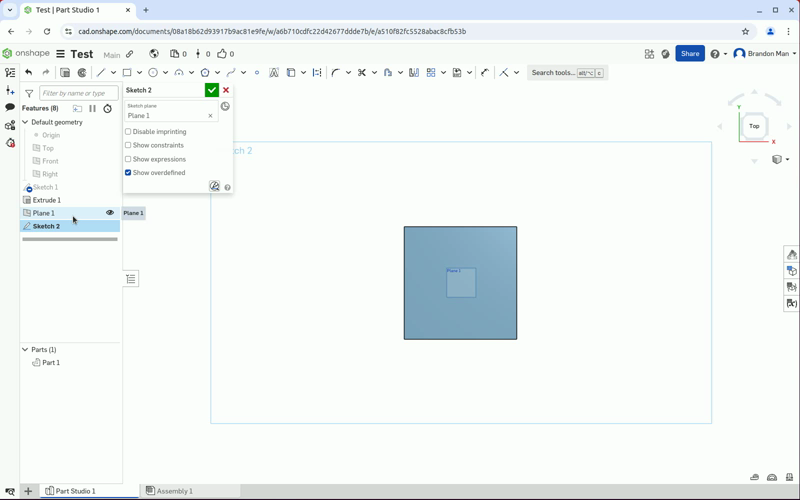
mouse_move(73, 352)
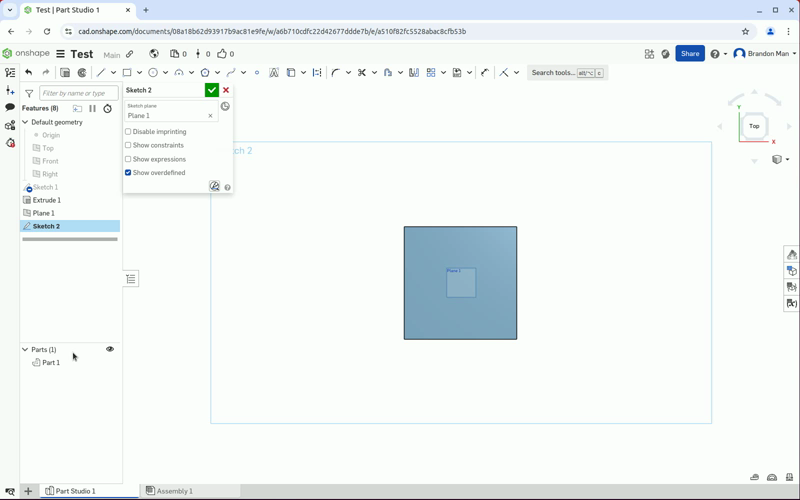
key(y)
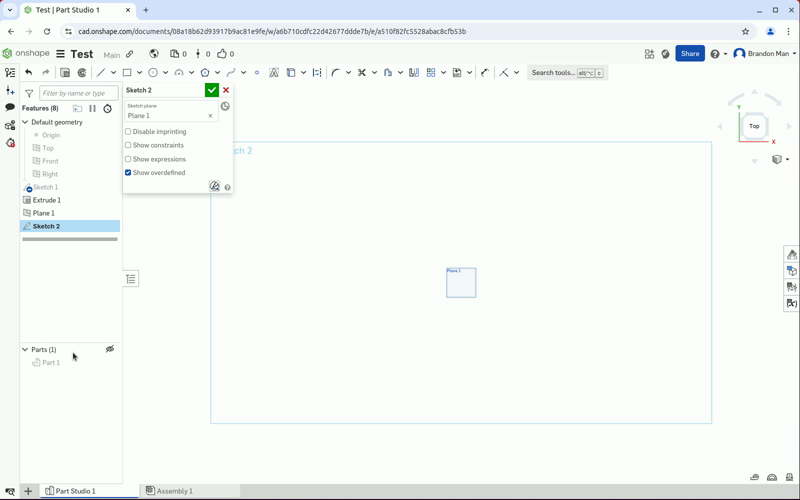
key(l)
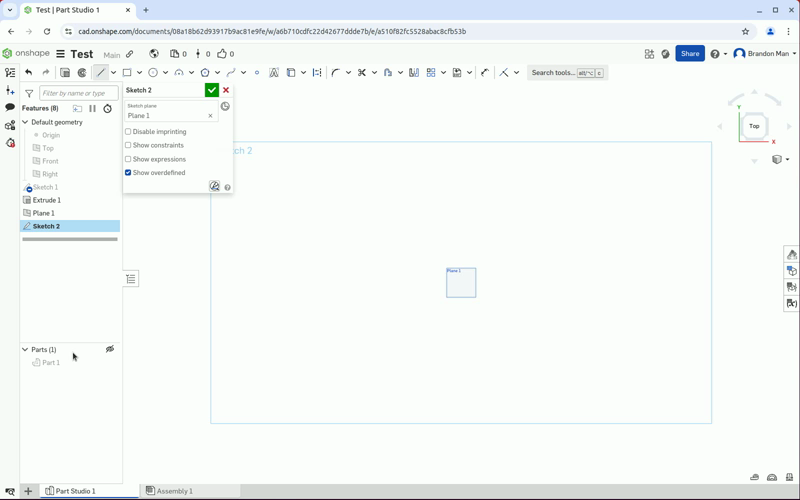
key_down(shift)
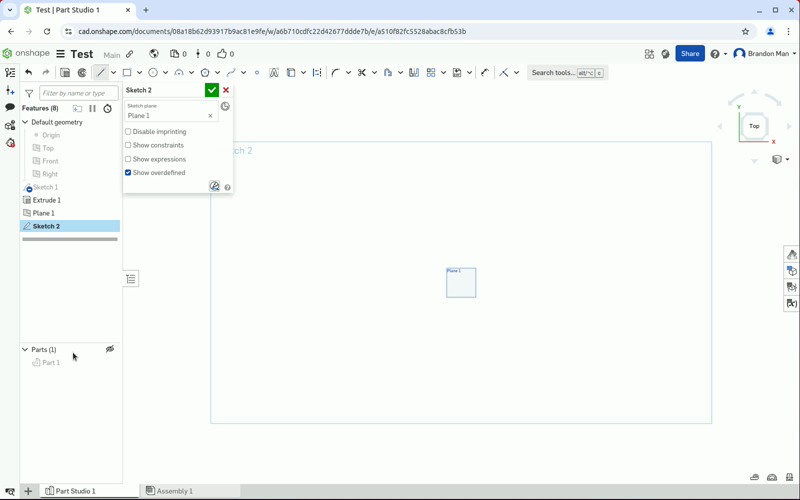
mouse_move(426, 339)
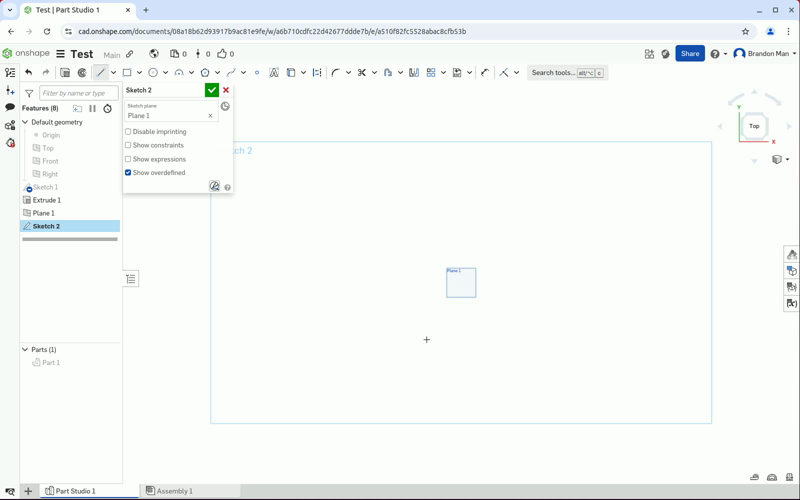
click(426, 339)
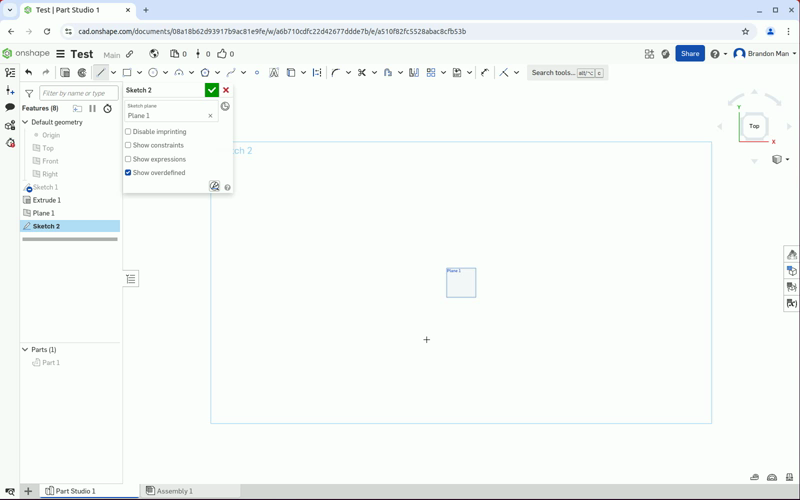
key_up(shift)
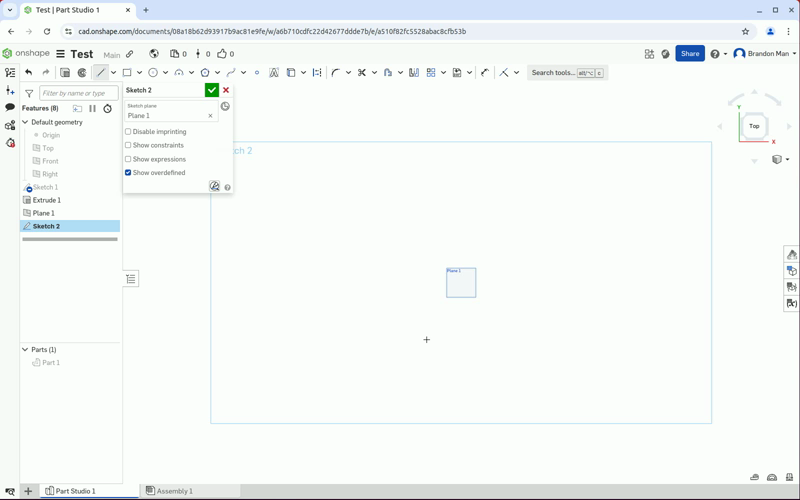
key_down(shift)
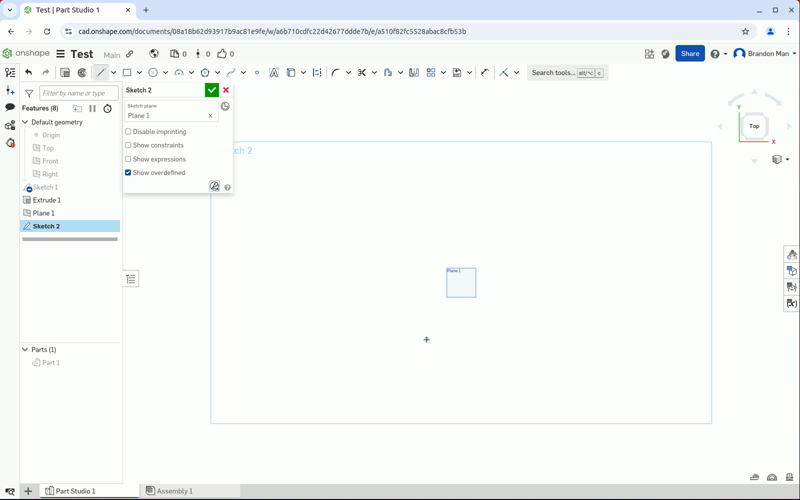
mouse_move(456, 339)
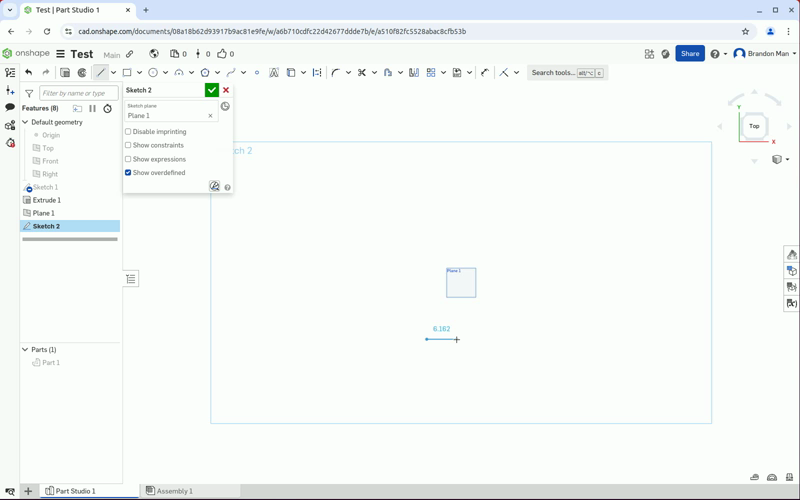
mouse_move(447, 339)
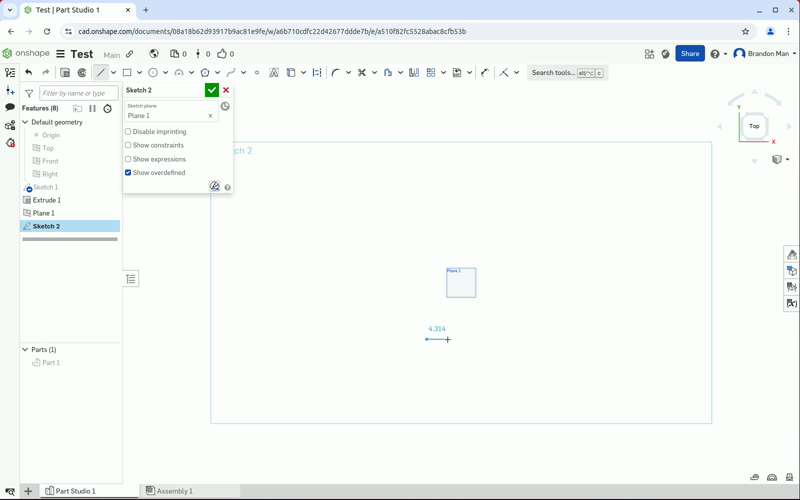
click(447, 339)
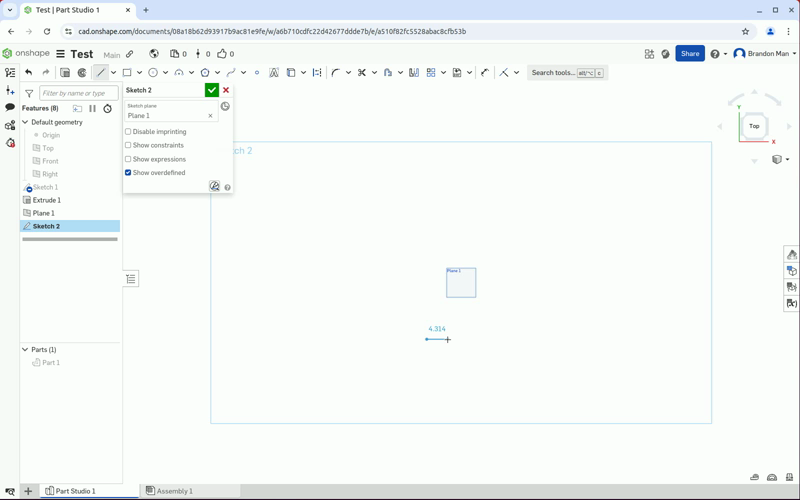
key_up(shift)
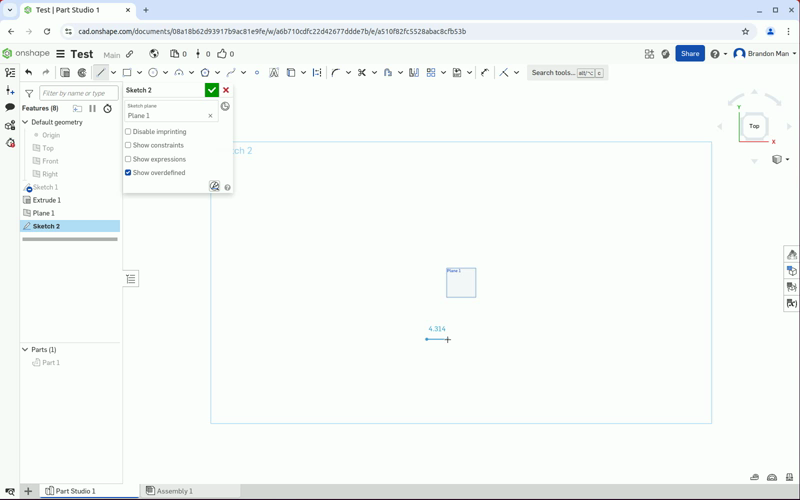
key_down(shift)
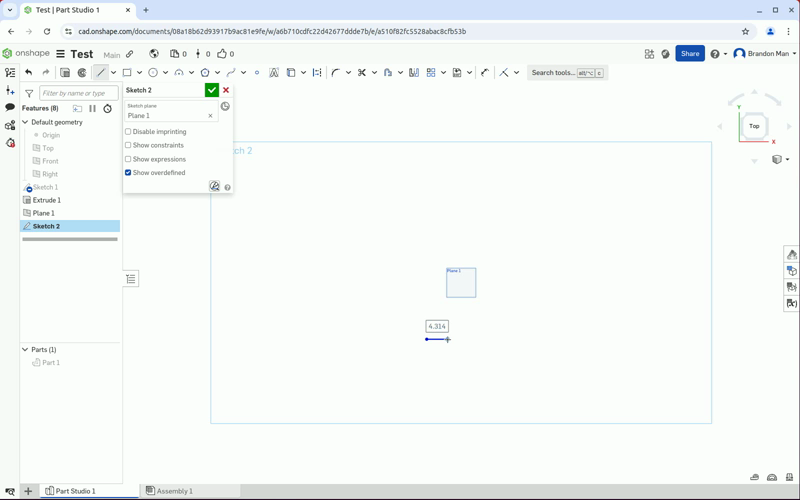
mouse_move(447, 268)
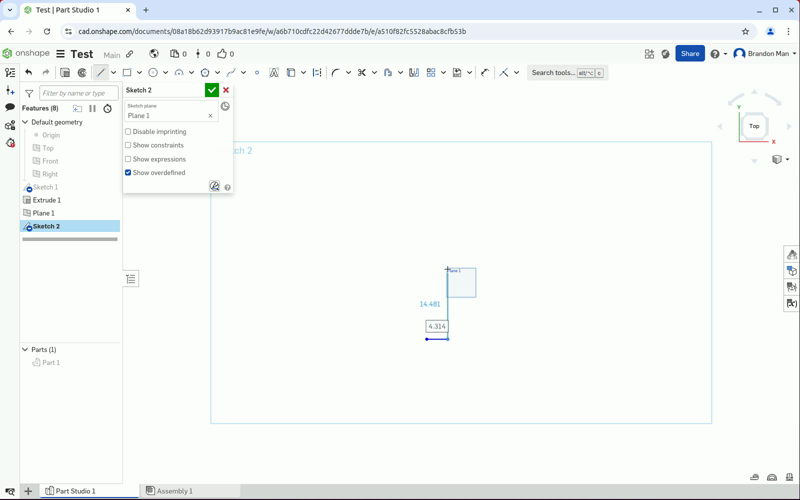
click(447, 268)
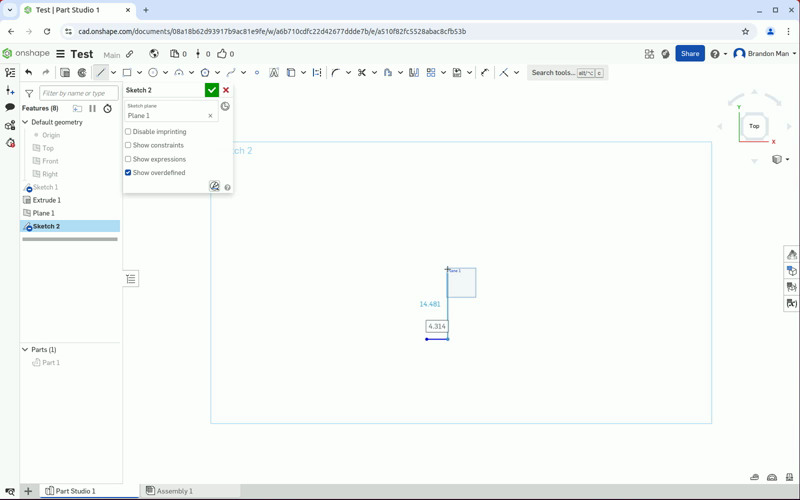
key_up(shift)
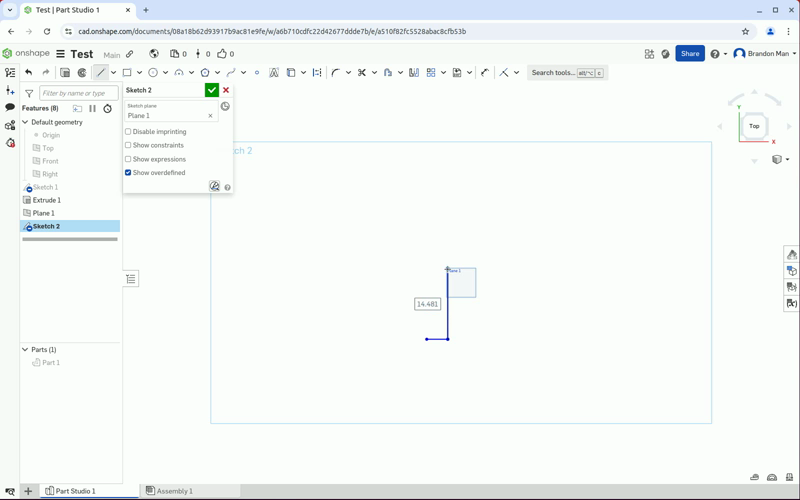
key_down(shift)
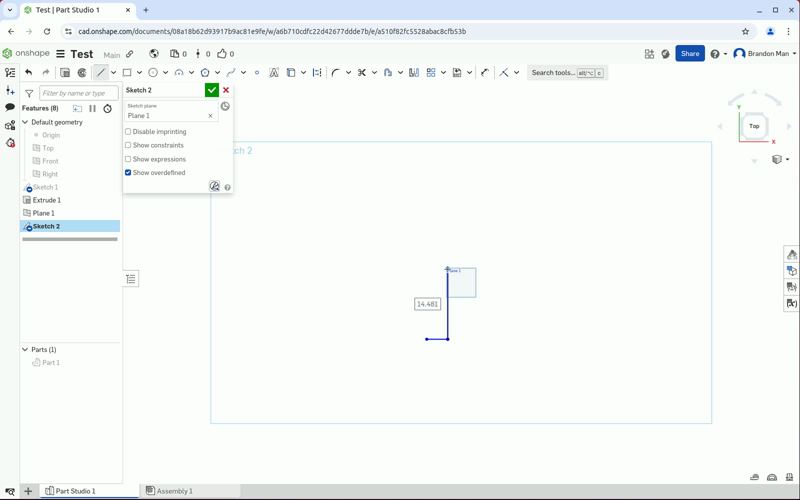
mouse_move(477, 268)
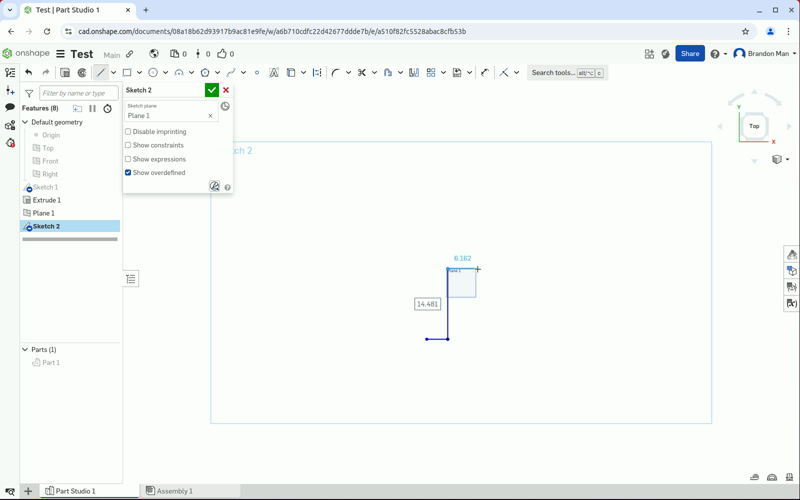
mouse_move(426, 268)
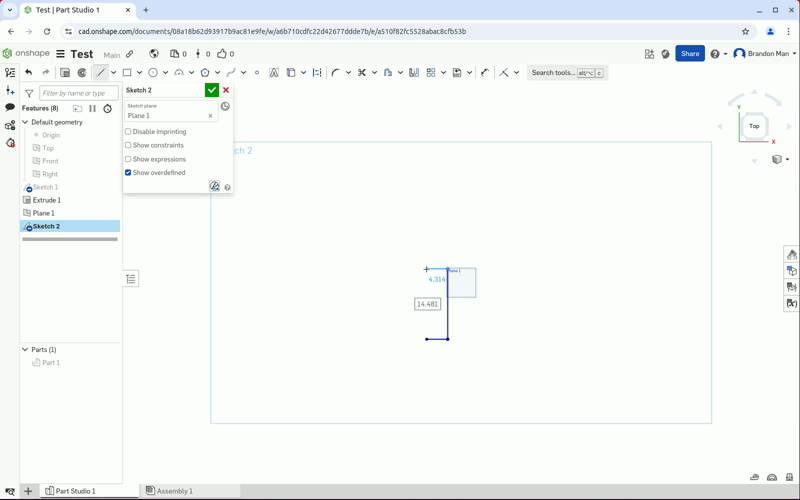
click(426, 268)
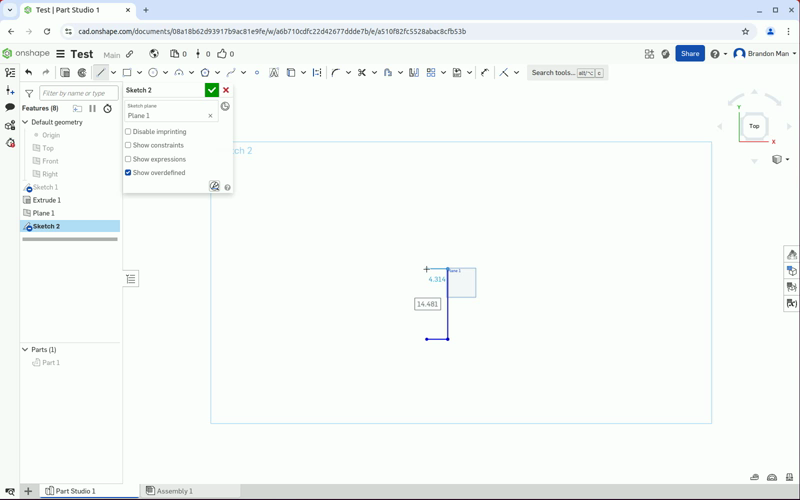
key_up(shift)
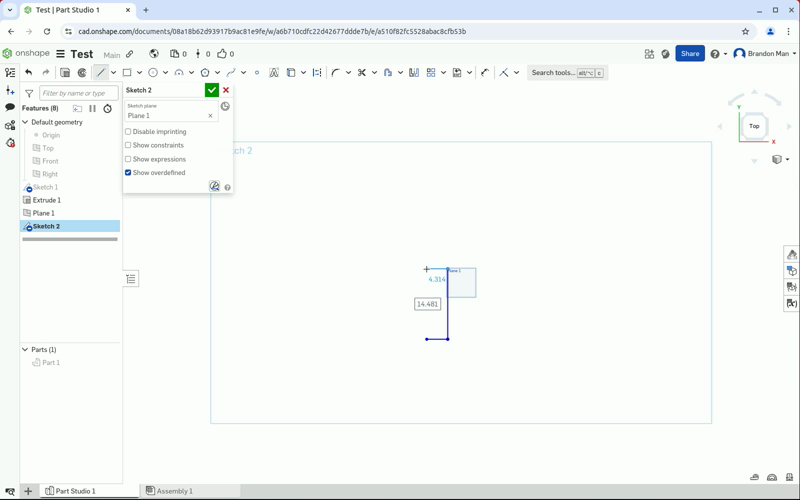
key_down(shift)
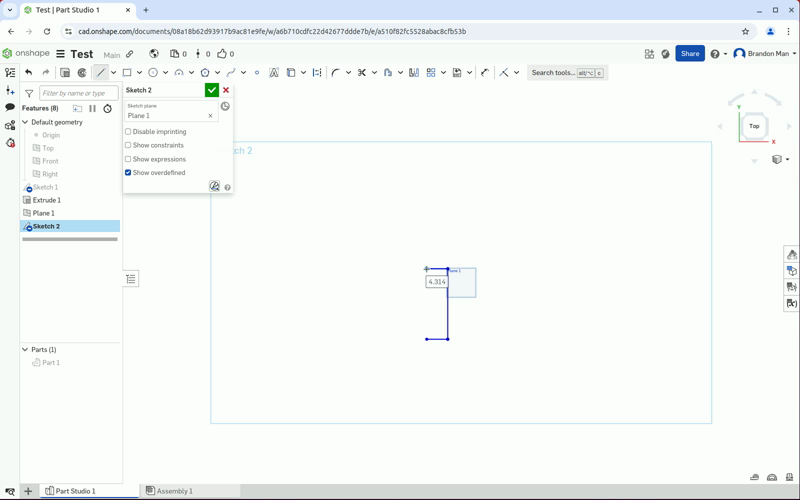
mouse_move(426, 339)
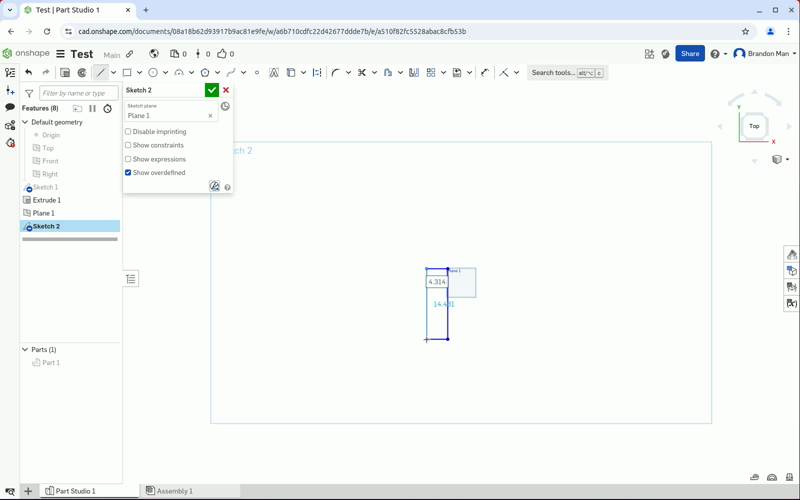
key_up(shift)
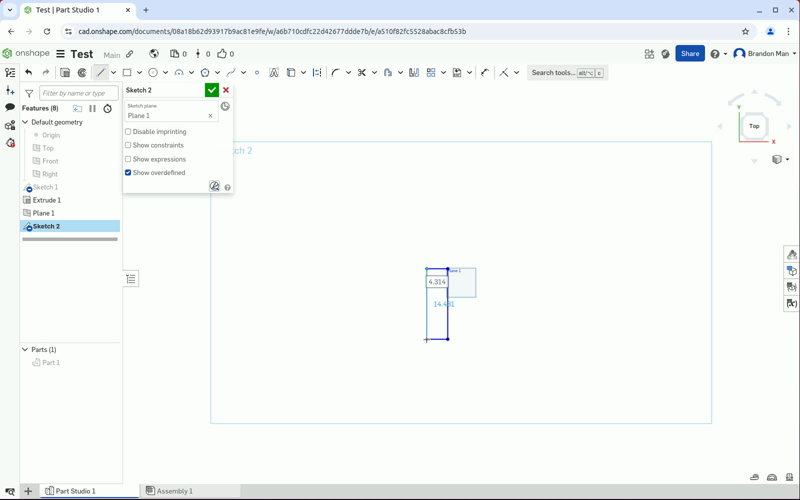
click(426, 339)
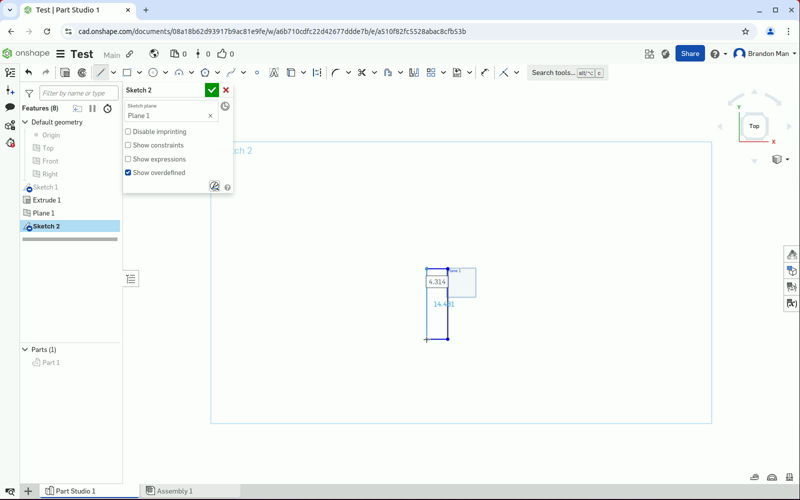
key(esc)
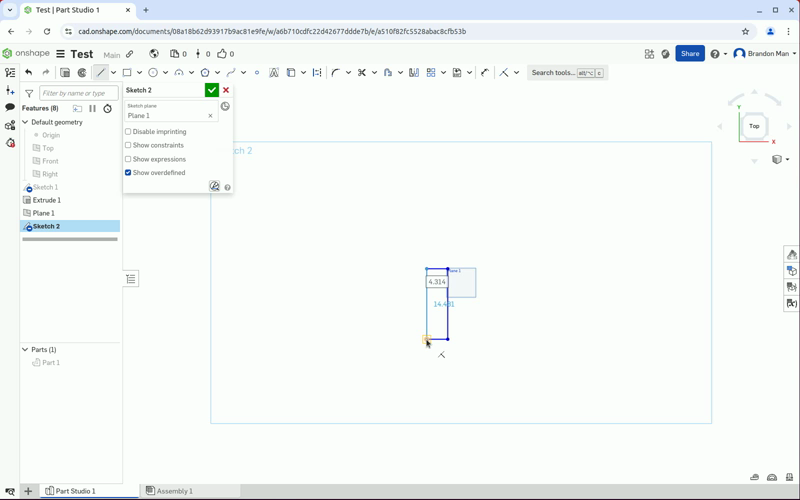
mouse_move(446, 335)
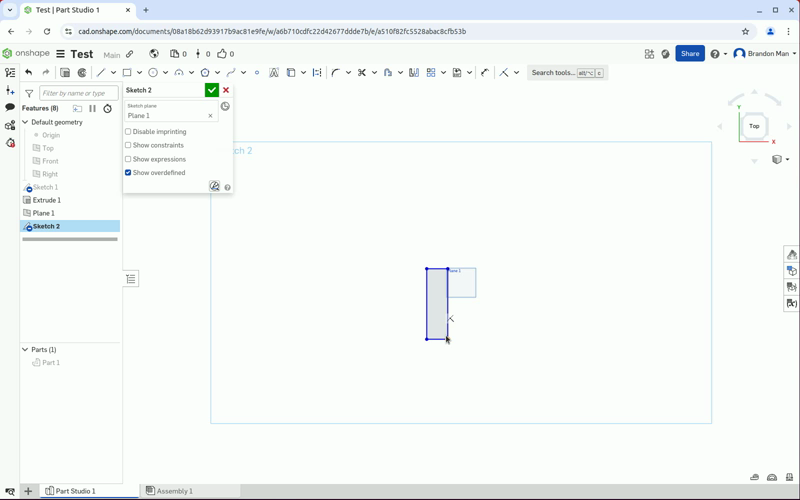
scroll(6)
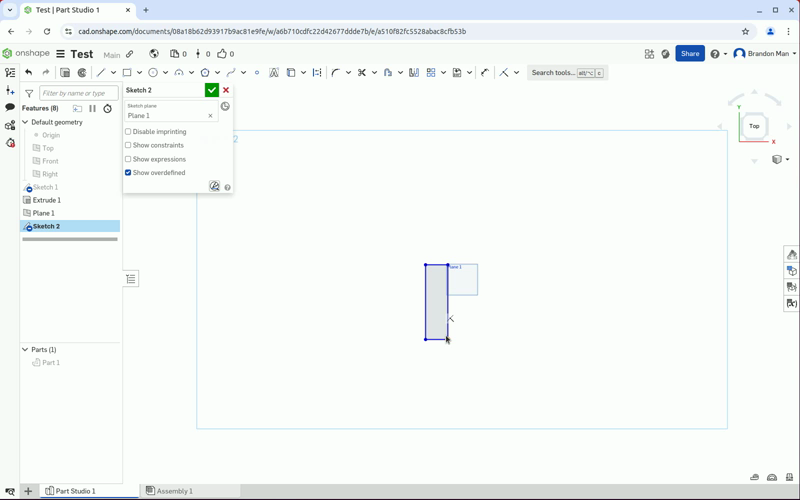
scroll(6)
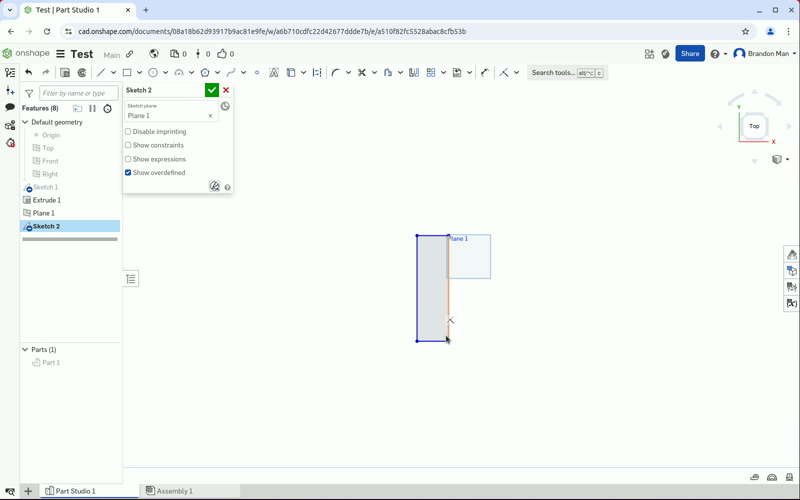
scroll(6)
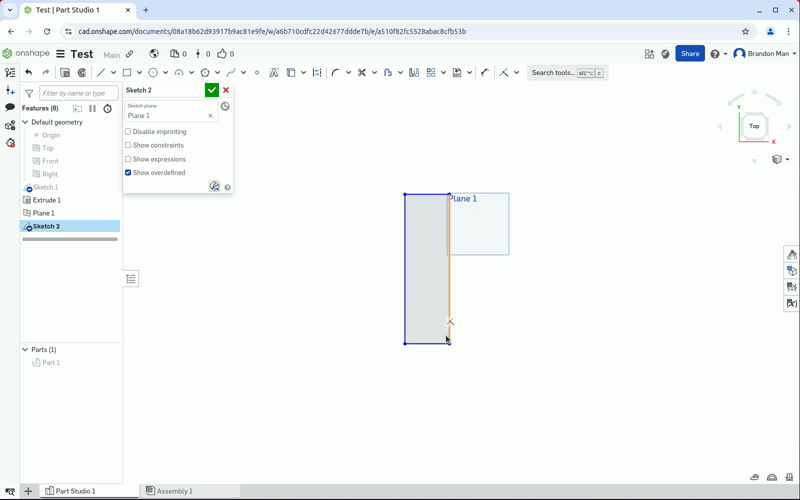
scroll(6)
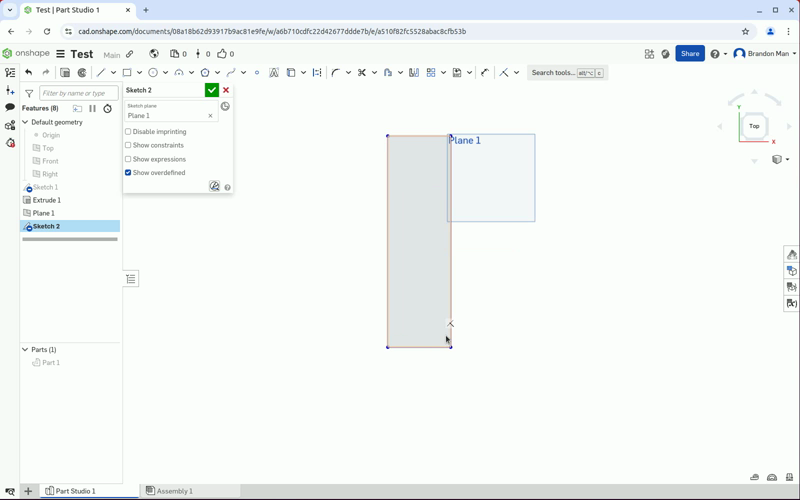
scroll(6)
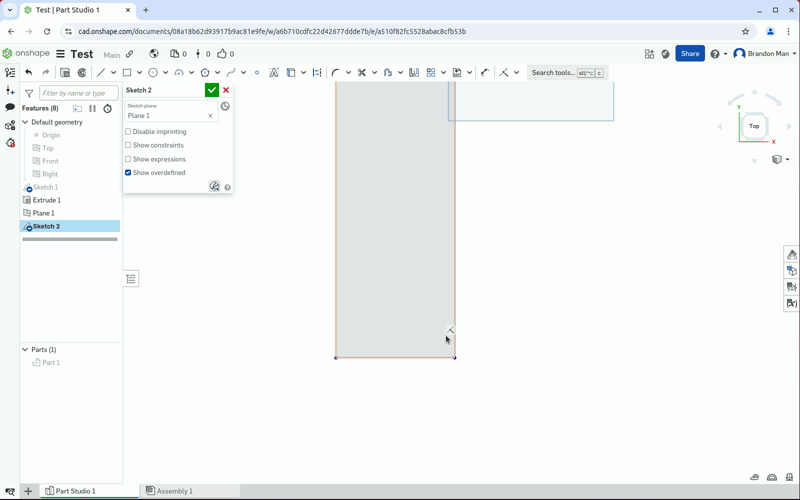
scroll(6)
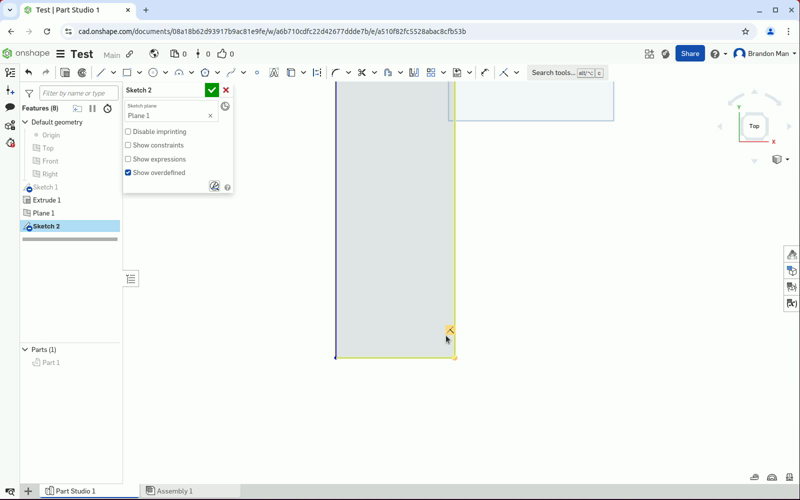
scroll(6)
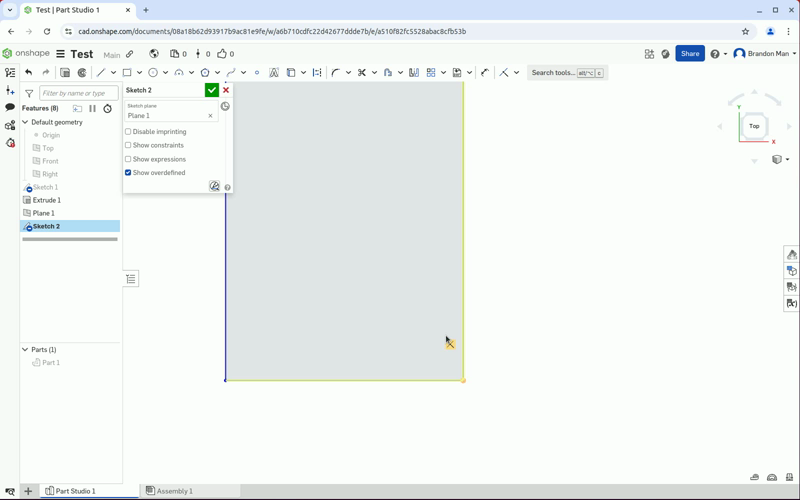
click(446, 335)
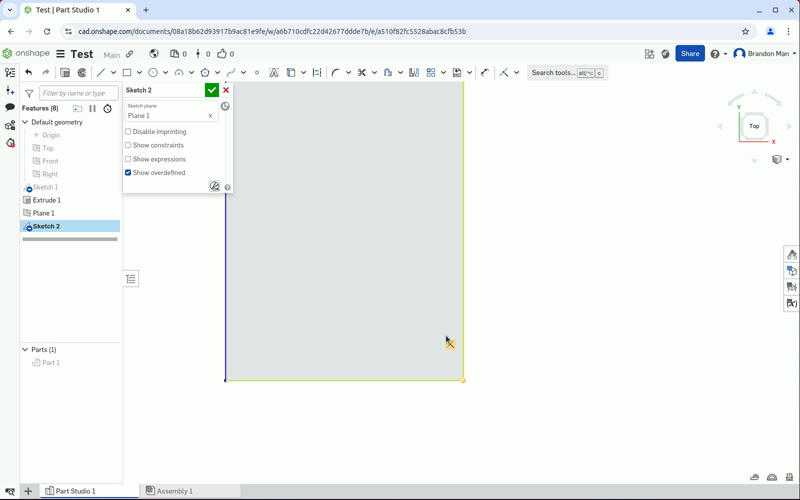
scroll(-6)
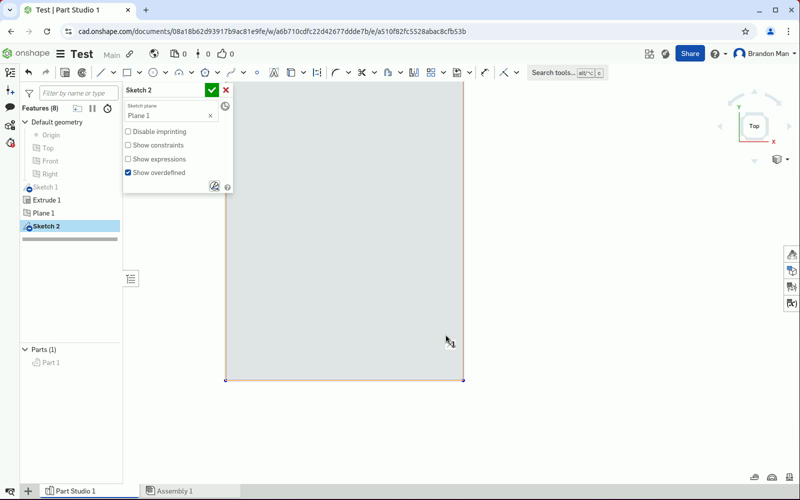
scroll(-6)
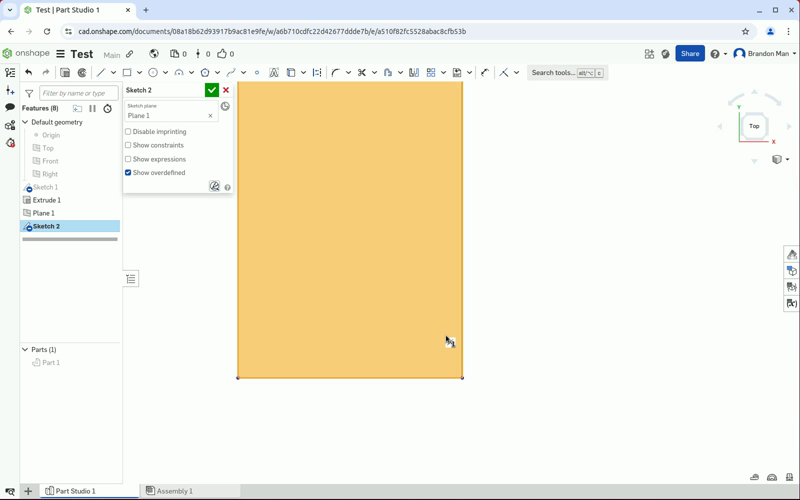
scroll(-6)
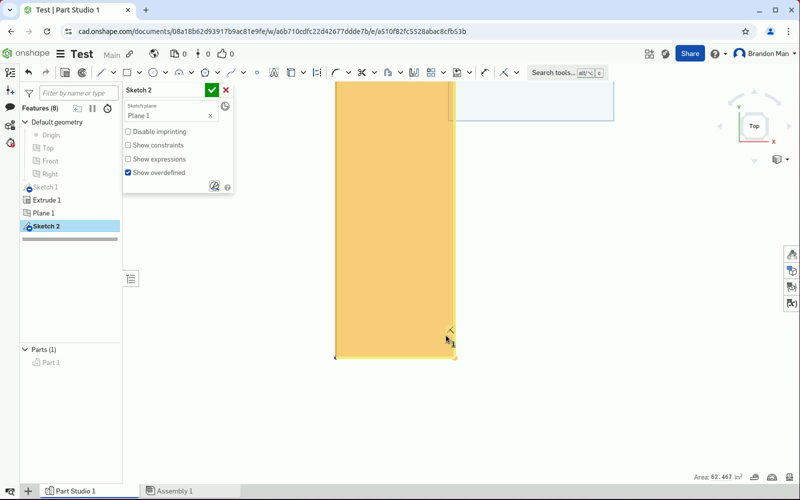
scroll(-6)
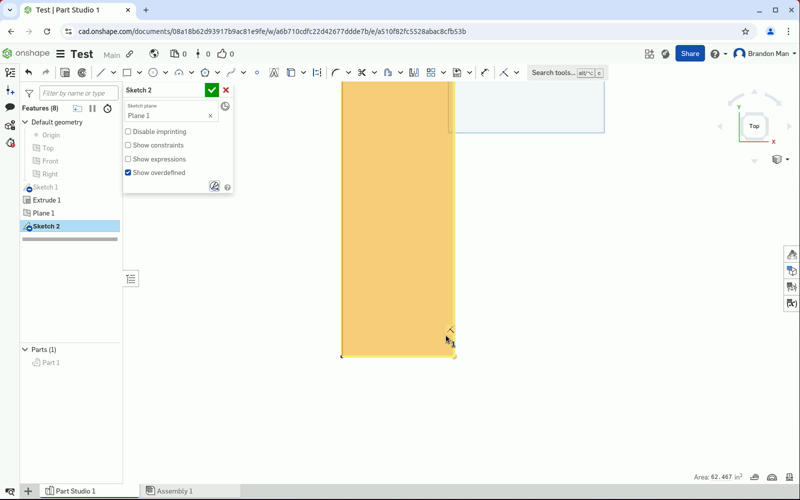
scroll(-6)
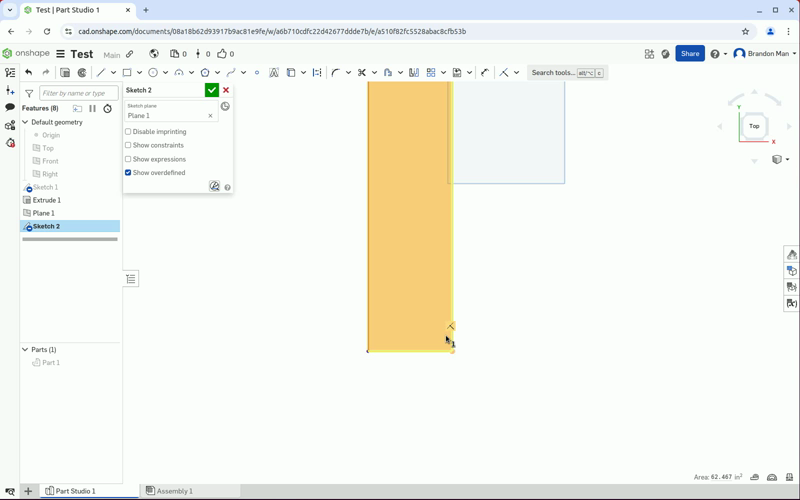
scroll(-6)
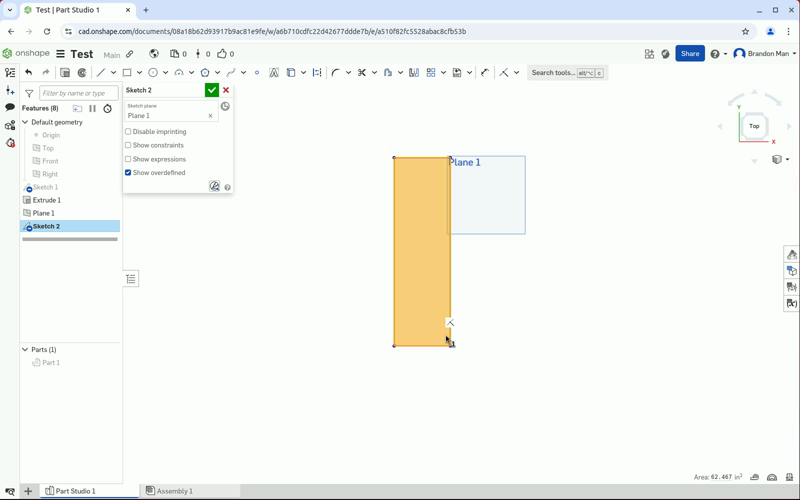
scroll(-6)
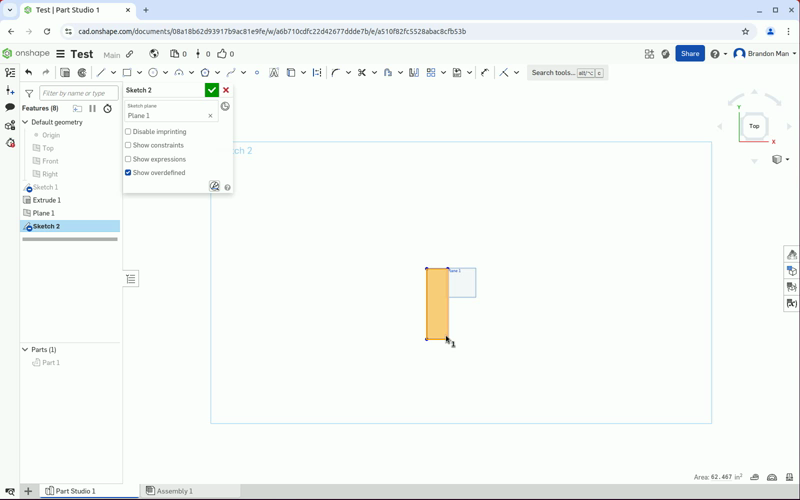
mouse_move(73, 352)
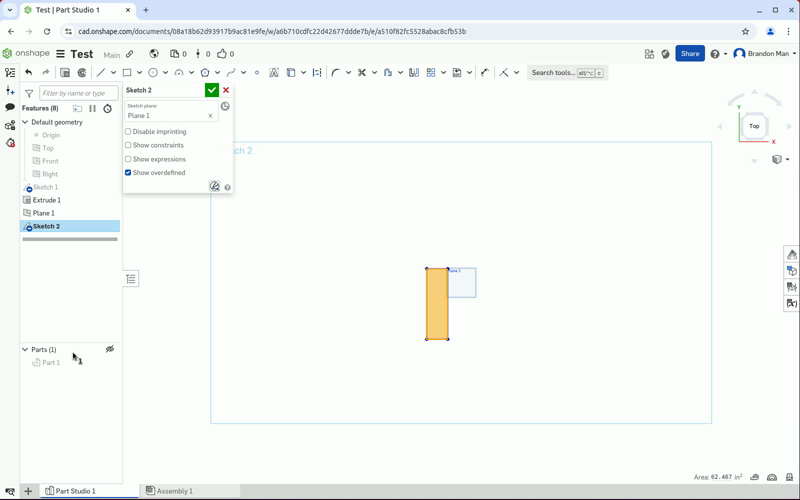
key(shift+y)
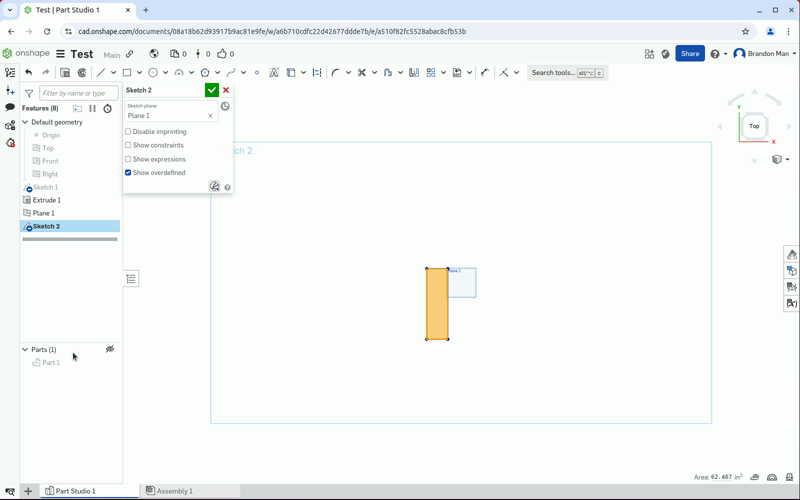
key(shift+e)
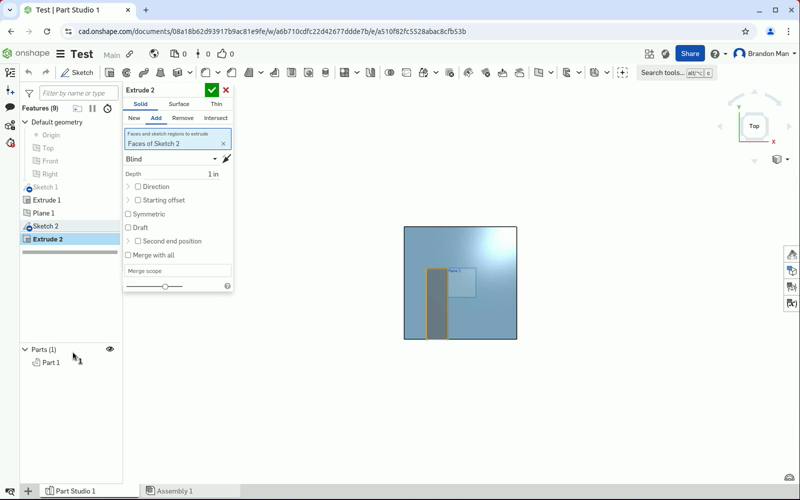
mouse_move(143, 106)
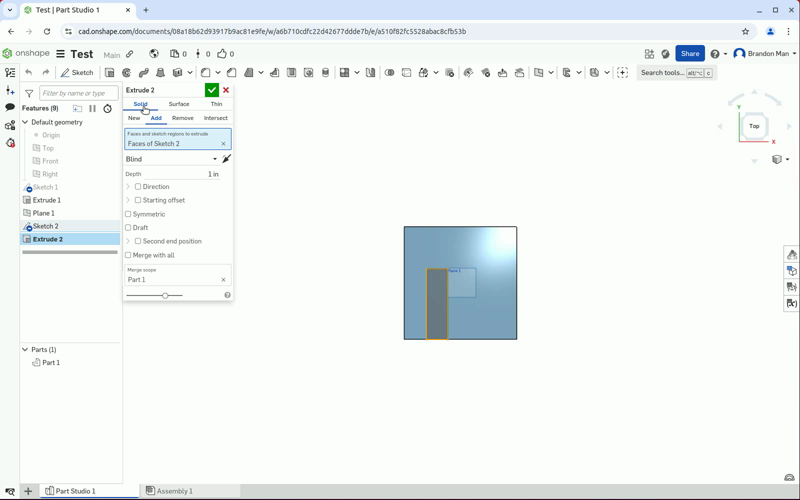
click(143, 106)
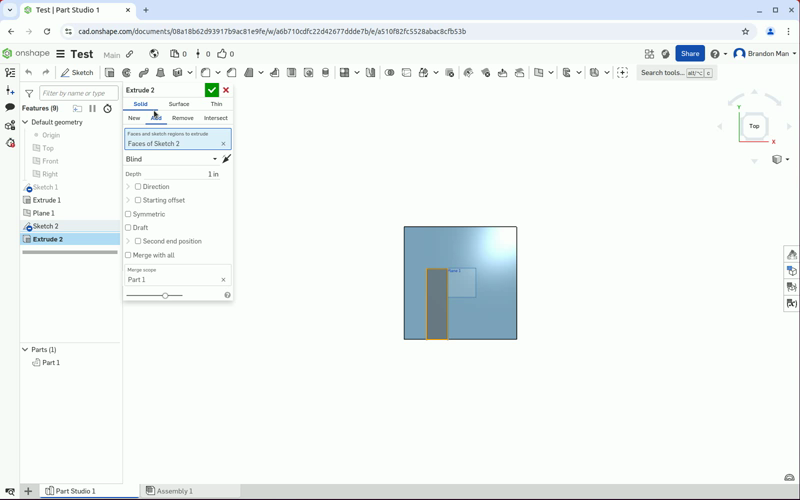
mouse_move(186, 120)
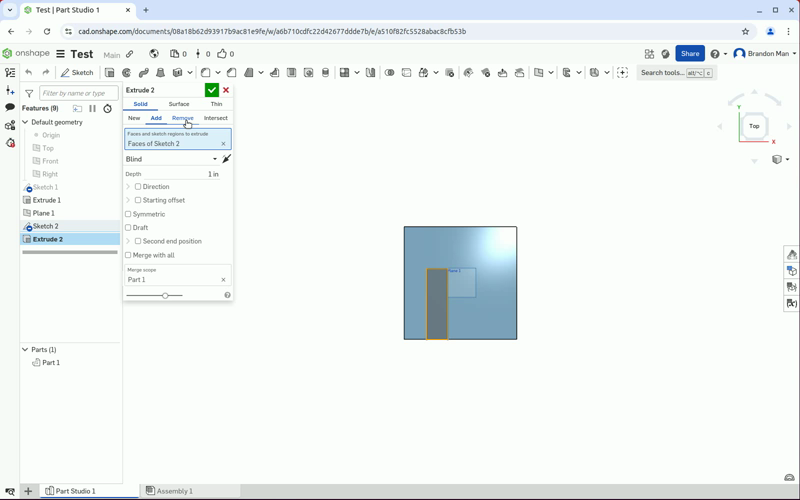
click(186, 120)
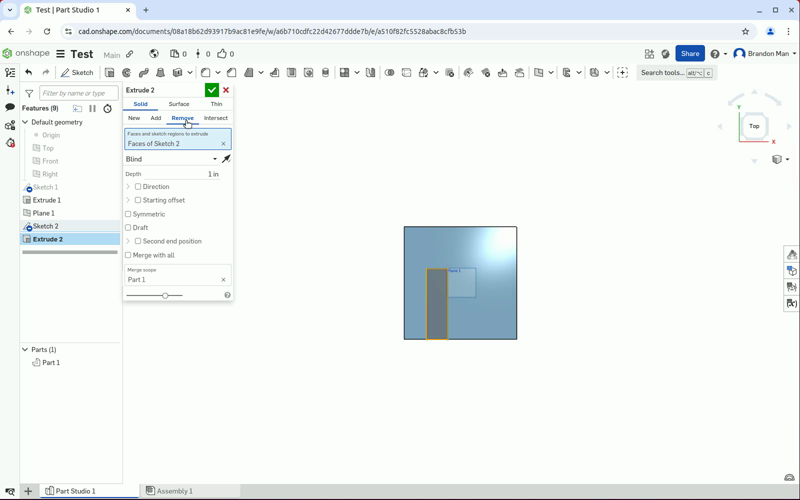
key(tab, 4)
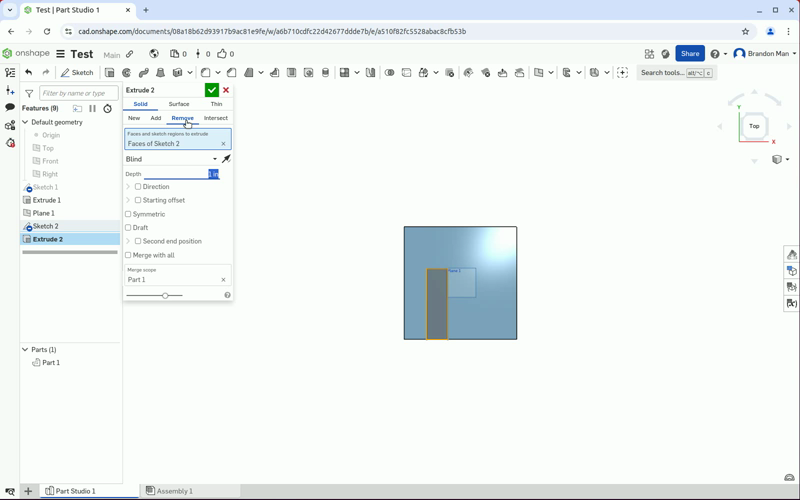
text(18.535)
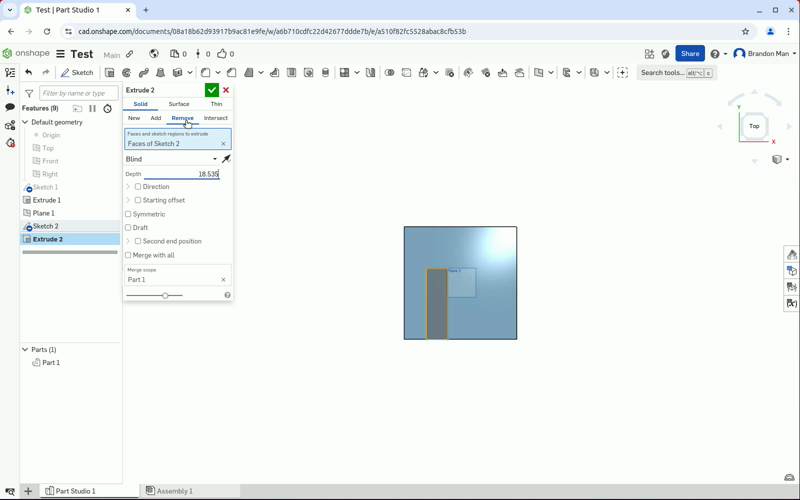
key(tab, 6)
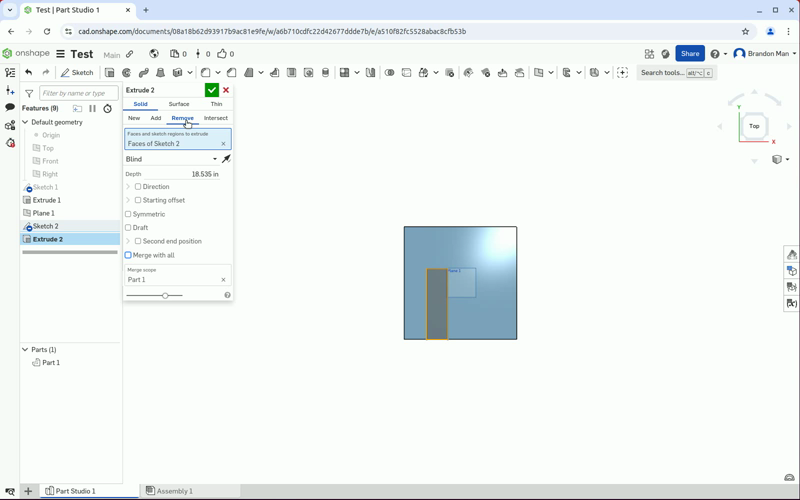
key(space)
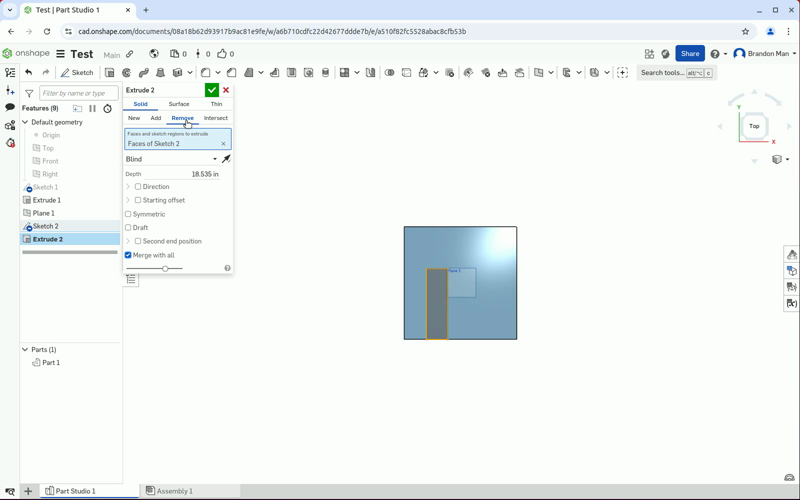
key(enter)
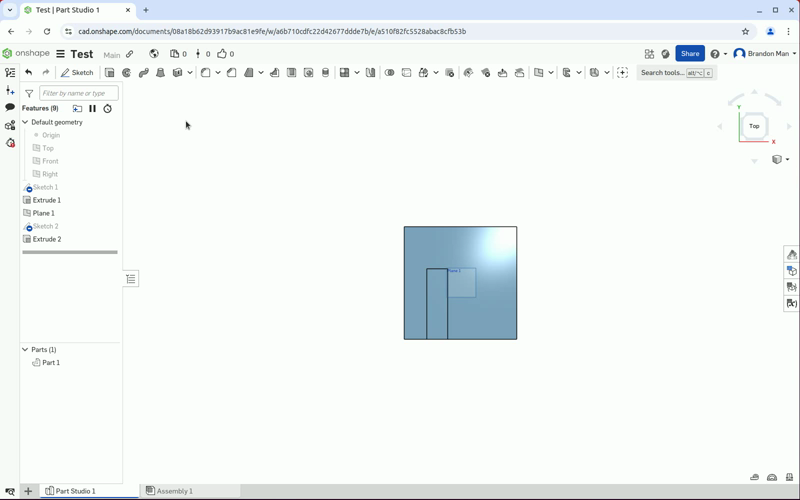
key(shift+h)
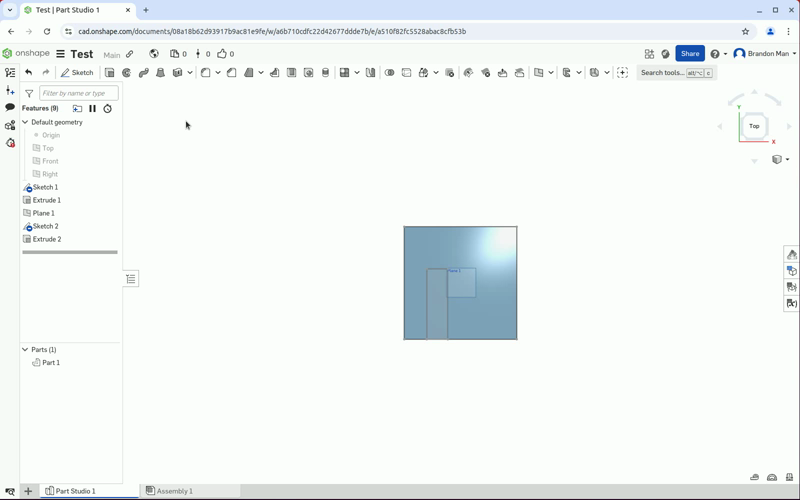
key(shift+h)
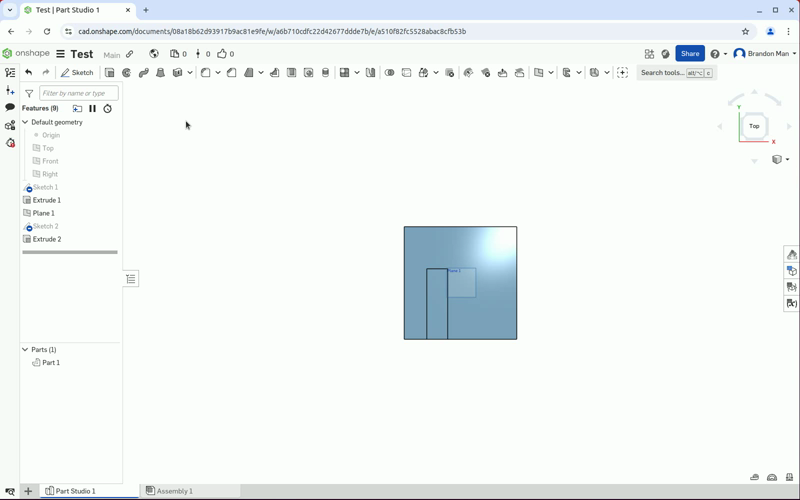
mouse_move(73, 189)
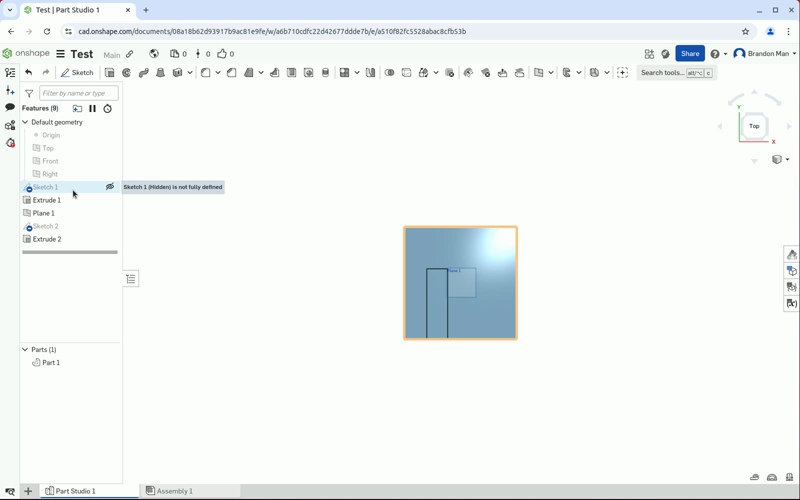
click(73, 189)
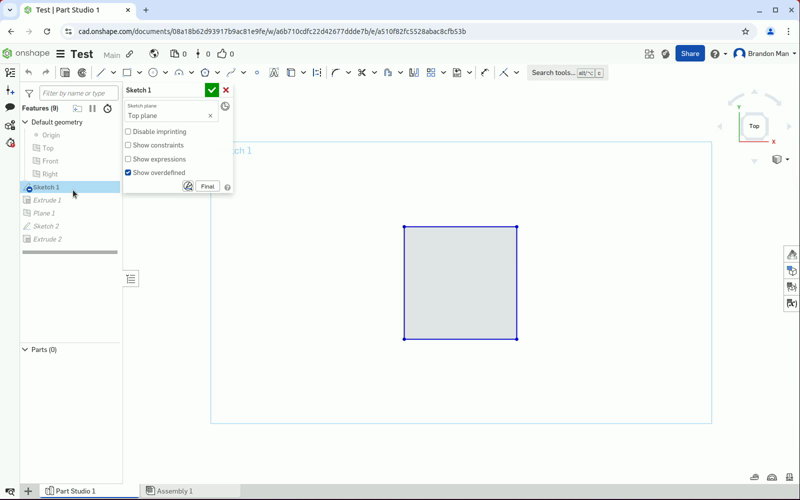
mouse_move(229, 92)
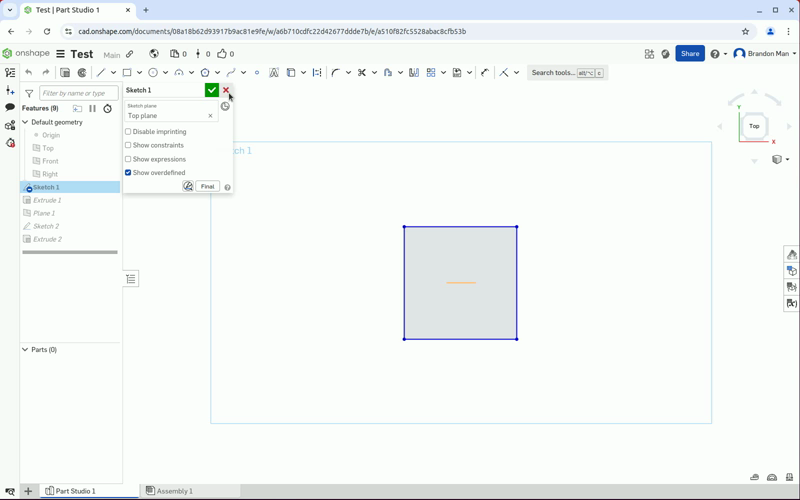
click(229, 92)
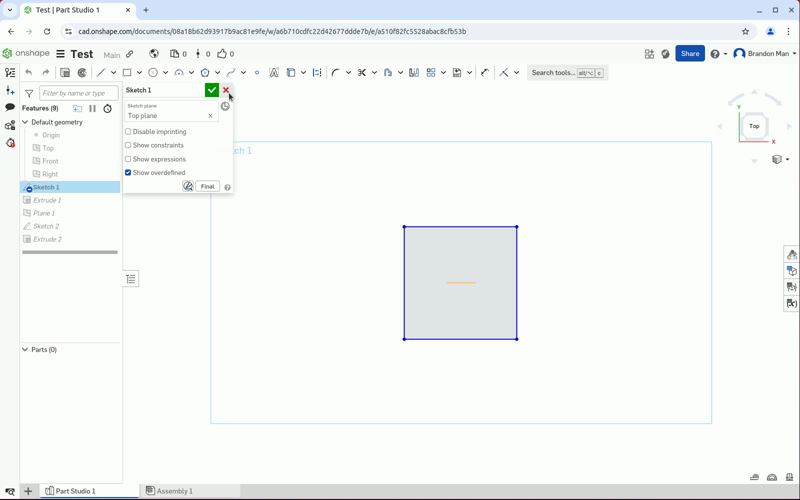
key(shift+s)
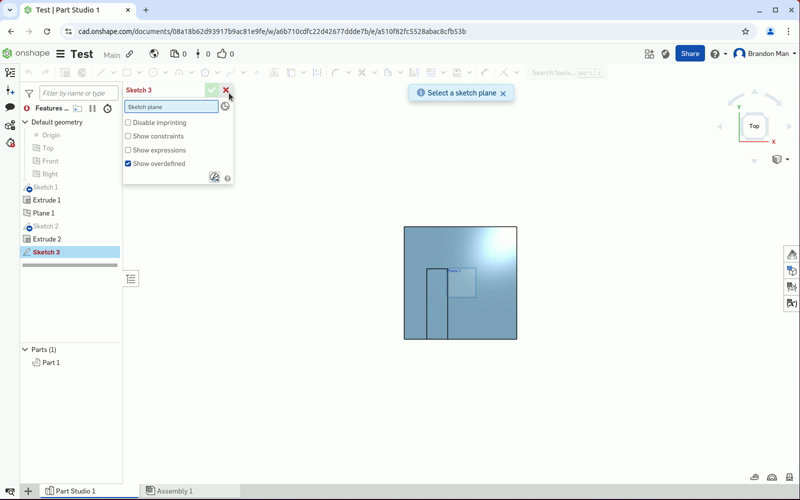
mouse_move(73, 215)
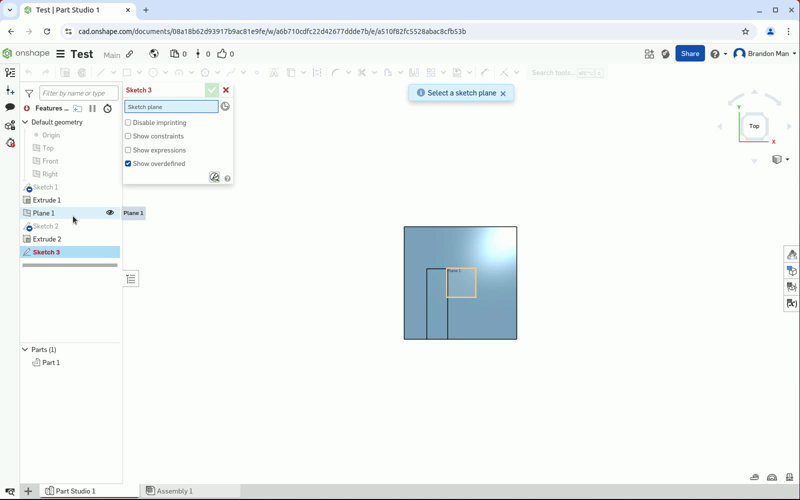
click(73, 215)
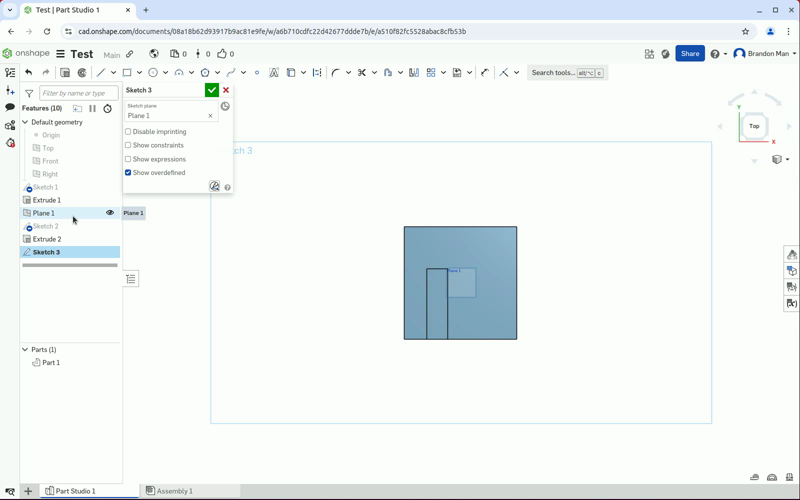
mouse_move(73, 352)
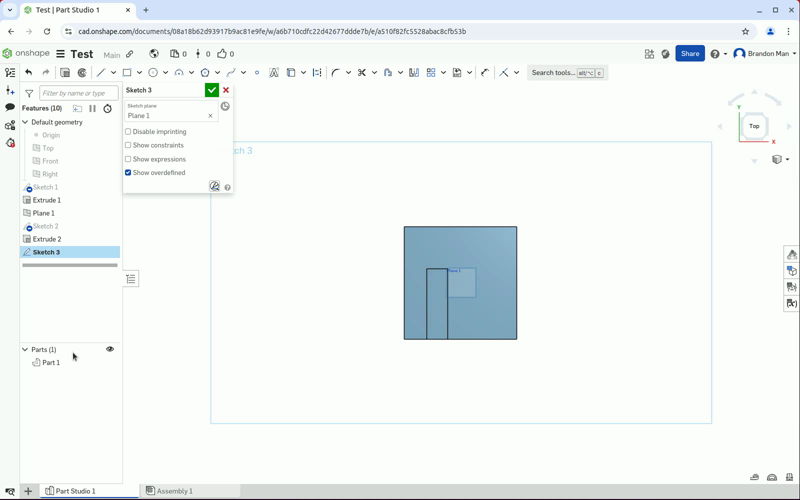
key(y)
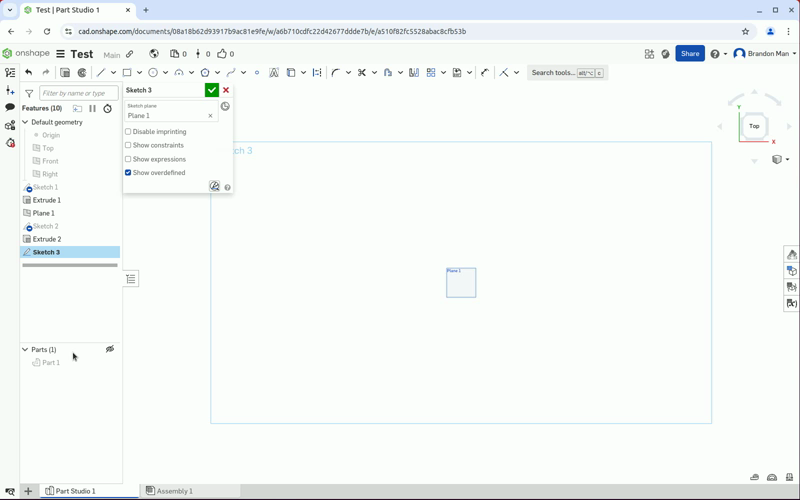
key(l)
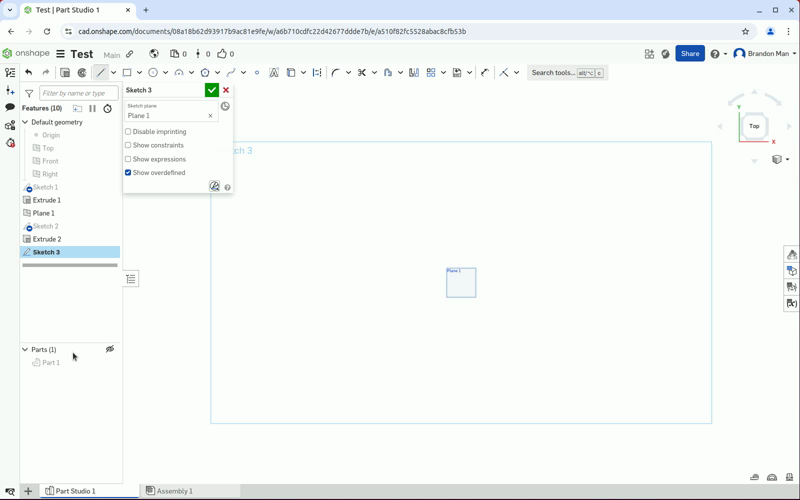
key_down(shift)
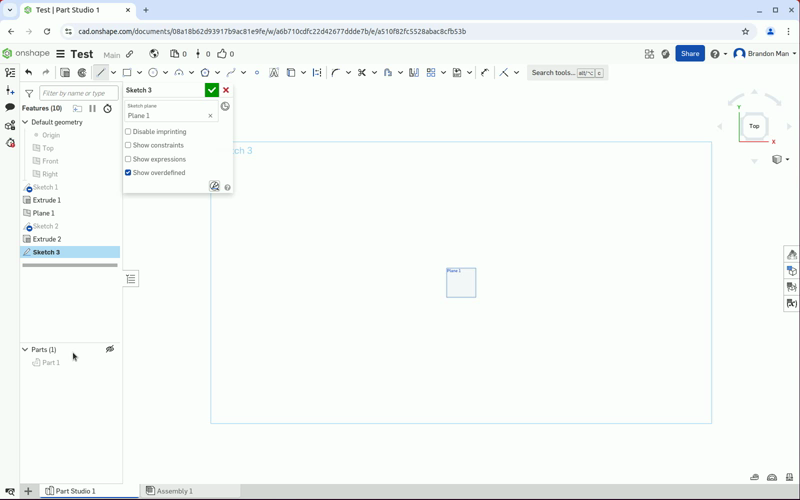
mouse_move(426, 268)
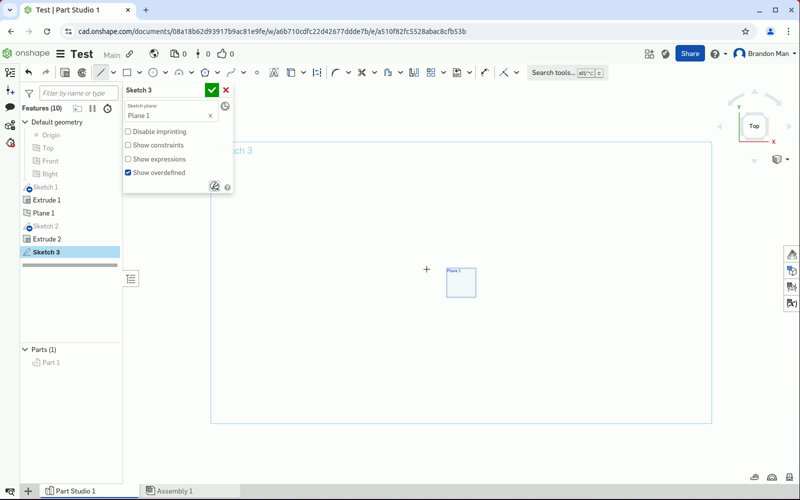
click(426, 268)
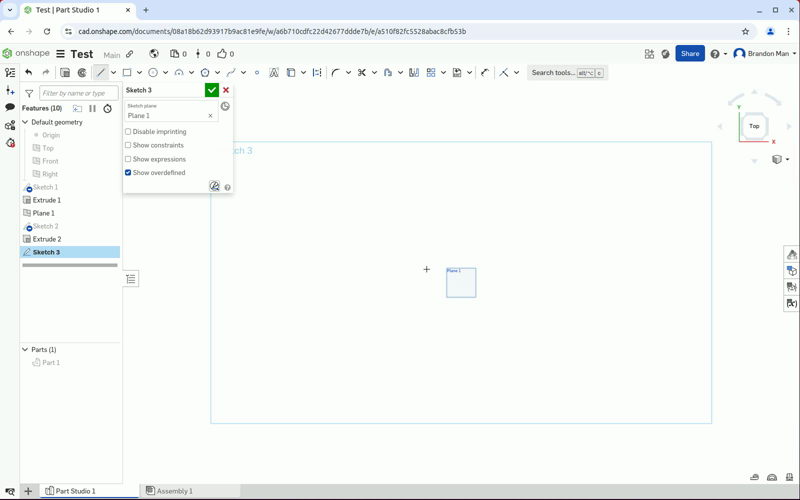
key_up(shift)
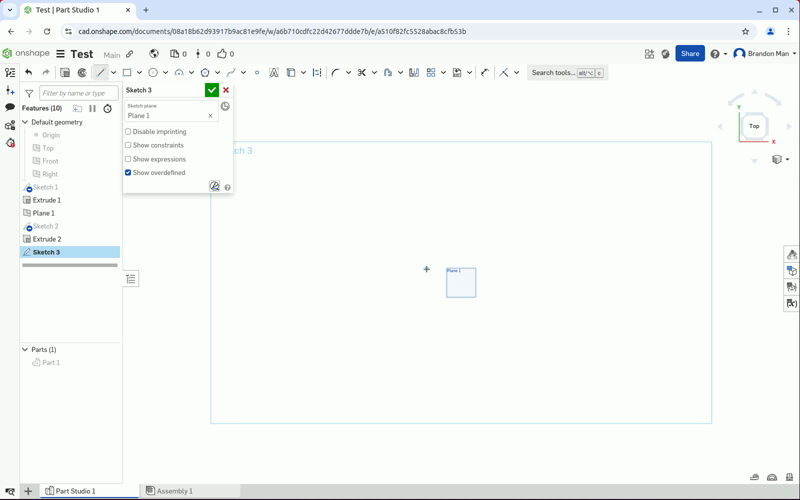
key_down(shift)
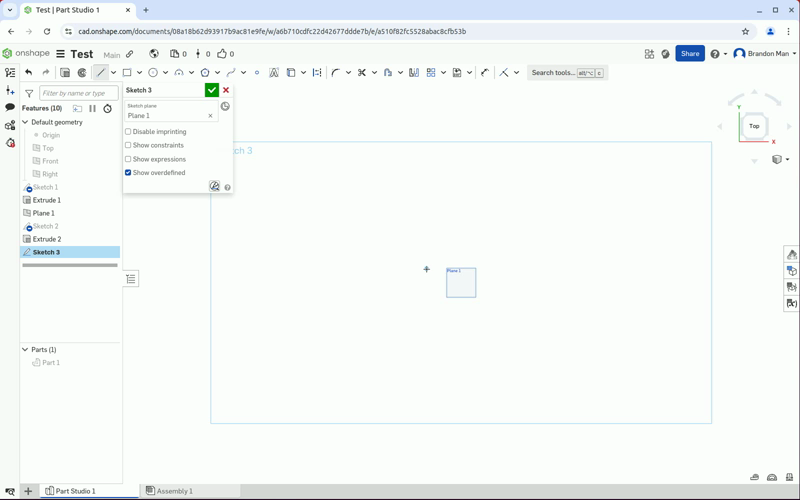
mouse_move(456, 268)
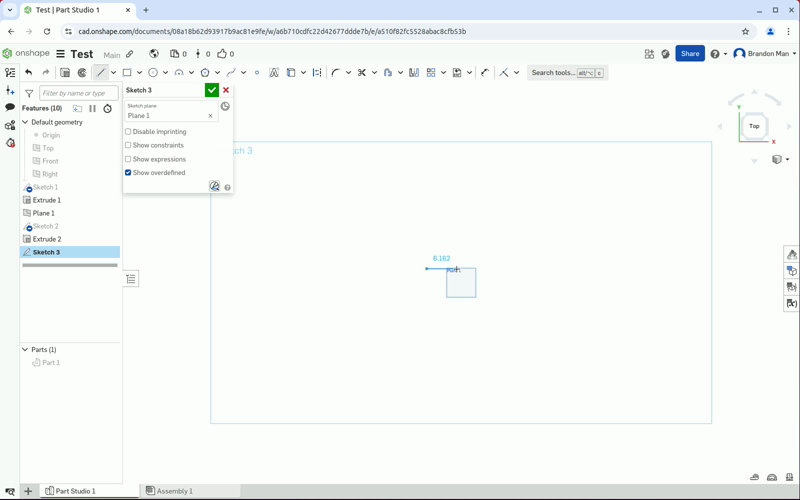
mouse_move(447, 268)
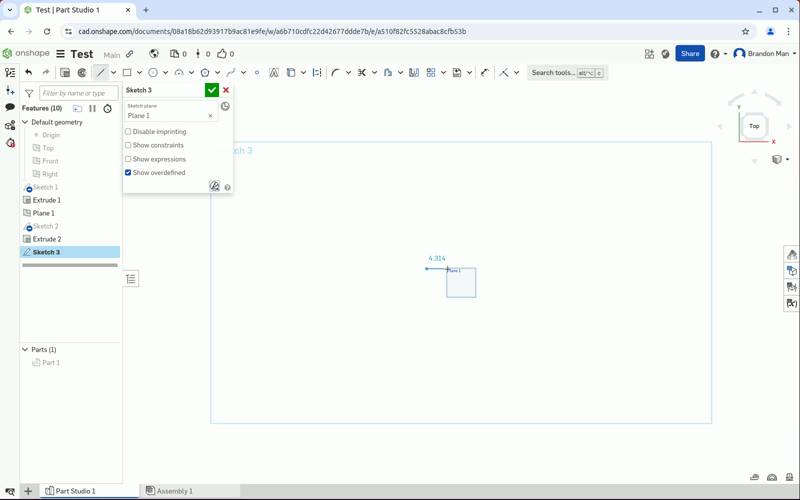
click(447, 268)
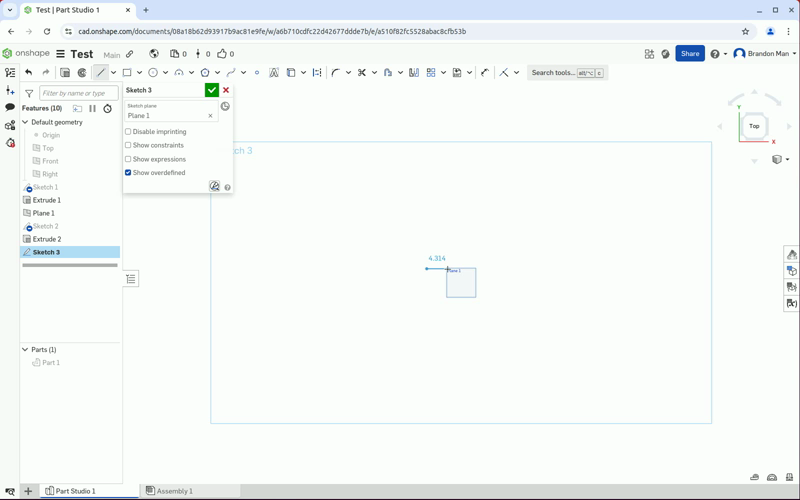
key_up(shift)
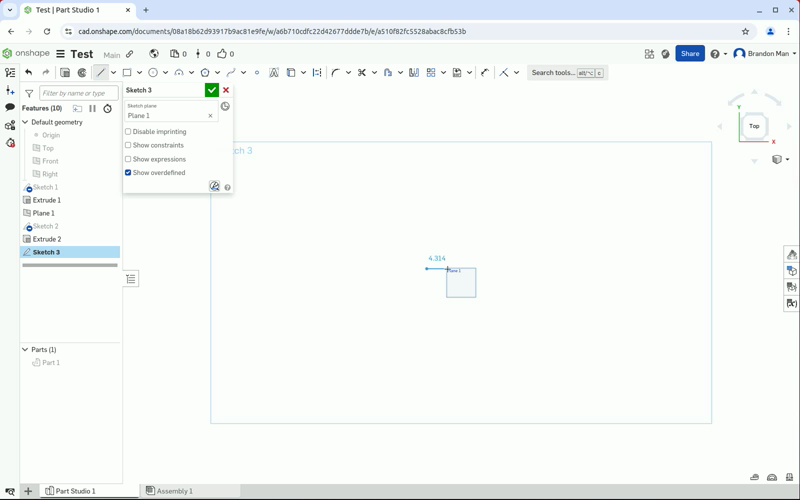
key_down(shift)
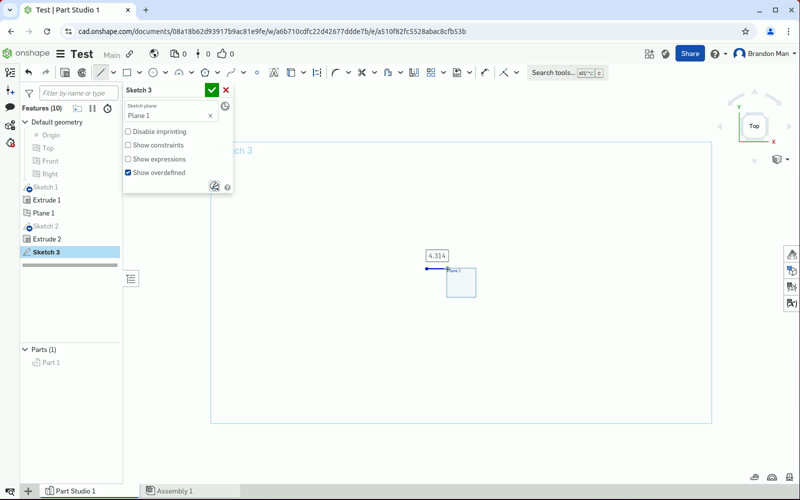
mouse_move(477, 268)
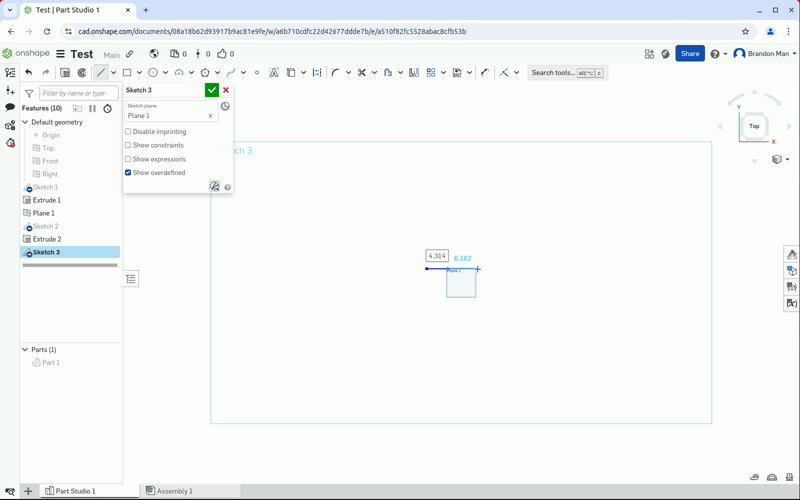
mouse_move(447, 247)
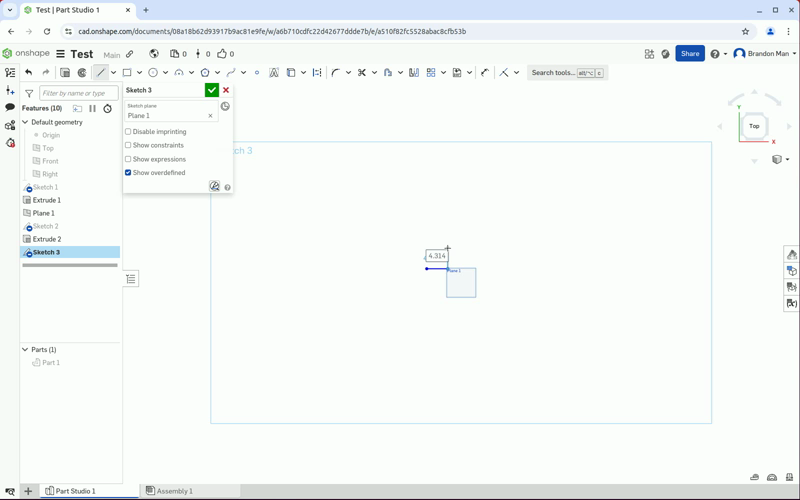
click(447, 247)
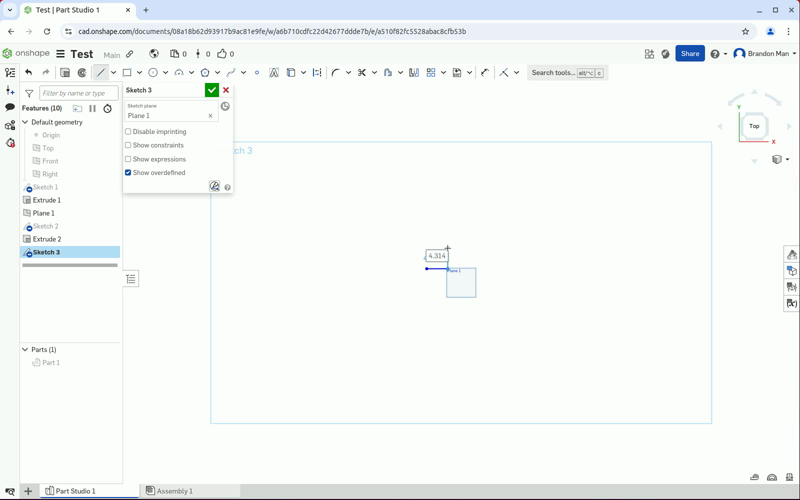
key_up(shift)
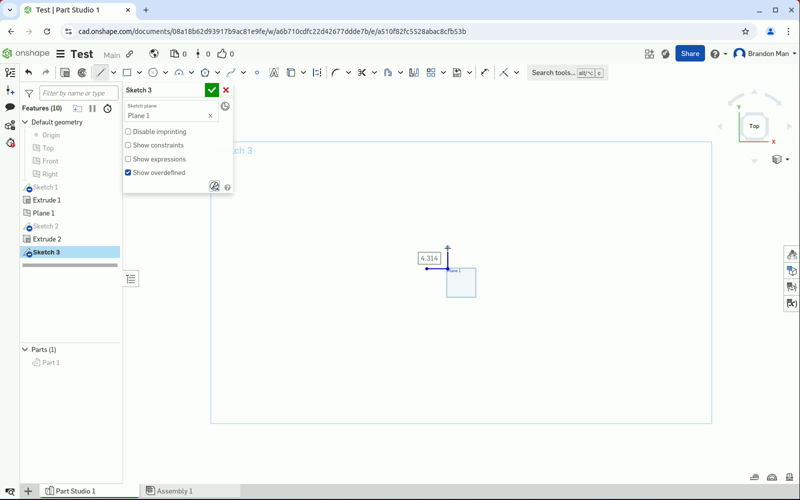
key_down(shift)
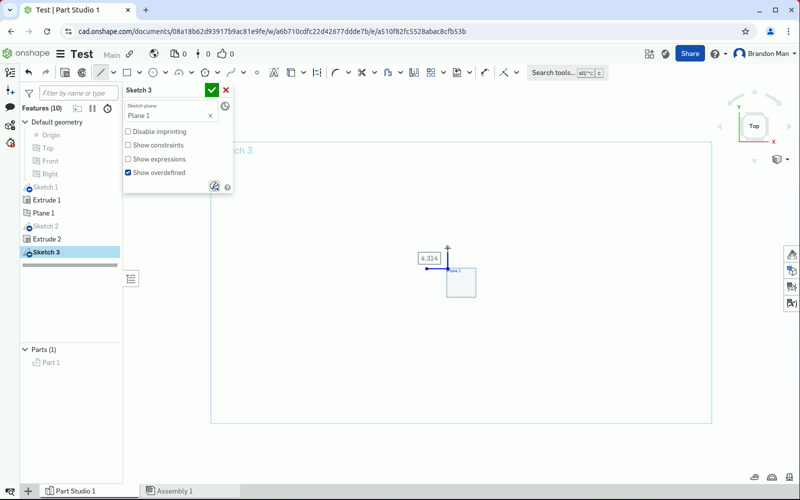
mouse_move(477, 247)
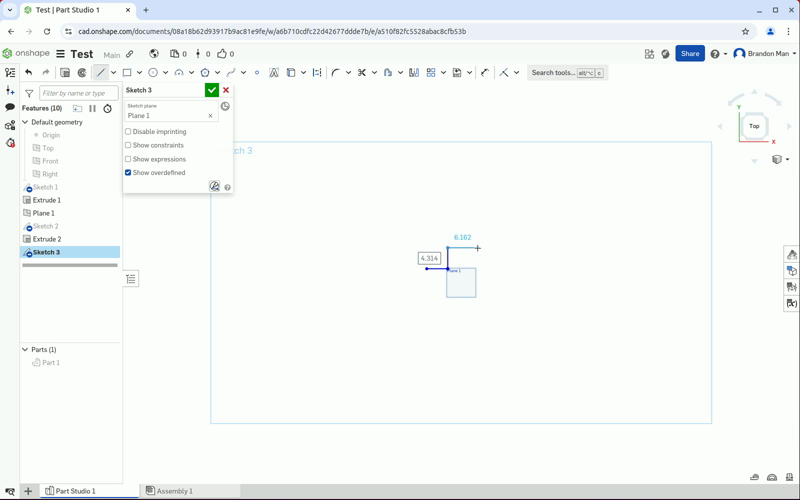
mouse_move(426, 247)
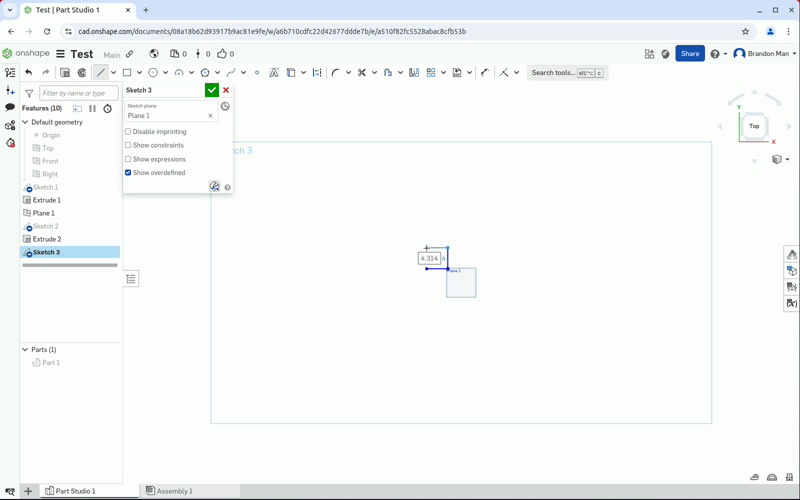
click(426, 247)
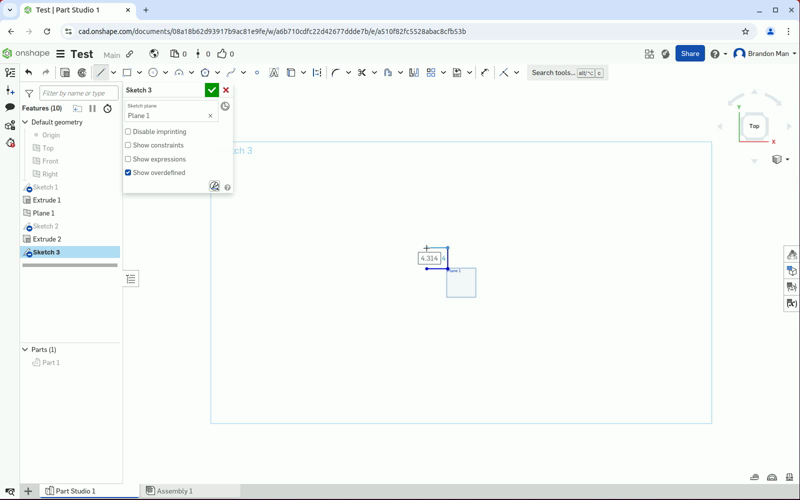
key_up(shift)
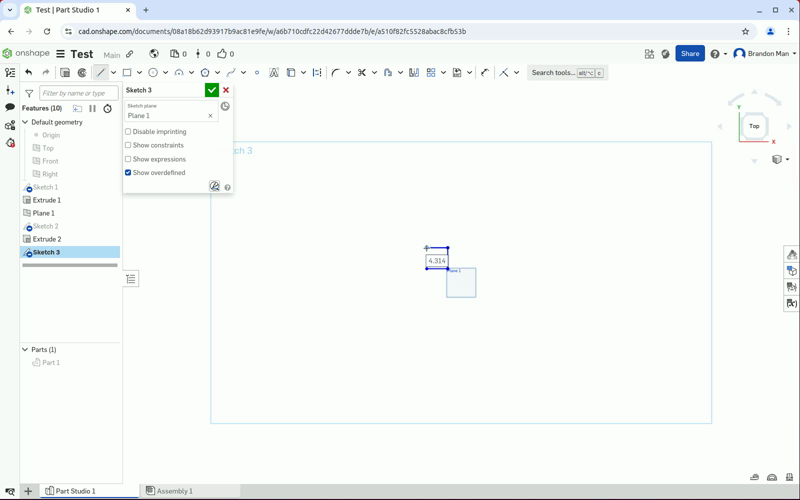
mouse_move(456, 247)
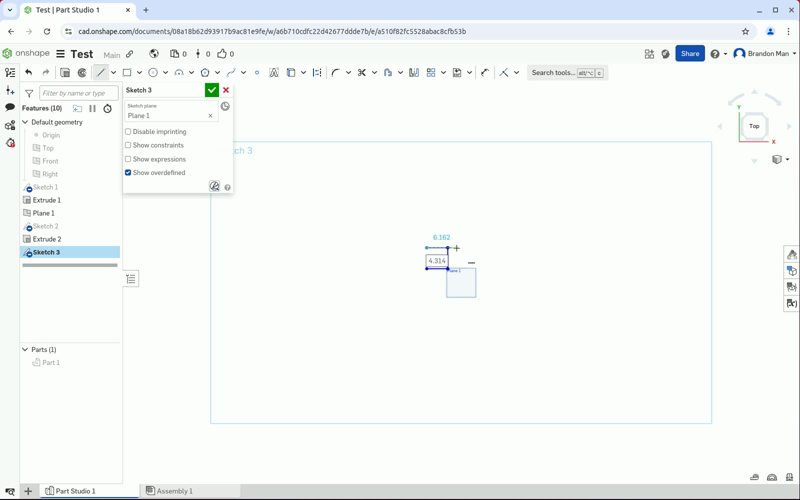
key_down(shift)
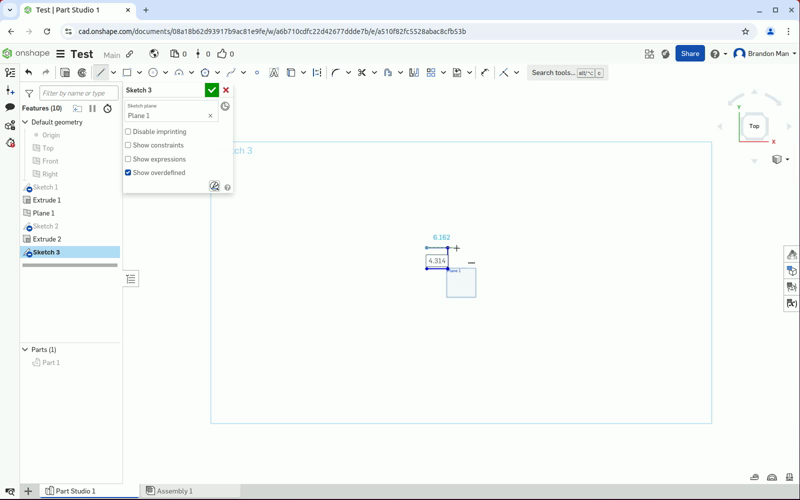
mouse_move(426, 268)
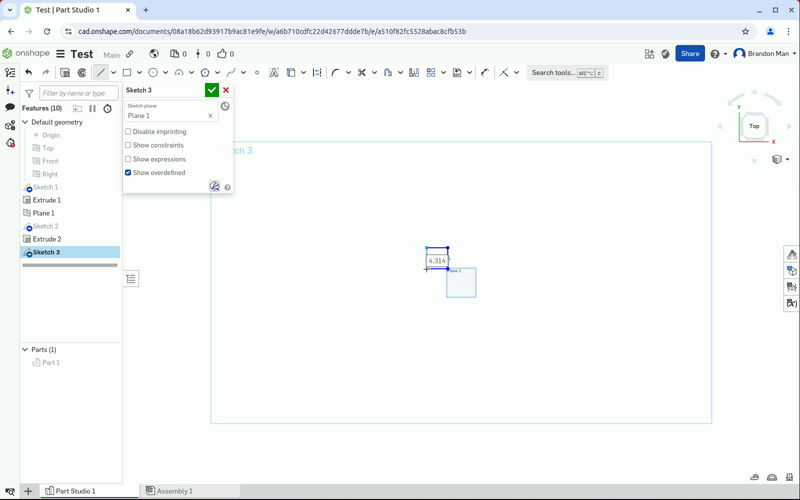
key_up(shift)
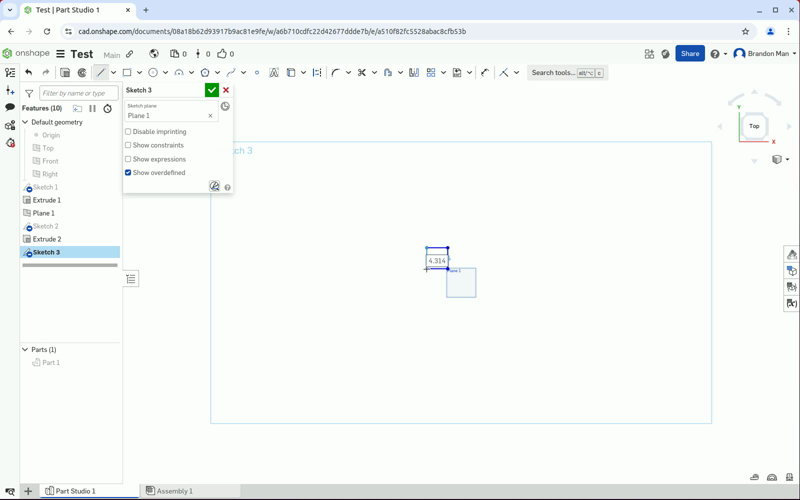
click(426, 268)
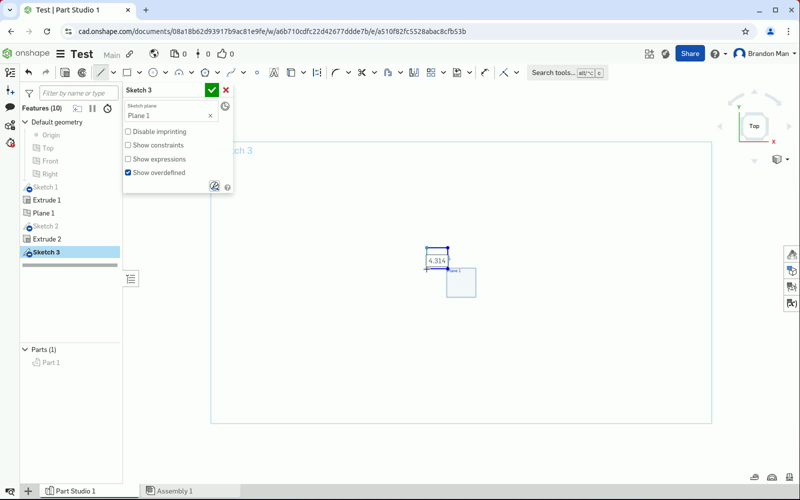
key(esc)
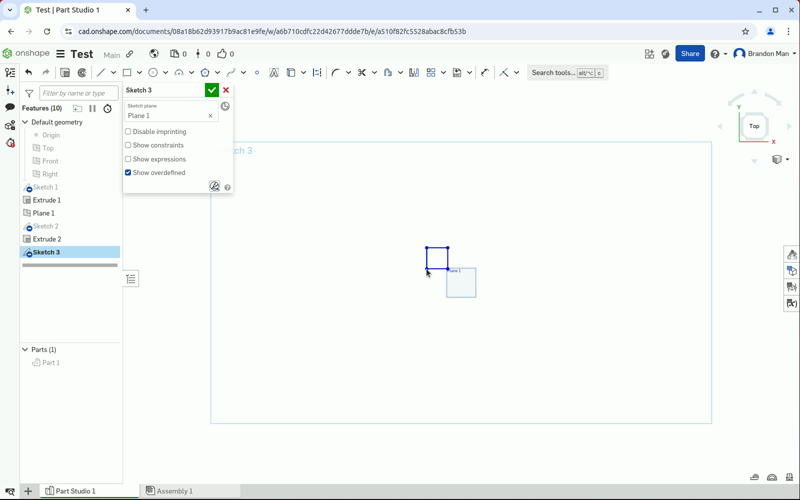
mouse_move(435, 262)
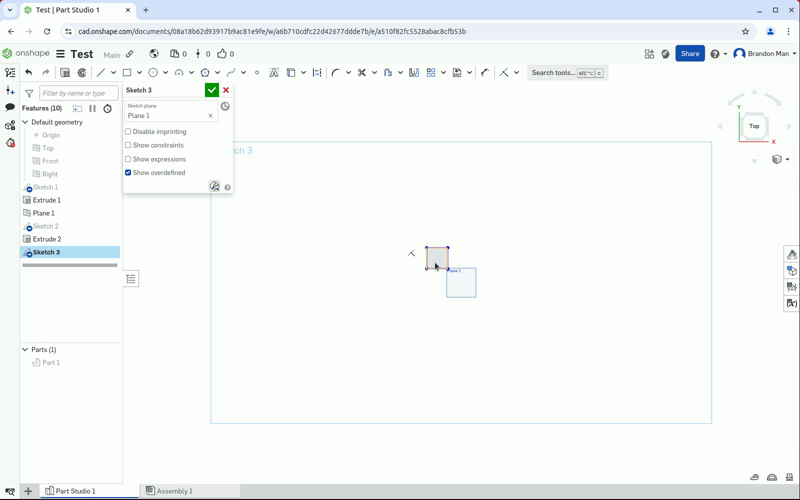
scroll(6)
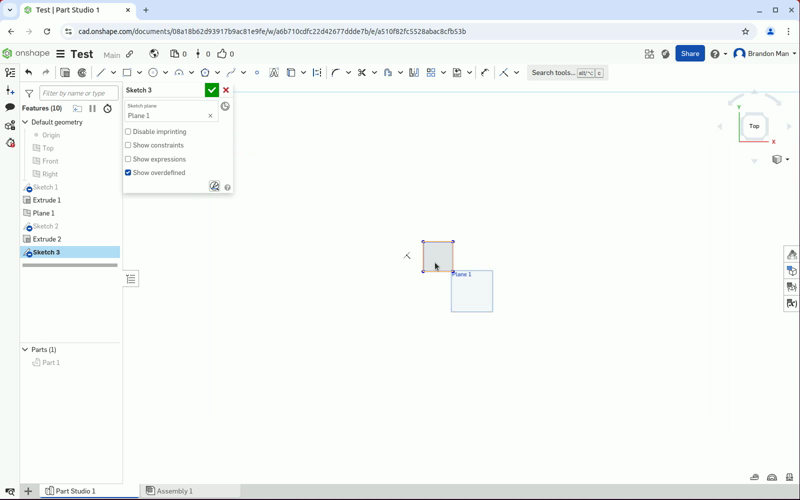
scroll(6)
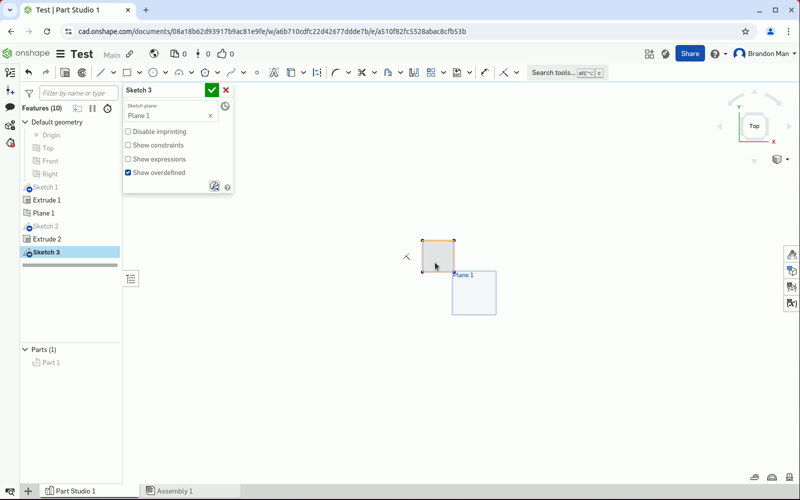
scroll(6)
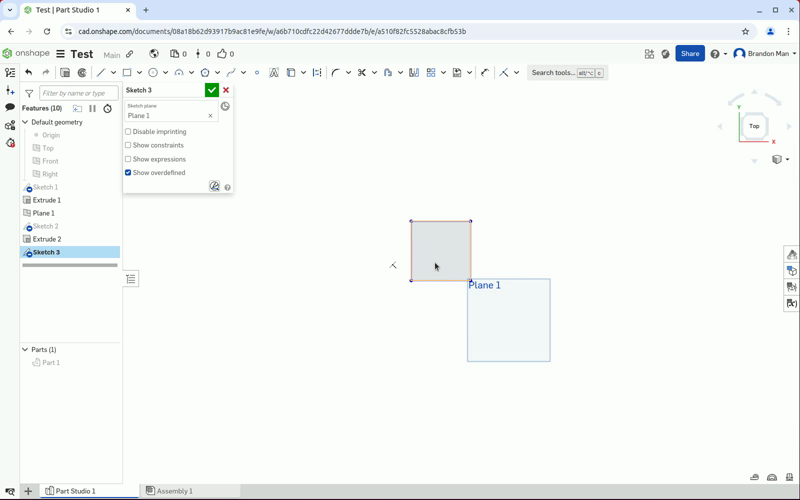
scroll(6)
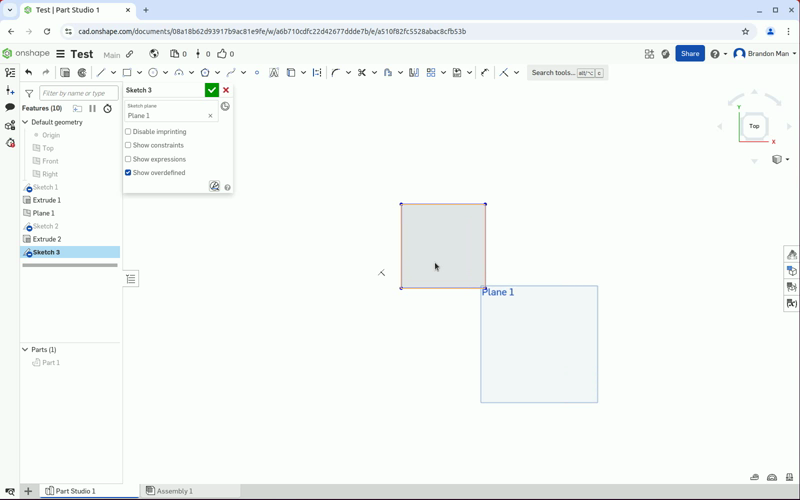
scroll(6)
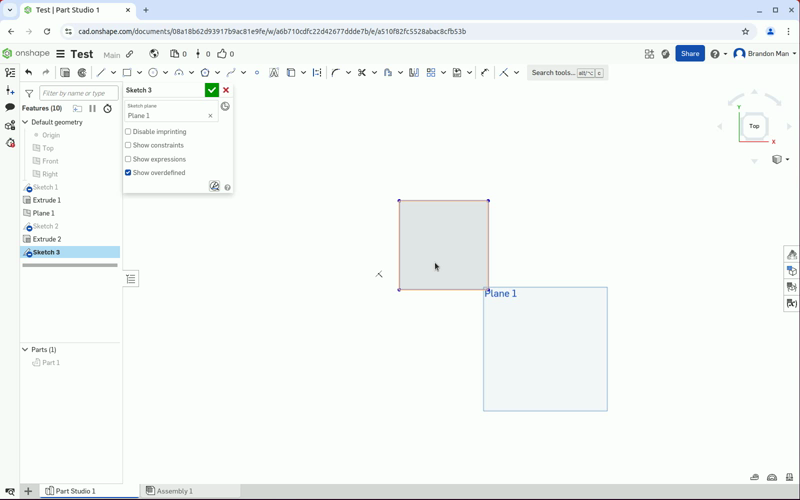
scroll(6)
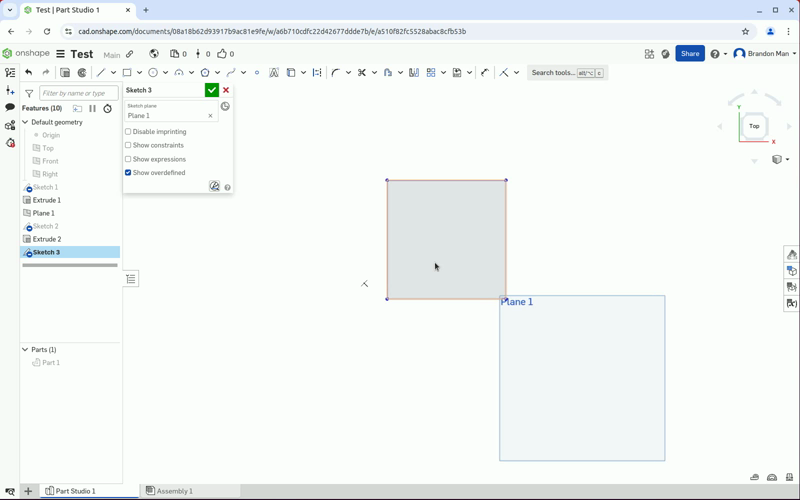
scroll(6)
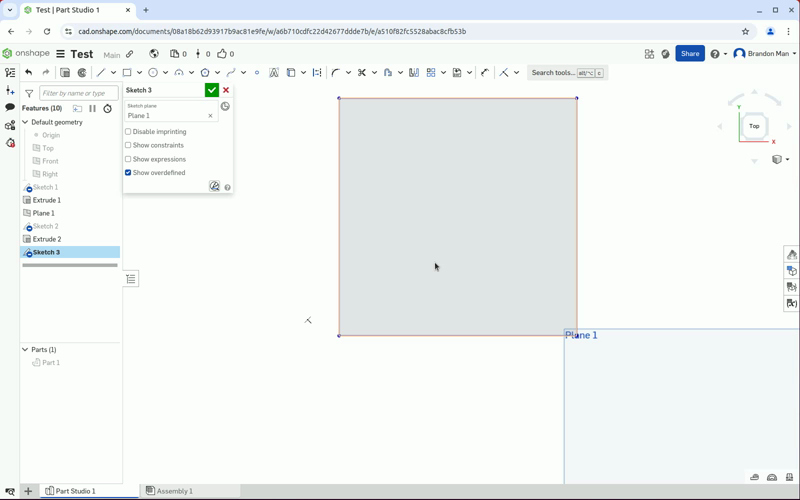
click(435, 262)
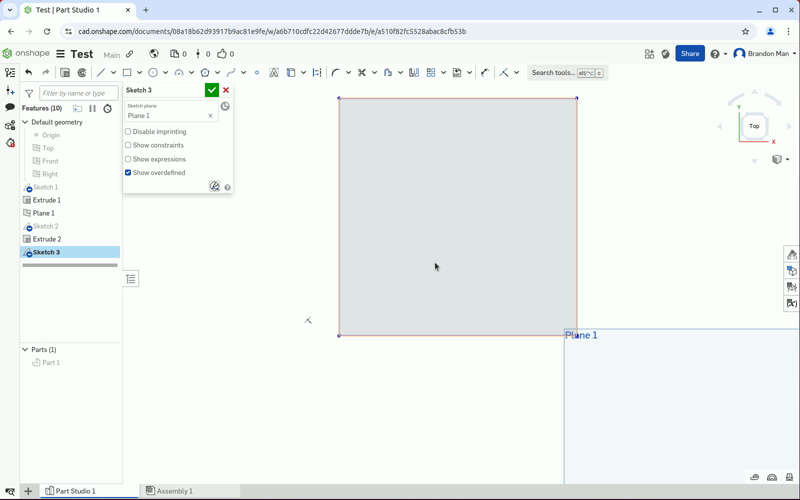
scroll(-6)
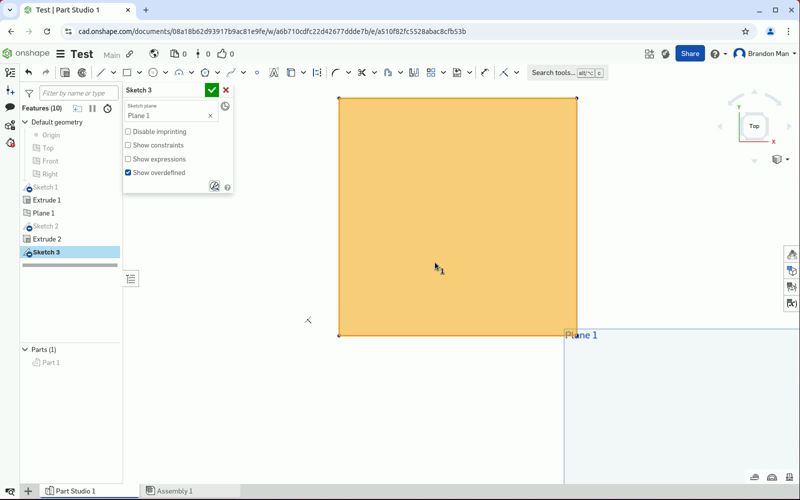
scroll(-6)
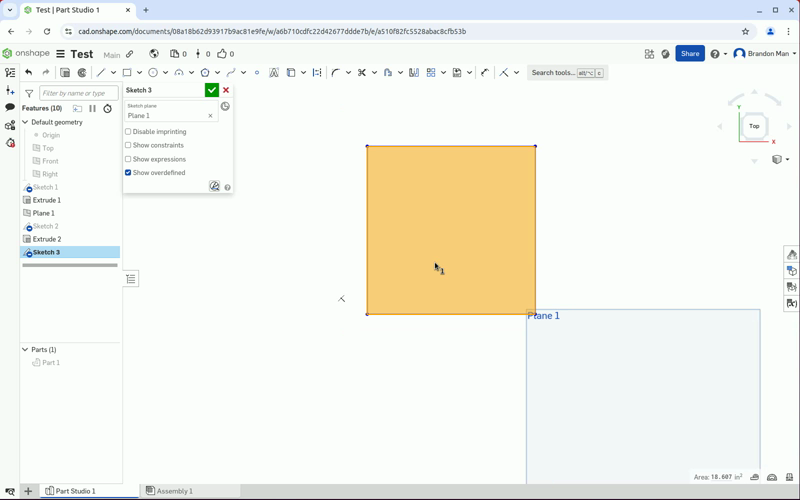
scroll(-6)
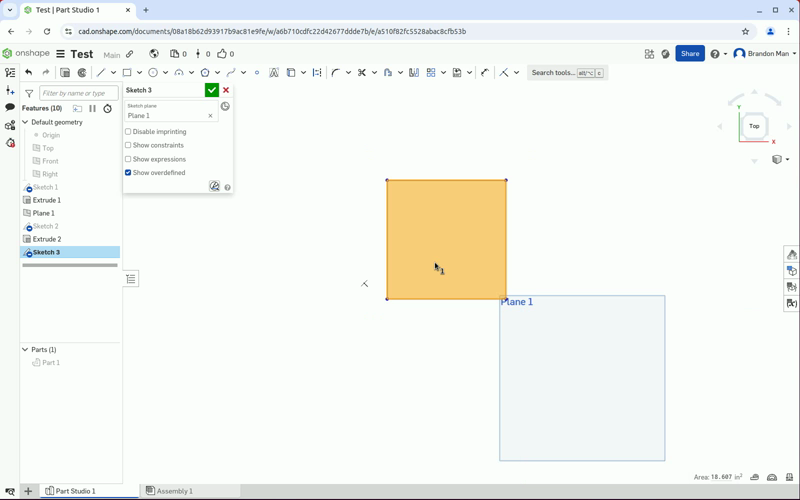
scroll(-6)
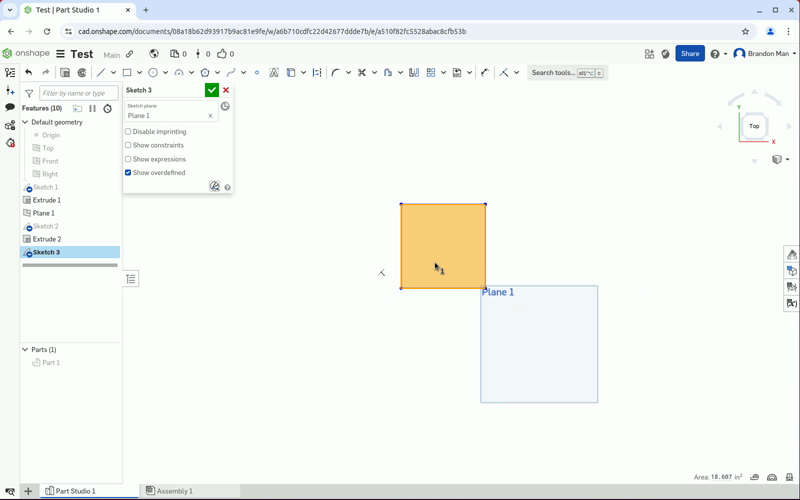
scroll(-6)
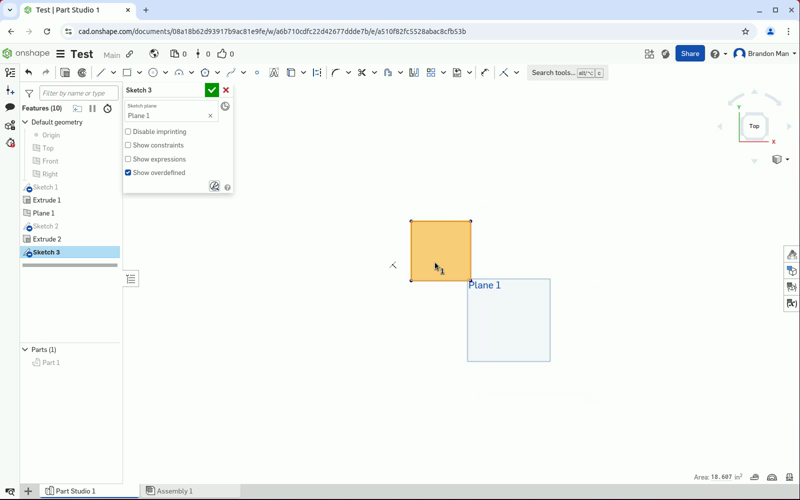
scroll(-6)
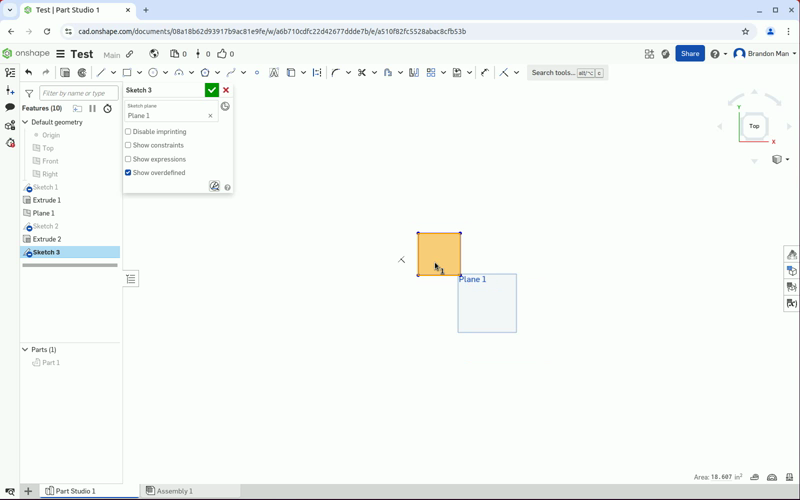
scroll(-6)
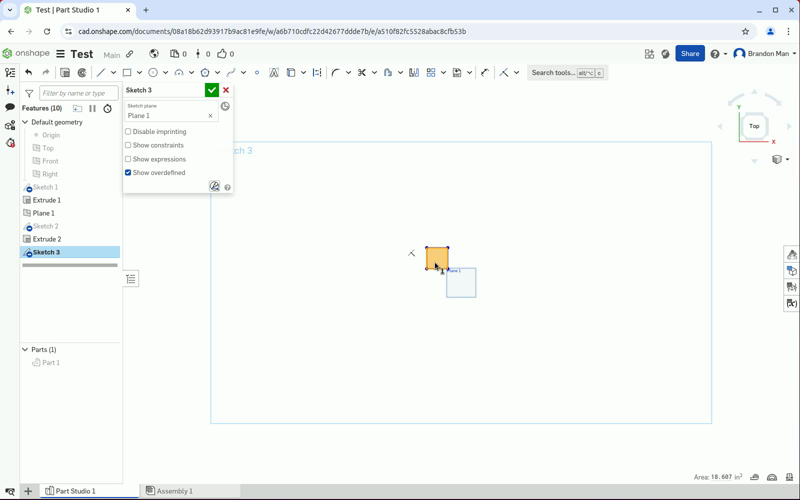
mouse_move(73, 352)
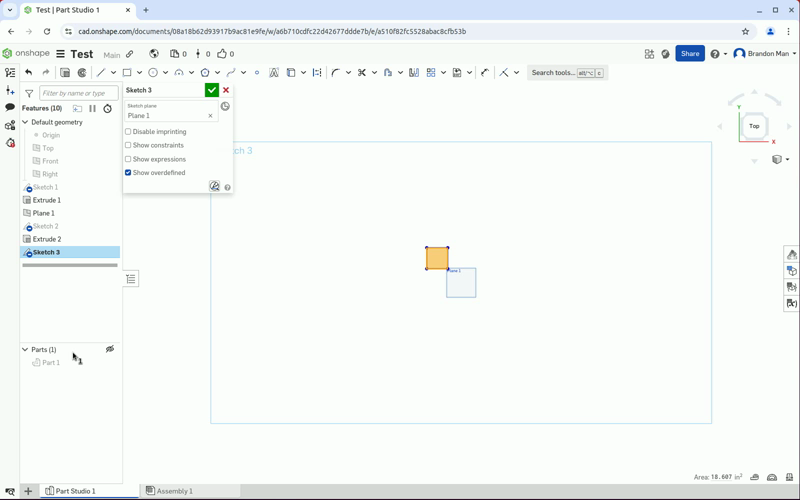
key(shift+y)
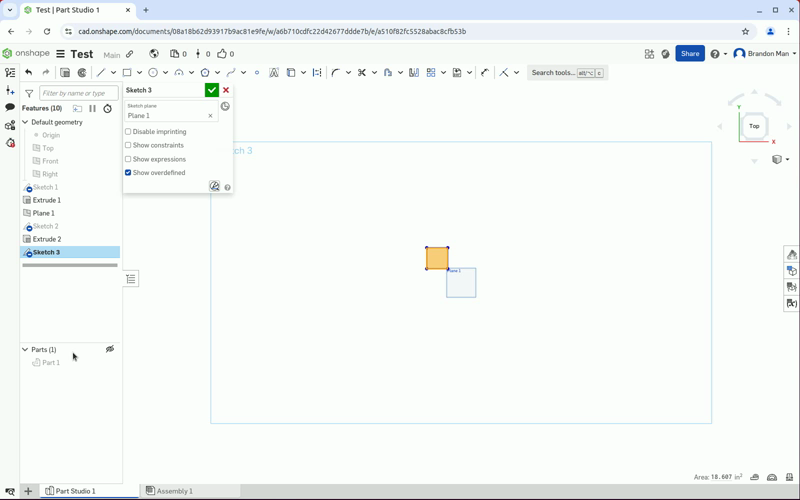
key(shift+e)
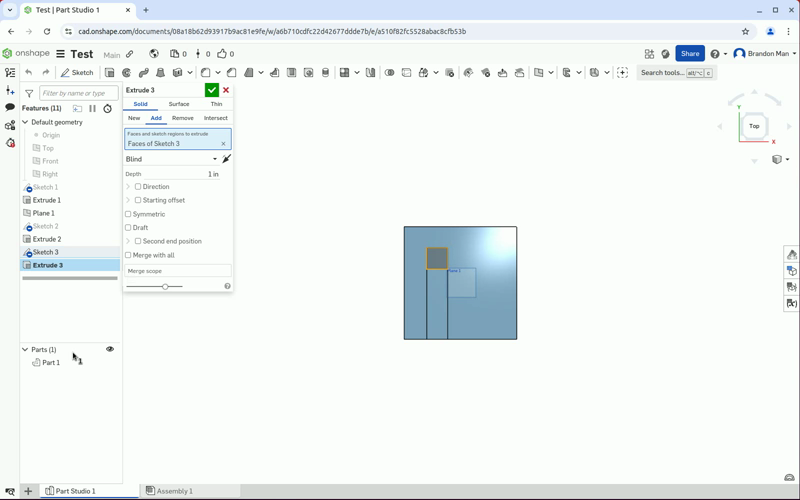
mouse_move(143, 106)
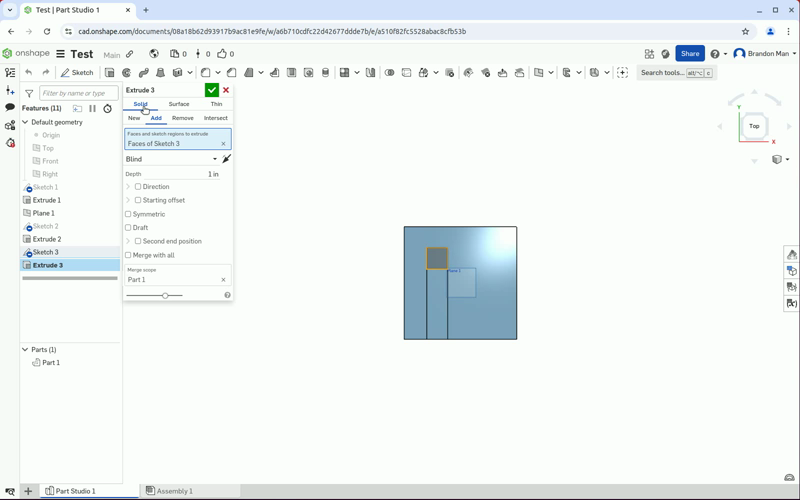
click(143, 106)
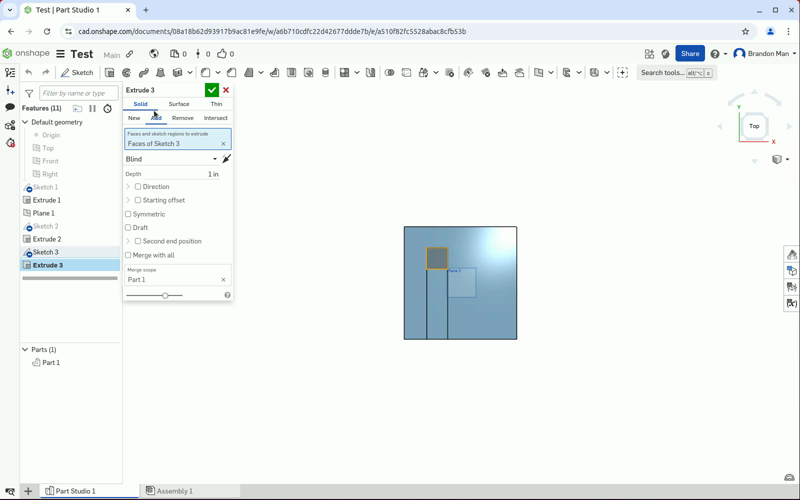
mouse_move(186, 120)
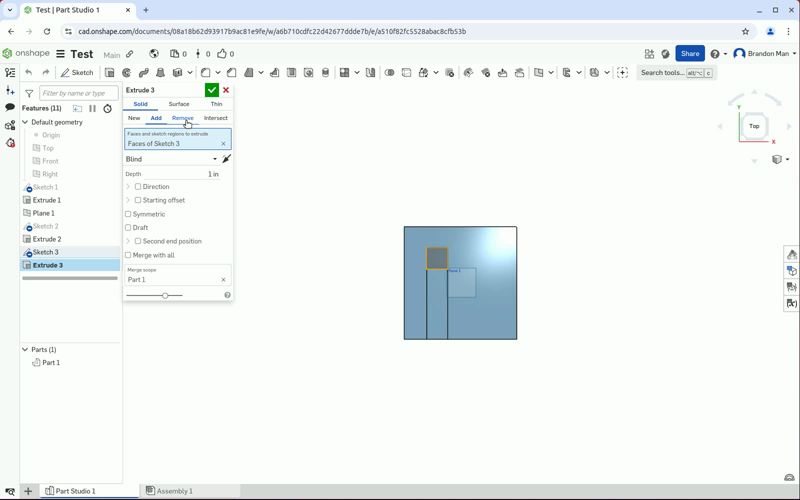
click(186, 120)
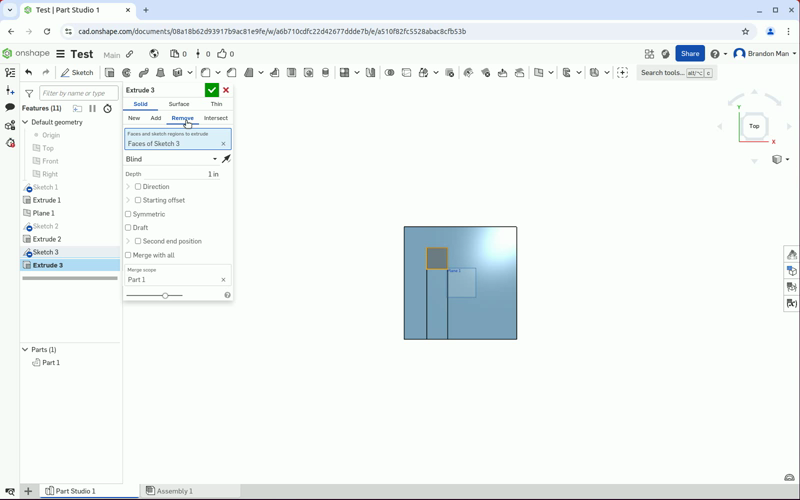
key(tab, 4)
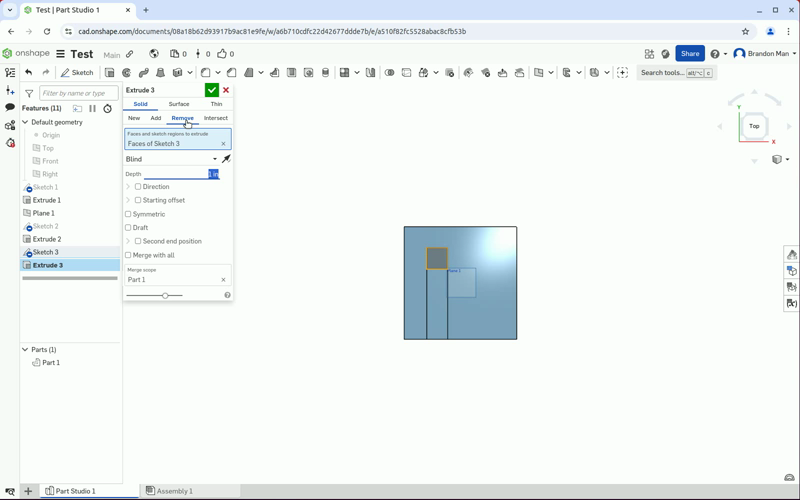
text(18.535)
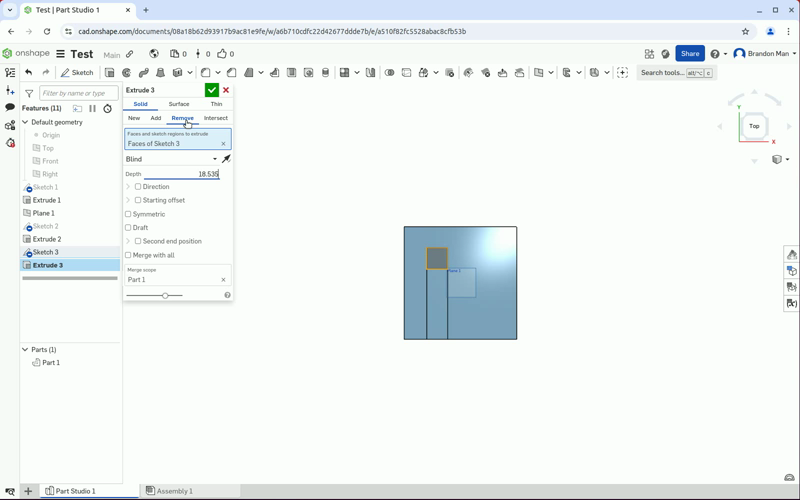
key(tab, 6)
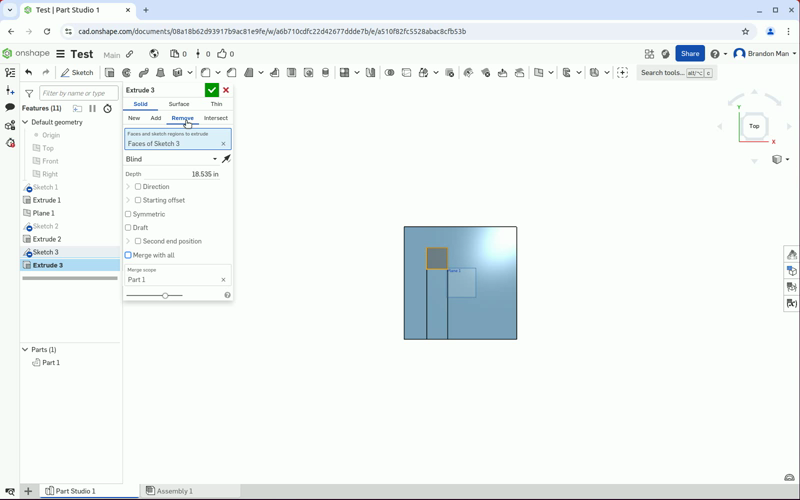
key(space)
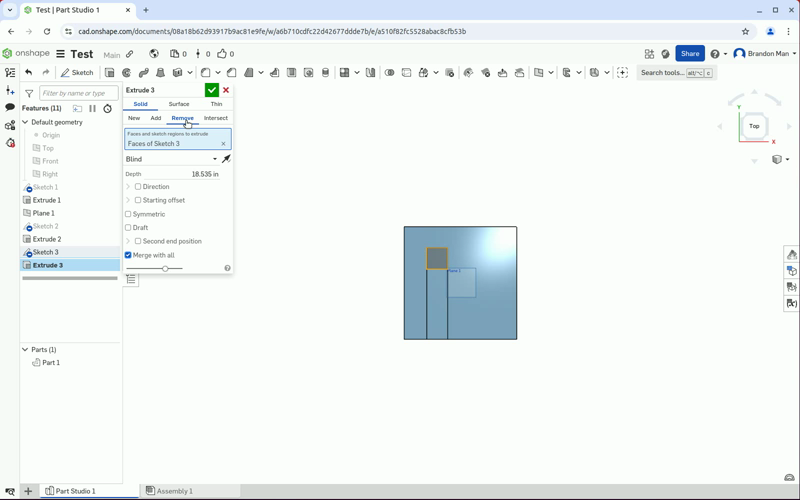
key(enter)
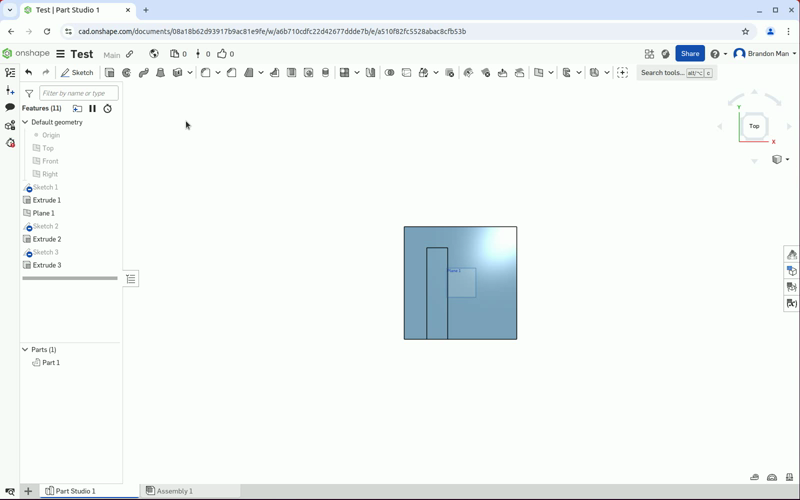
key(shift+h)
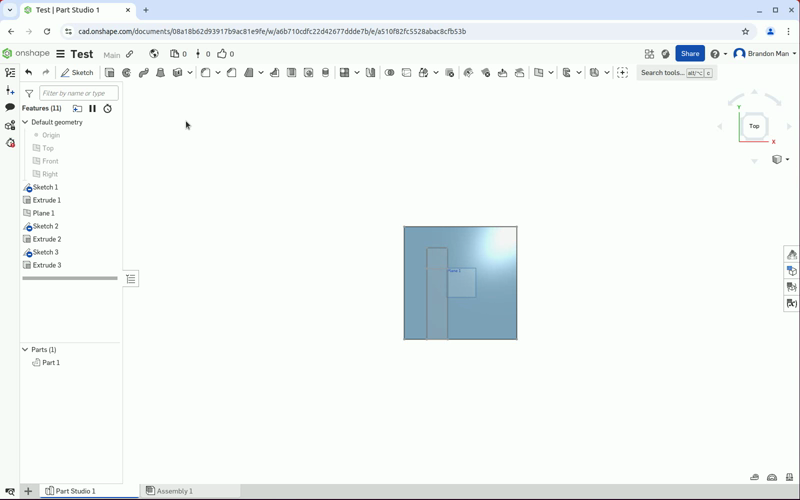
key(shift+h)
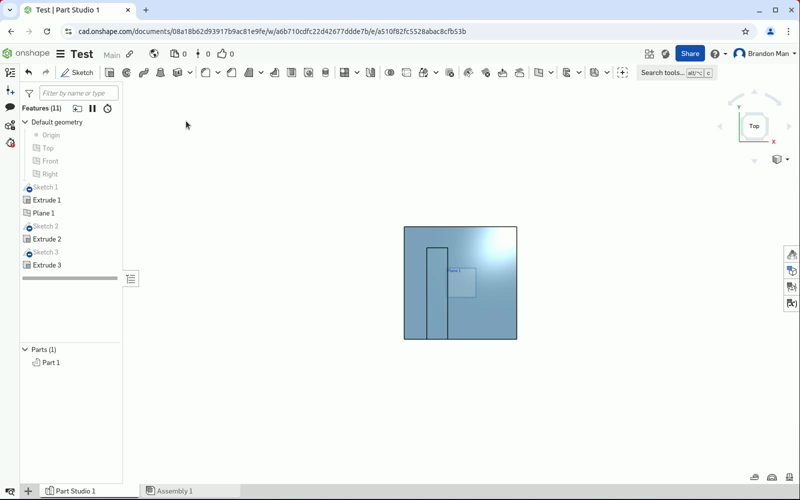
mouse_move(73, 189)
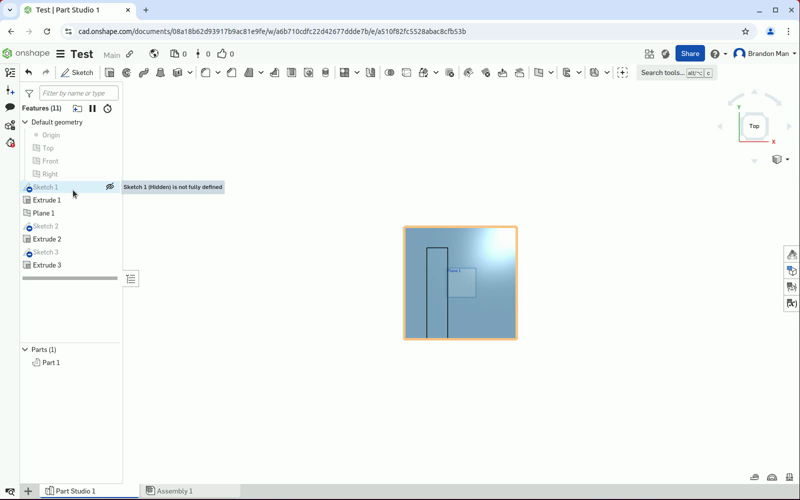
click(73, 189)
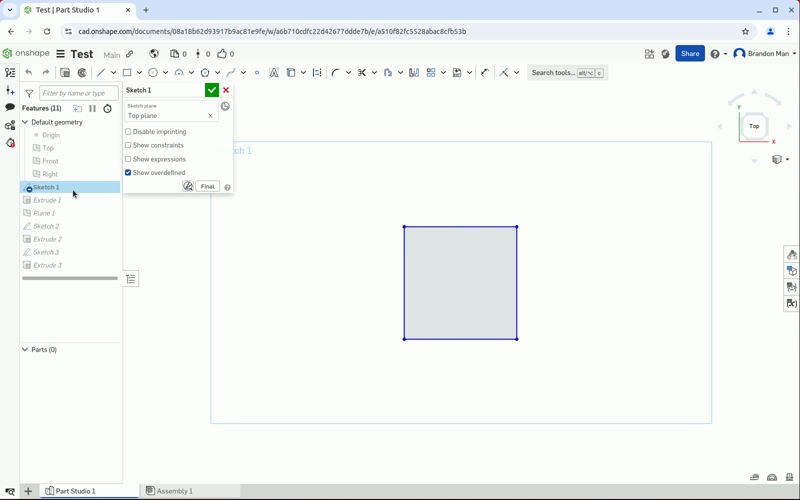
mouse_move(229, 92)
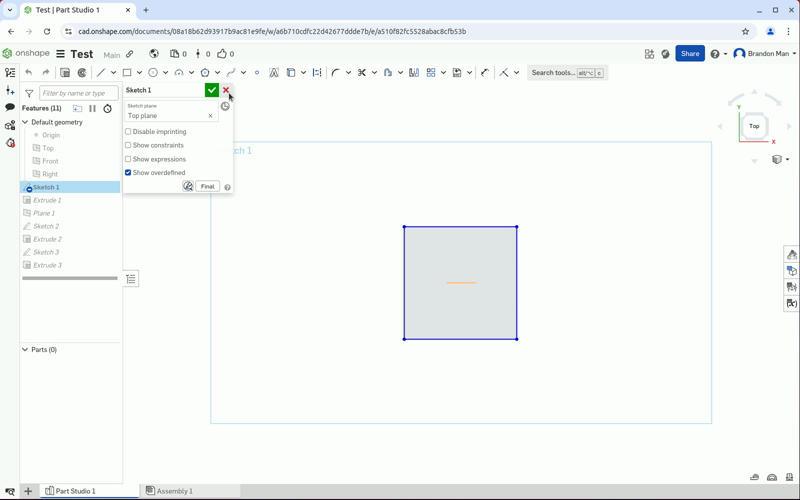
click(229, 92)
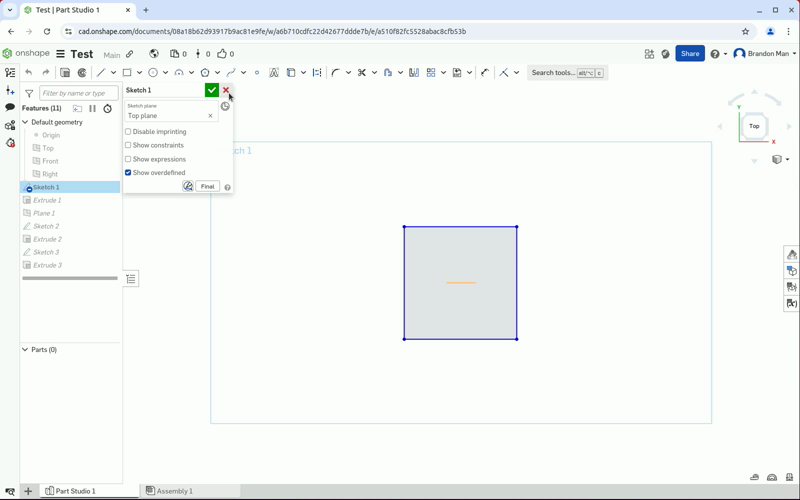
key(shift+s)
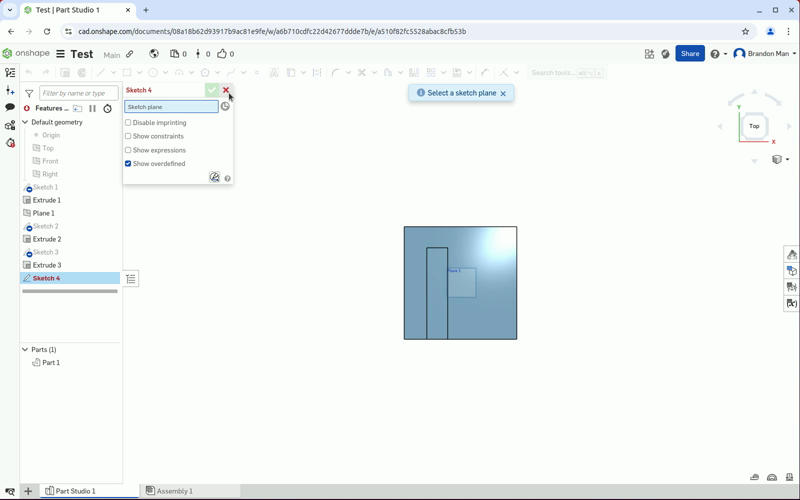
mouse_move(73, 215)
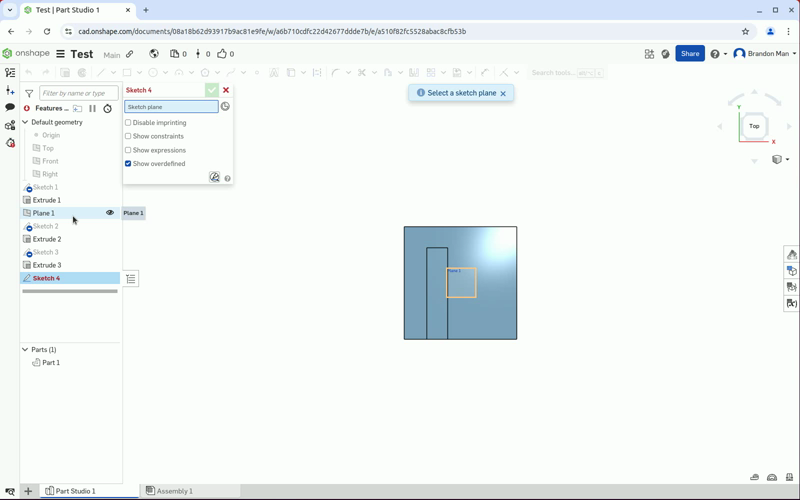
click(73, 215)
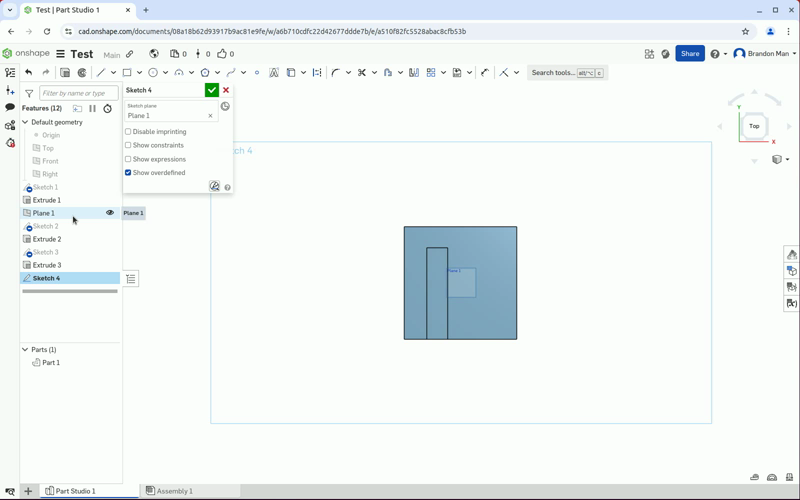
mouse_move(73, 352)
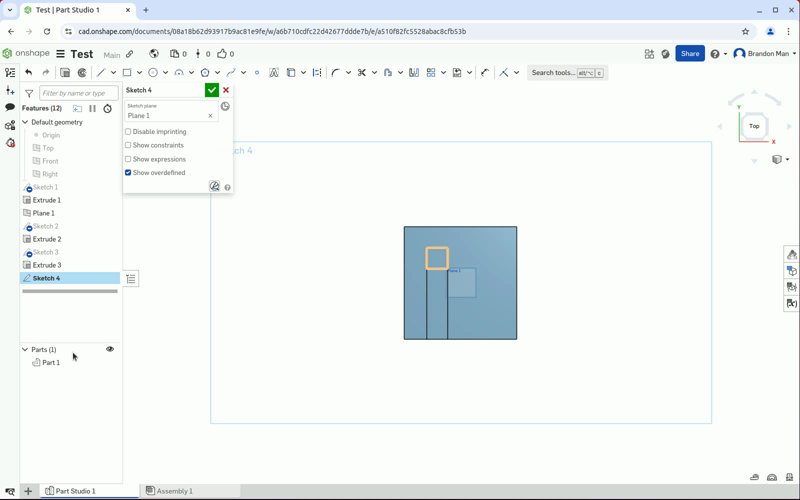
key(y)
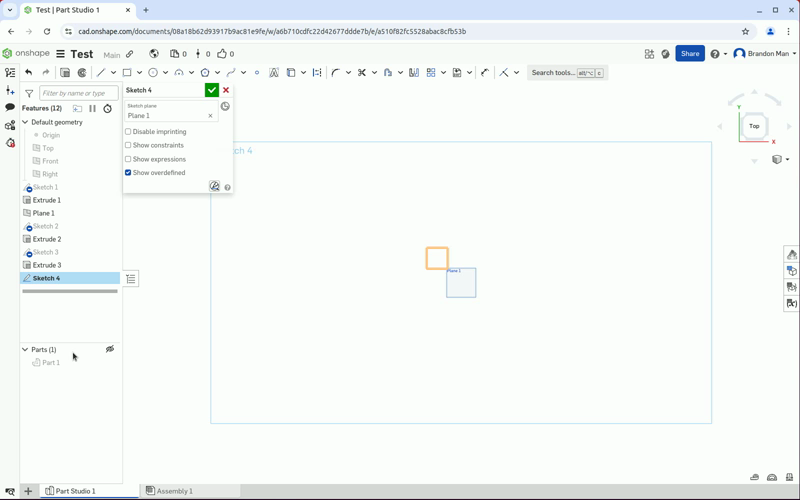
key(l)
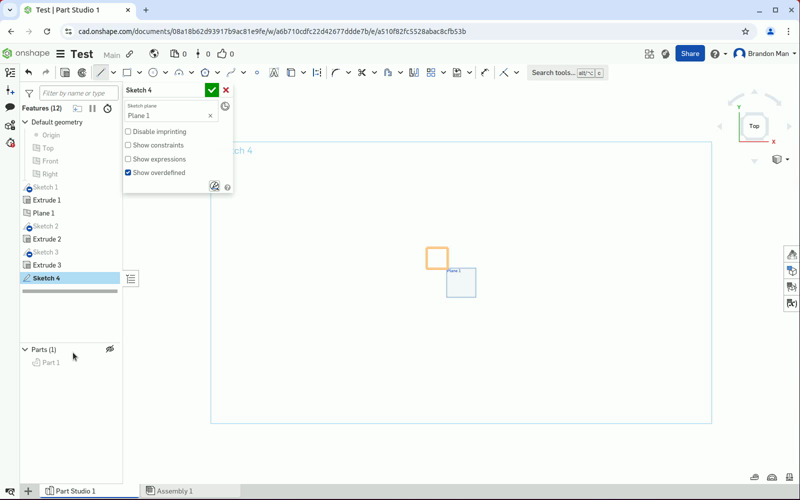
key_down(shift)
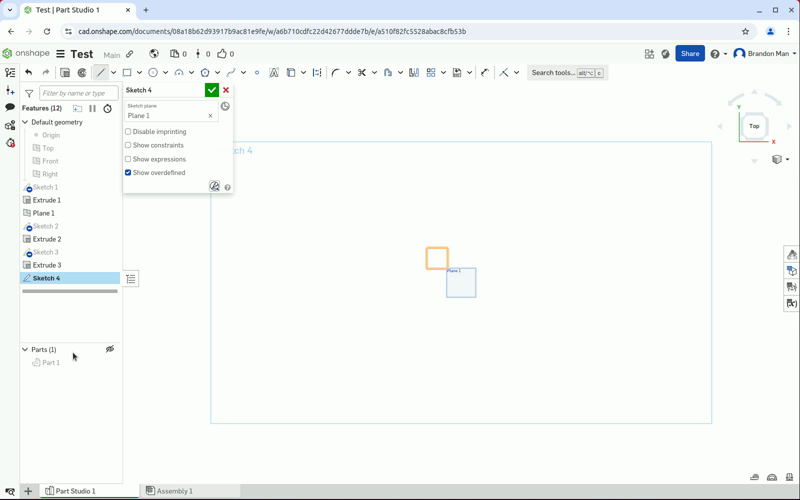
mouse_move(446, 268)
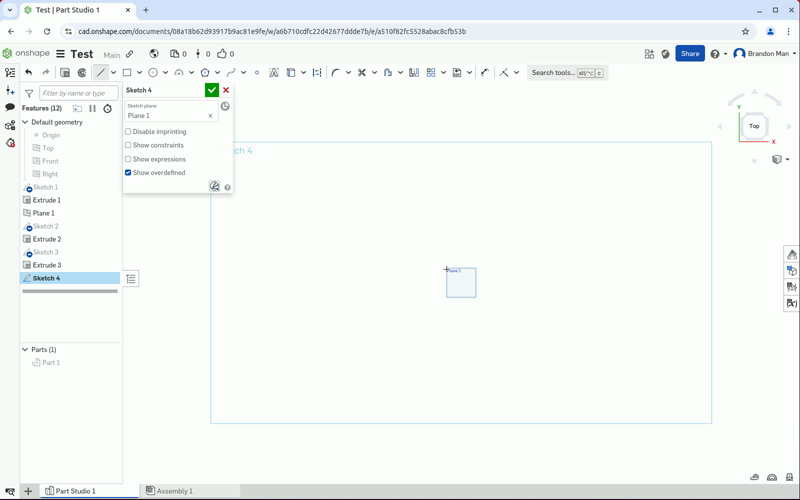
click(446, 268)
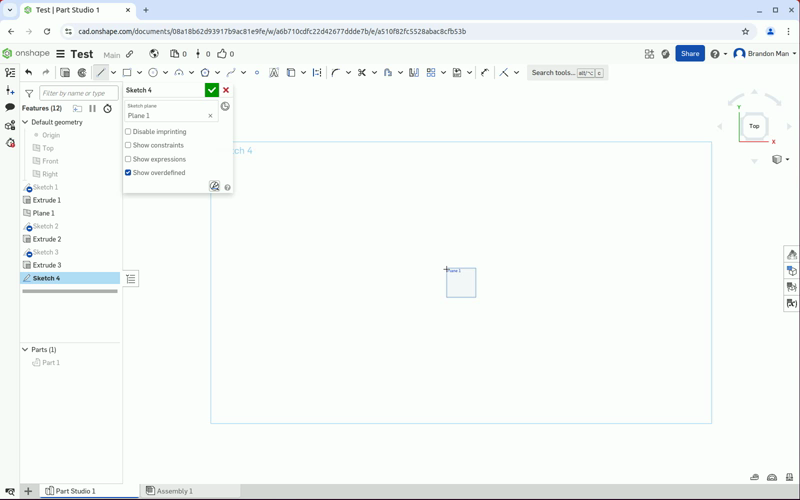
key_up(shift)
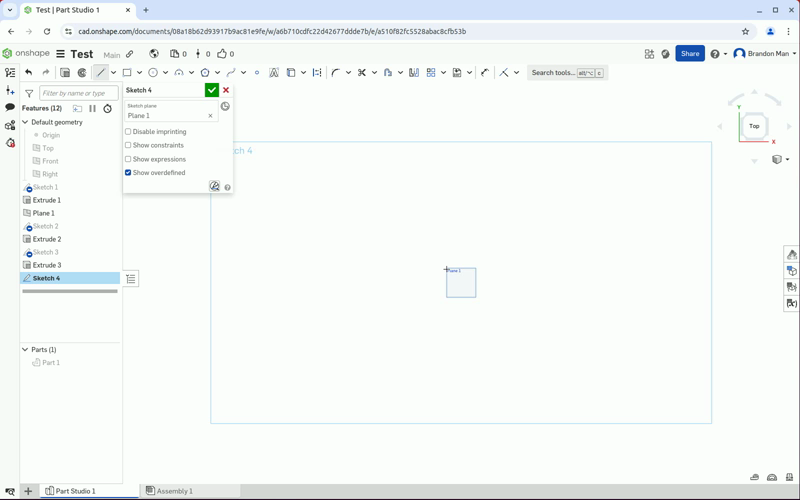
key_down(shift)
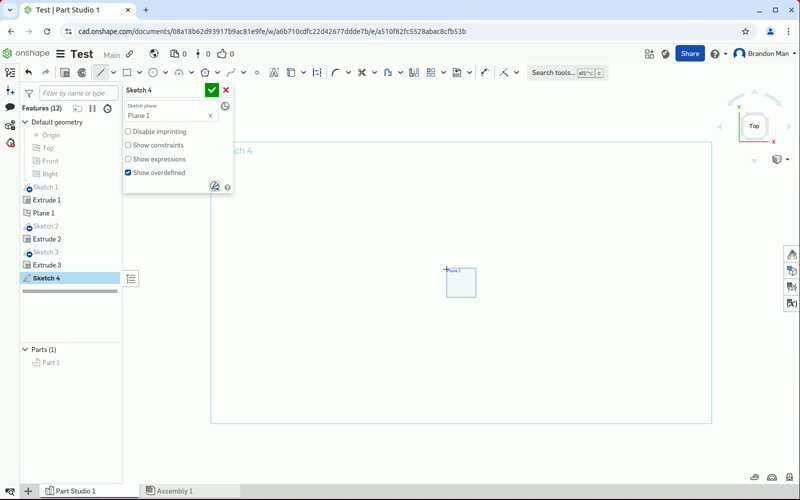
mouse_move(517, 268)
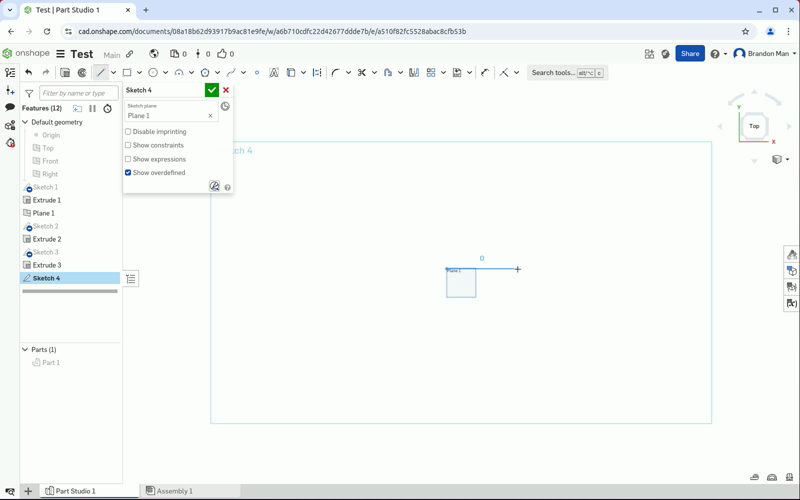
click(517, 268)
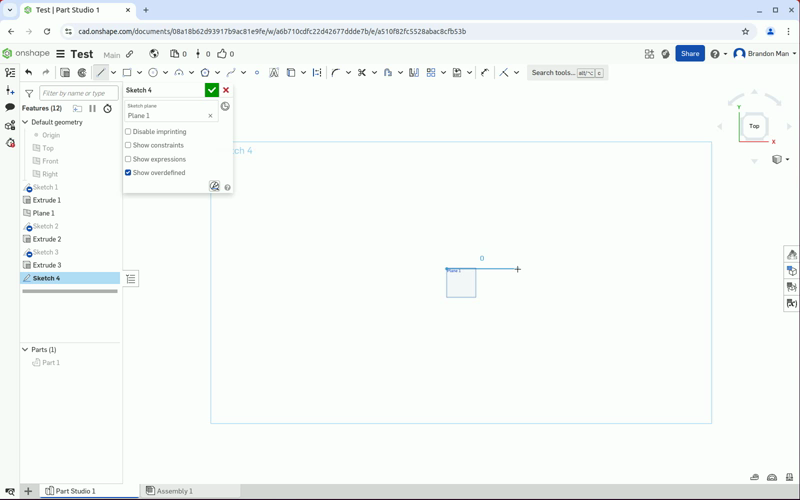
key_up(shift)
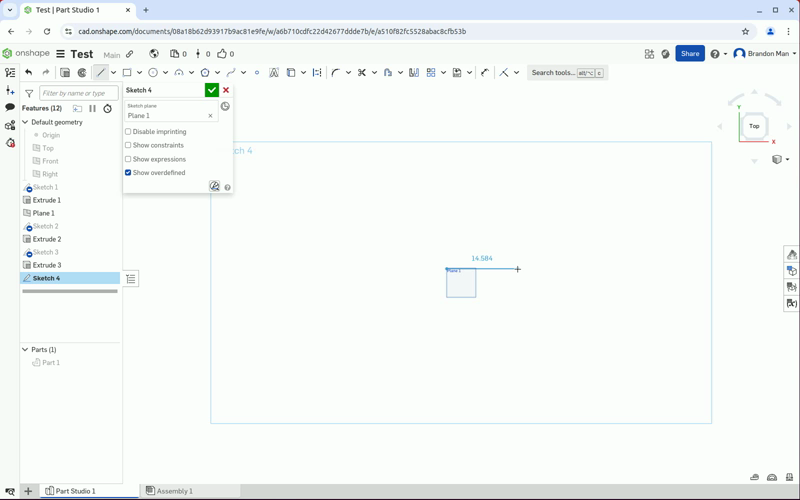
key_down(shift)
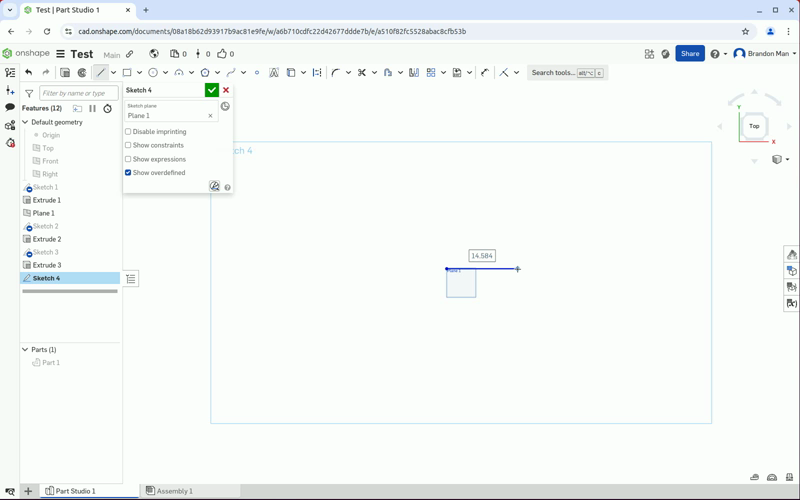
mouse_move(547, 268)
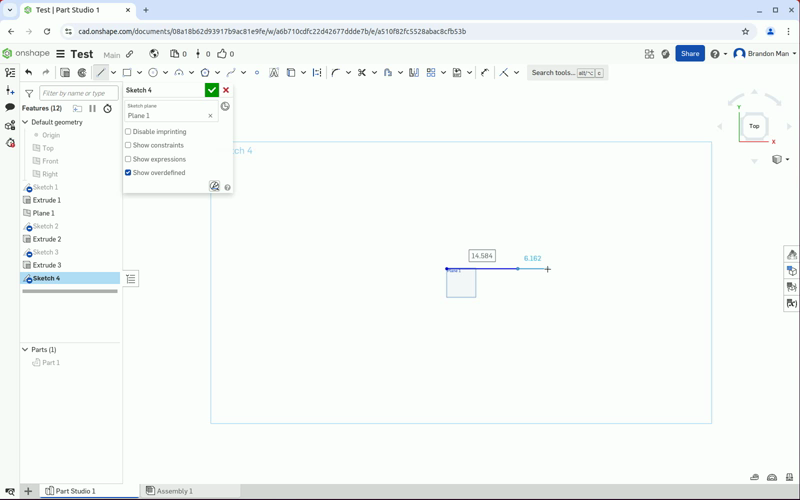
mouse_move(517, 248)
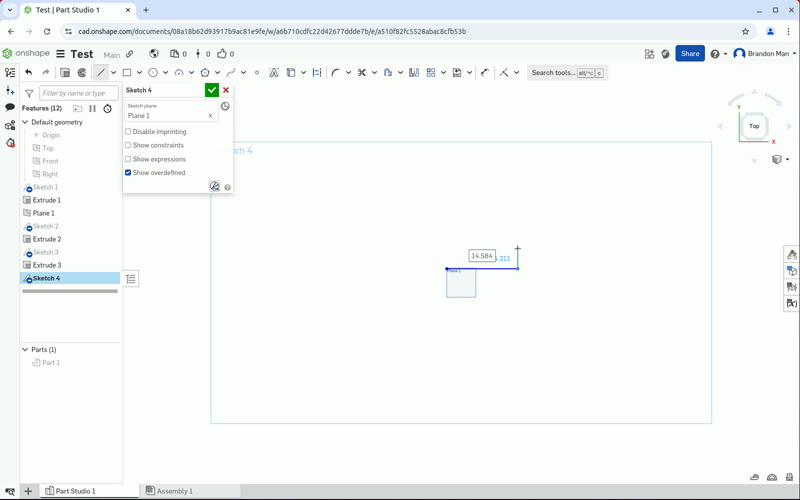
click(517, 248)
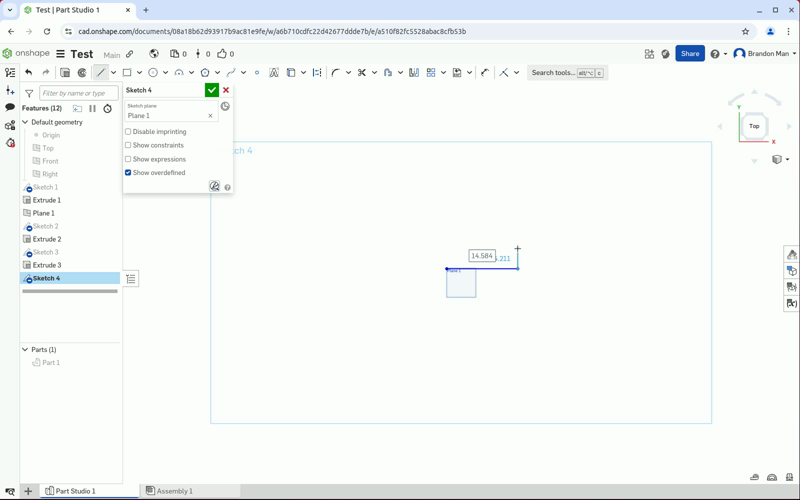
key_up(shift)
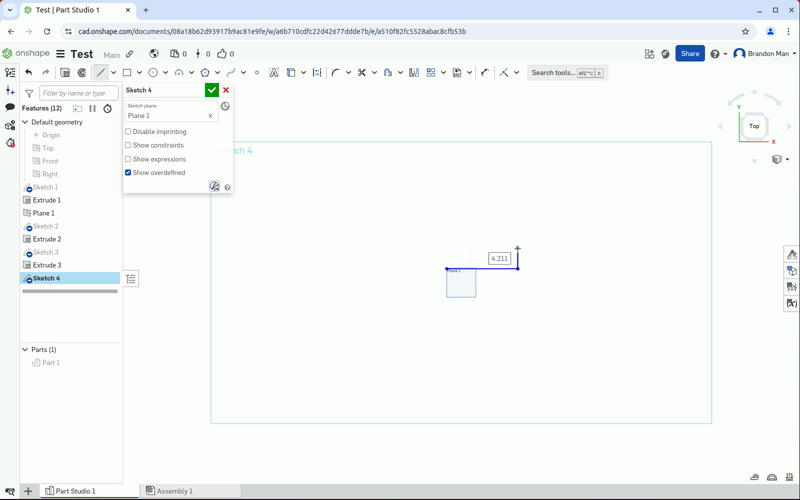
key_down(shift)
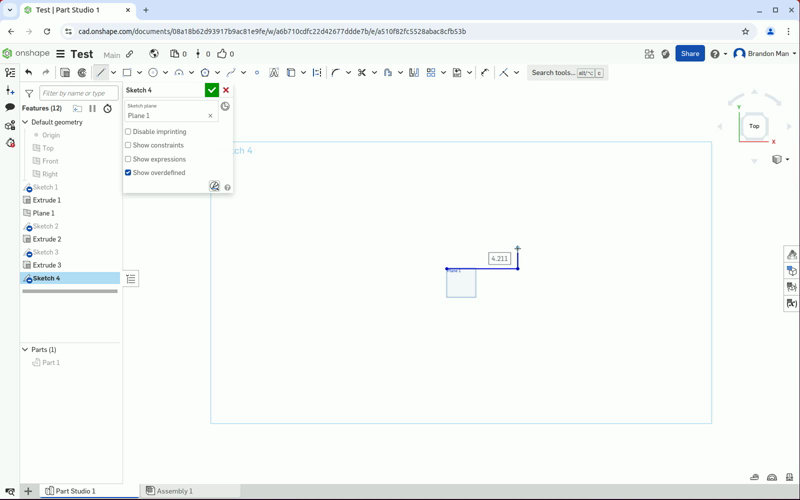
mouse_move(446, 248)
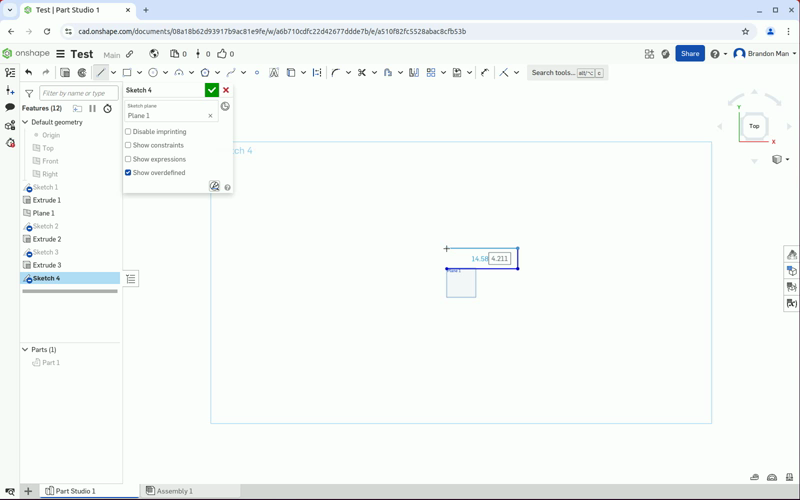
click(446, 248)
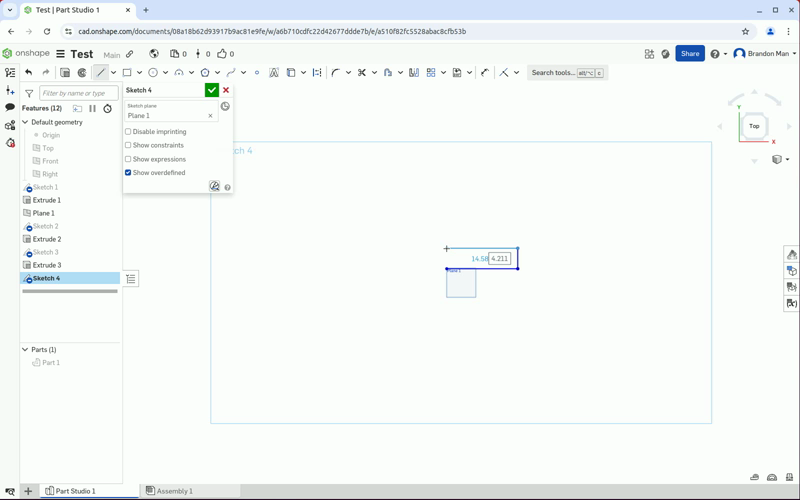
key_up(shift)
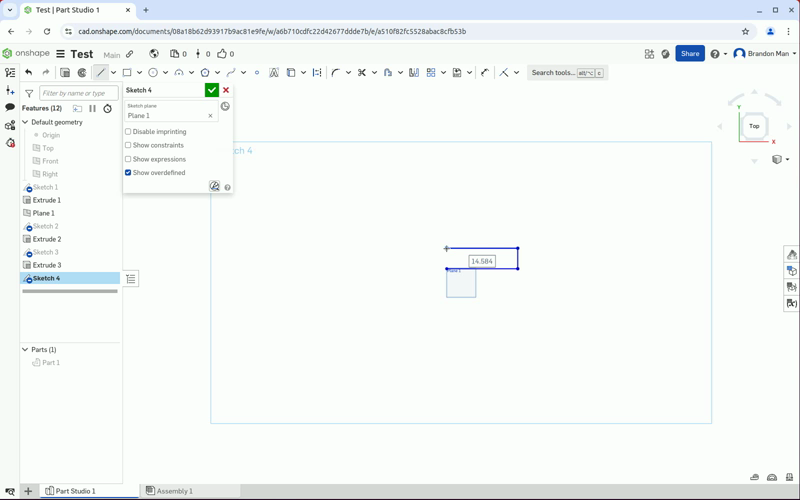
mouse_move(476, 248)
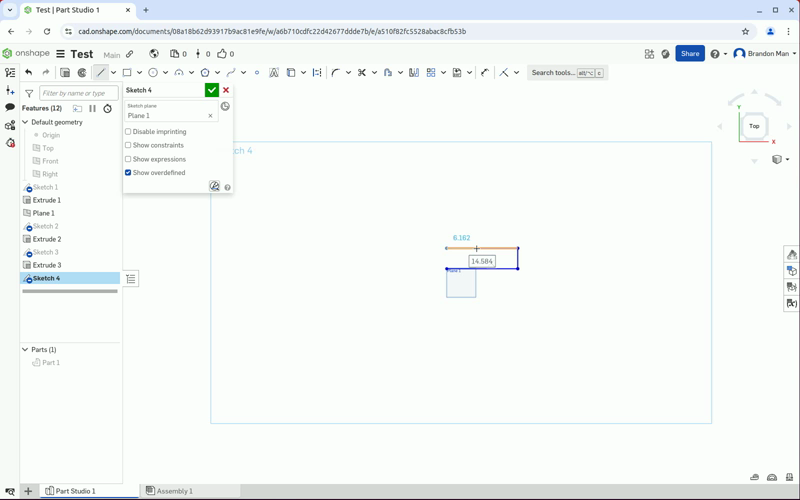
key_down(shift)
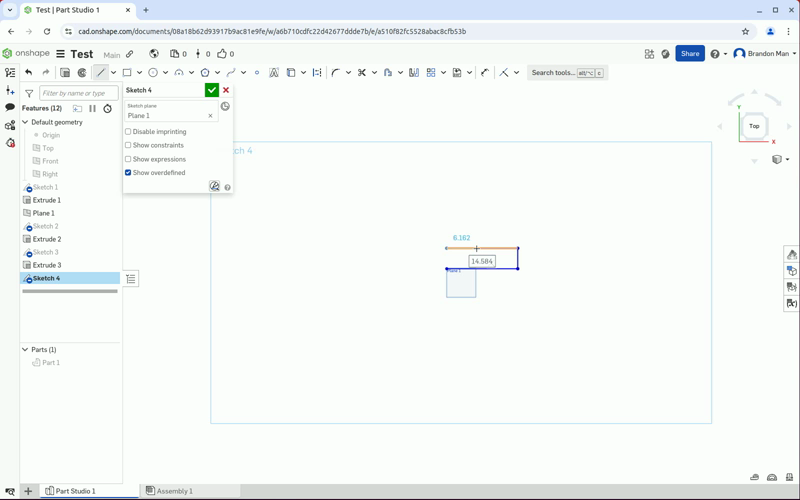
mouse_move(446, 268)
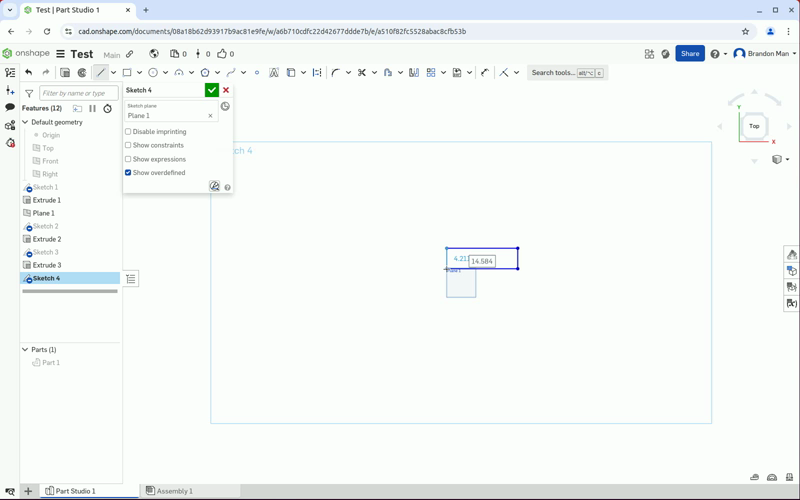
key_up(shift)
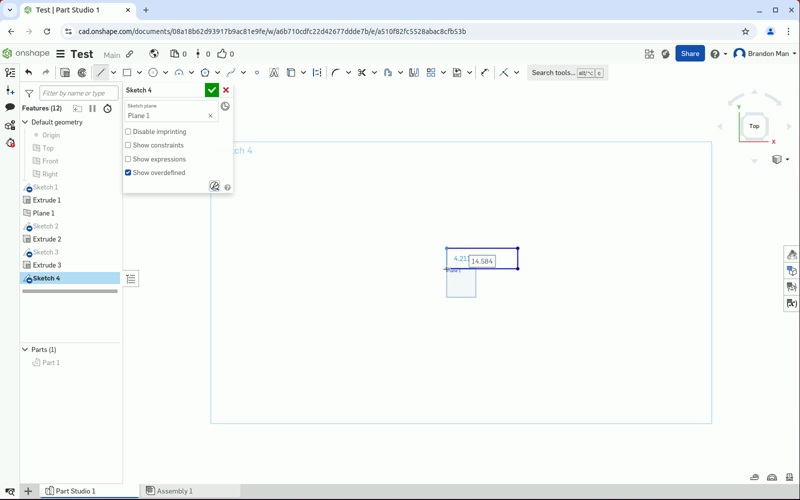
click(446, 268)
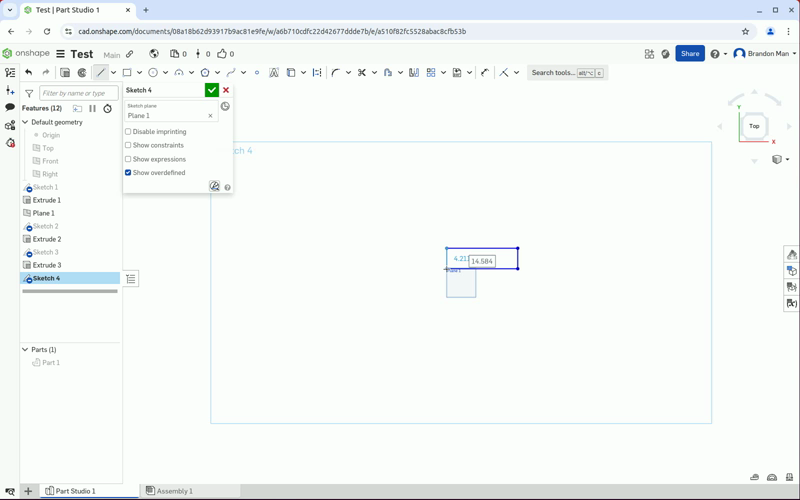
key(esc)
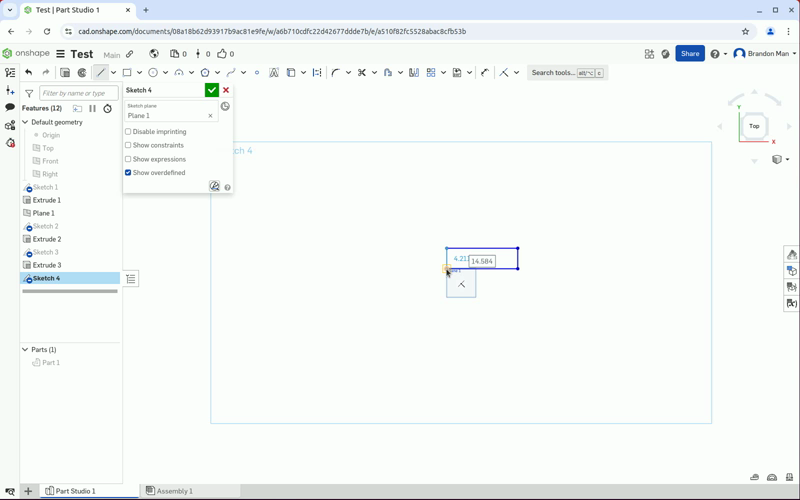
mouse_move(449, 267)
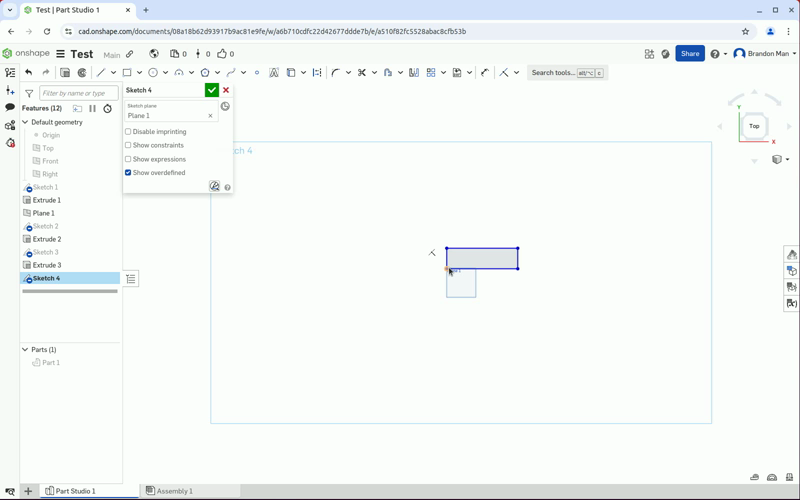
scroll(6)
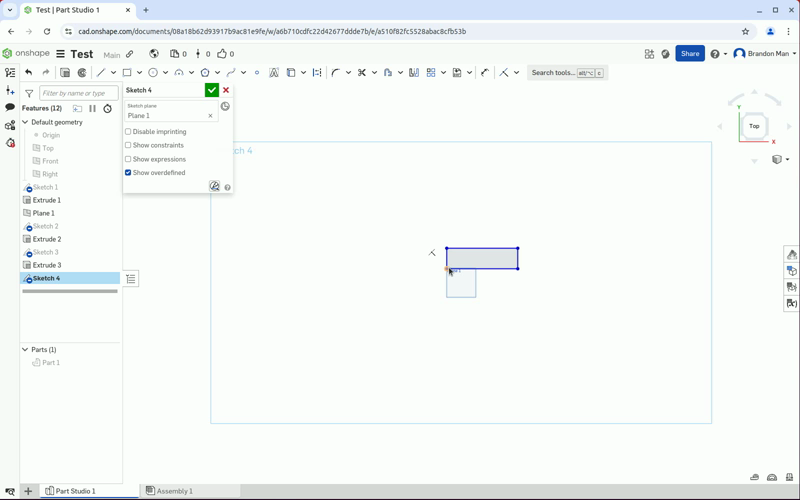
scroll(6)
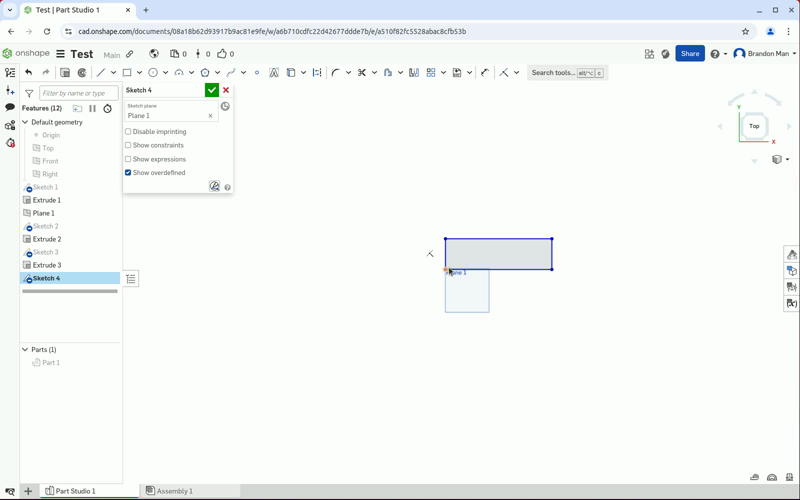
scroll(6)
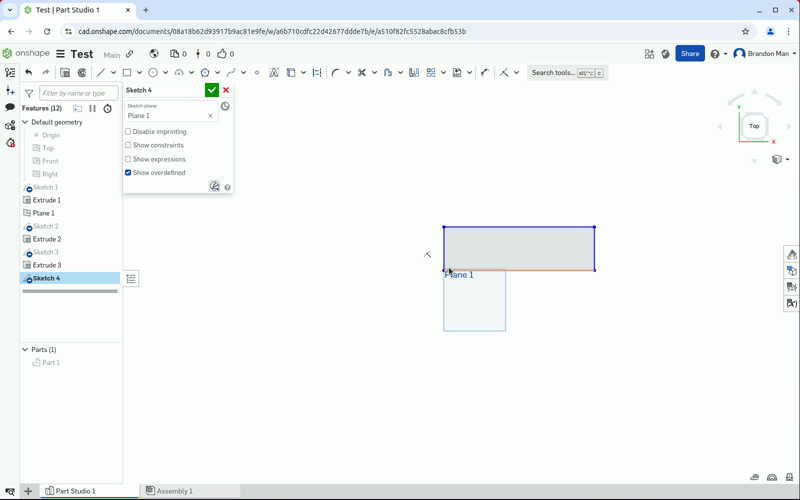
scroll(6)
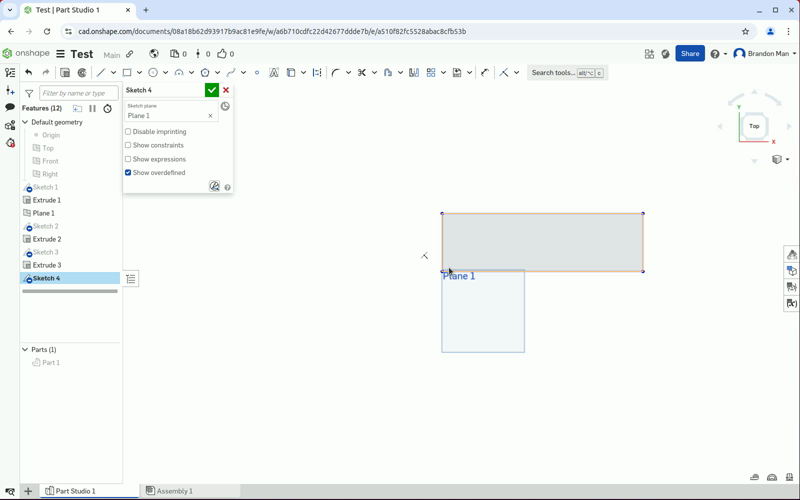
scroll(6)
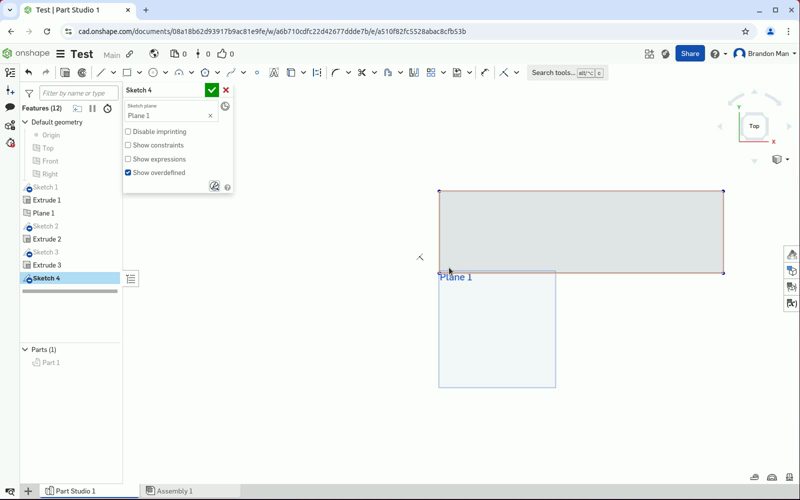
scroll(6)
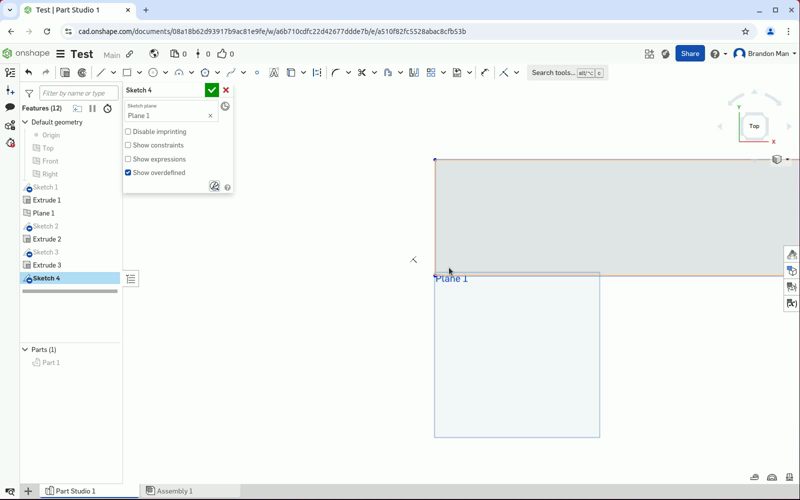
scroll(6)
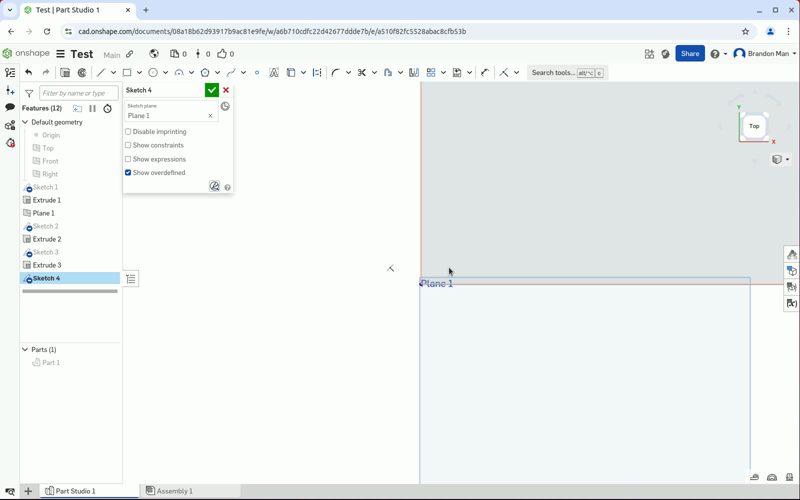
click(449, 267)
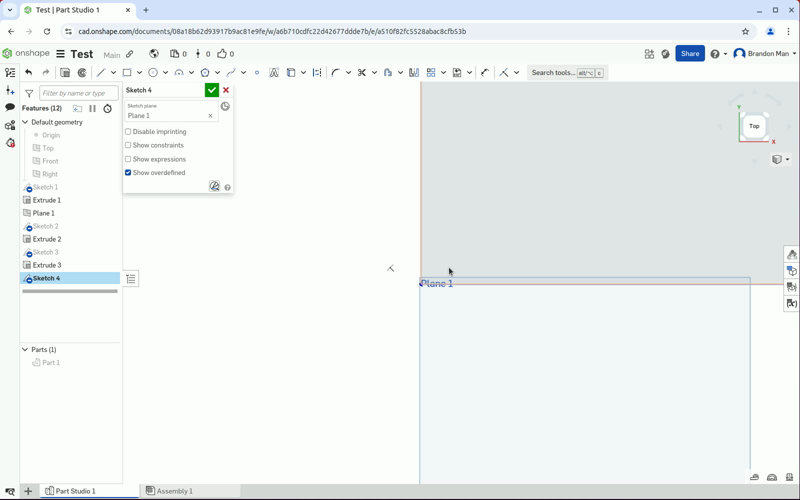
scroll(-6)
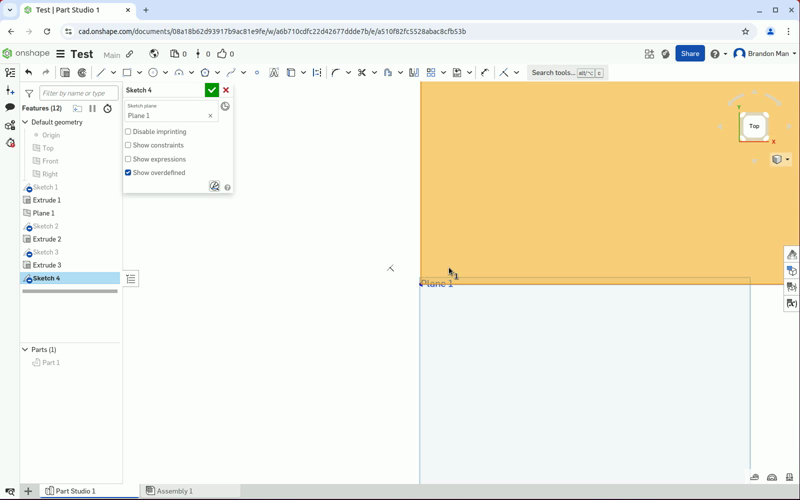
scroll(-6)
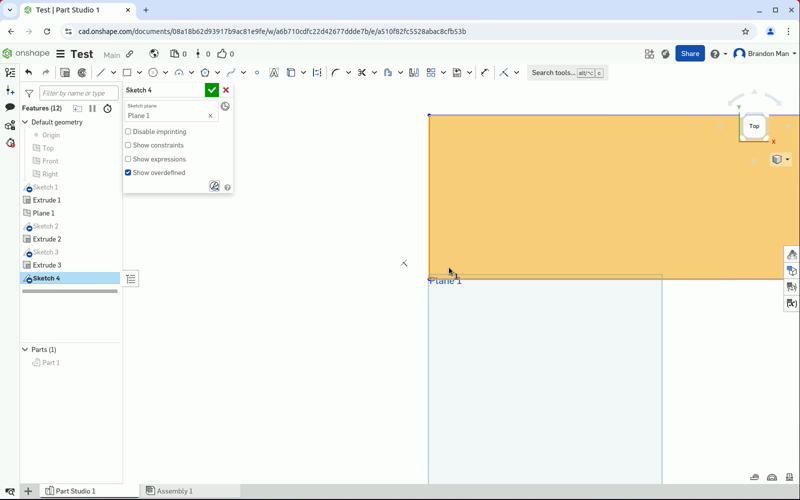
scroll(-6)
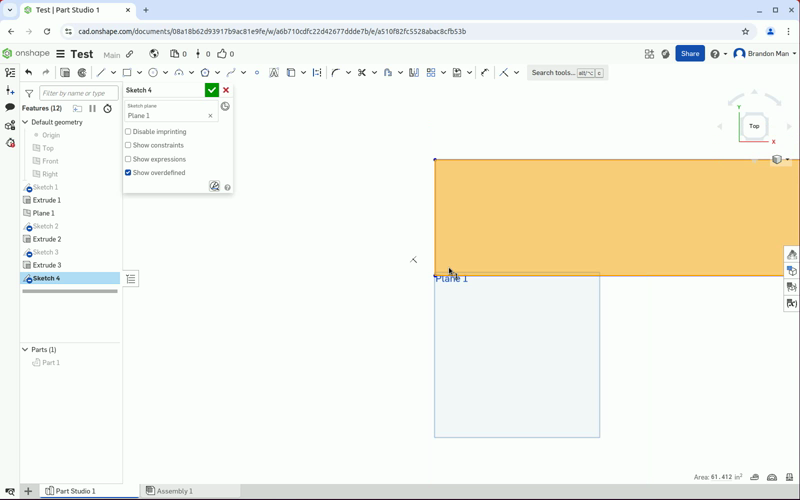
scroll(-6)
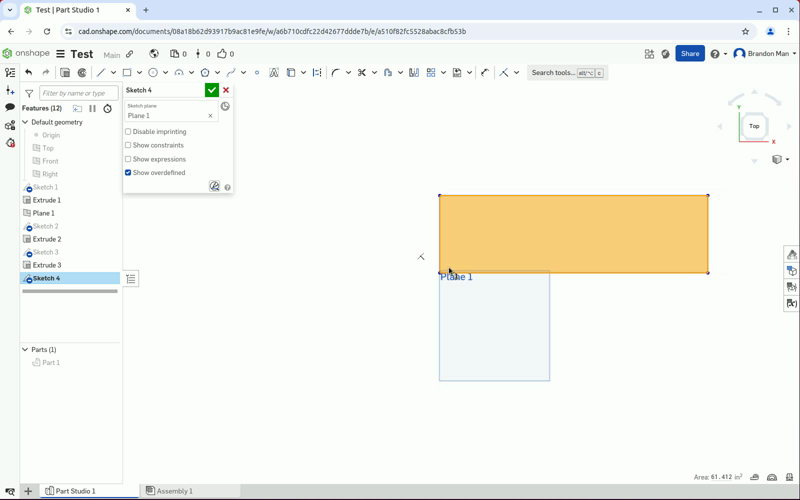
scroll(-6)
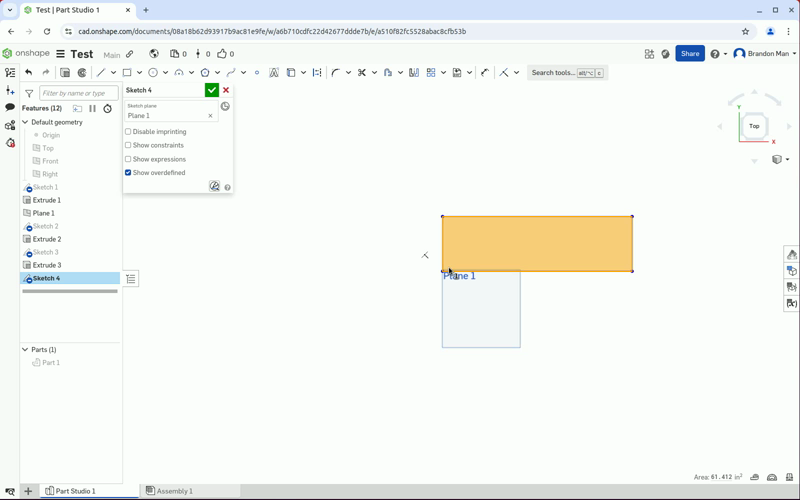
scroll(-6)
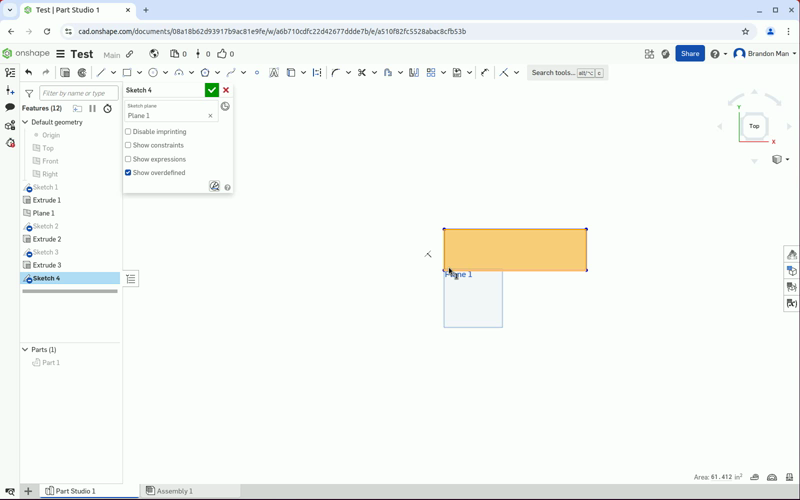
scroll(-6)
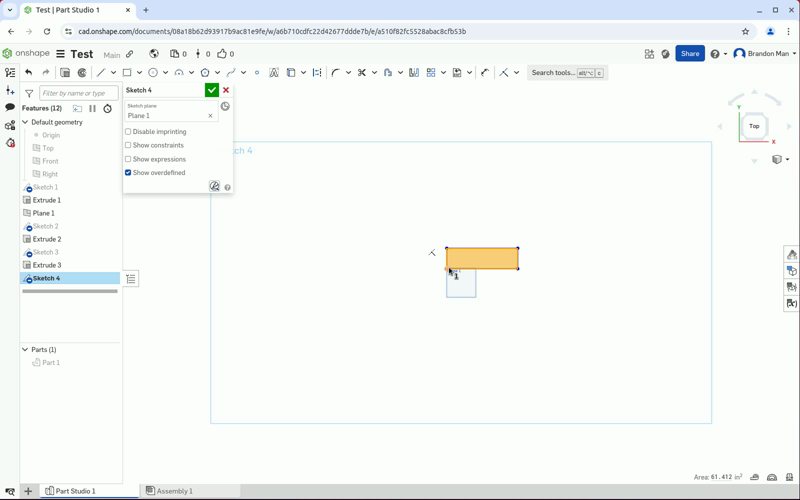
mouse_move(73, 352)
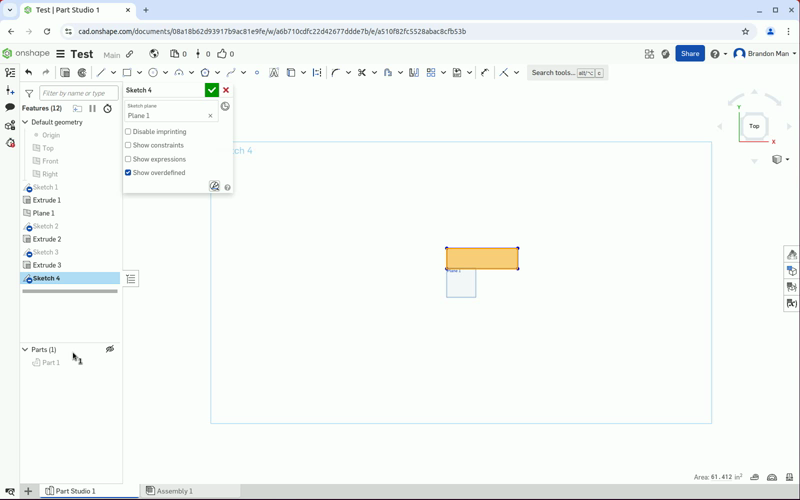
key(shift+y)
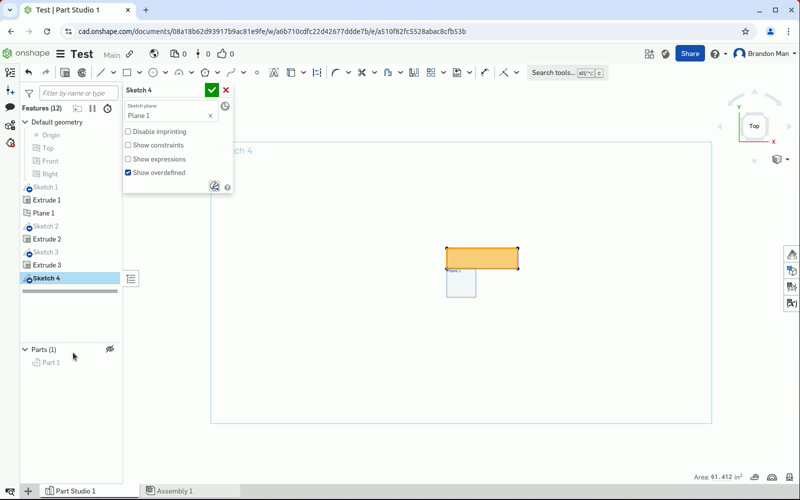
key(shift+e)
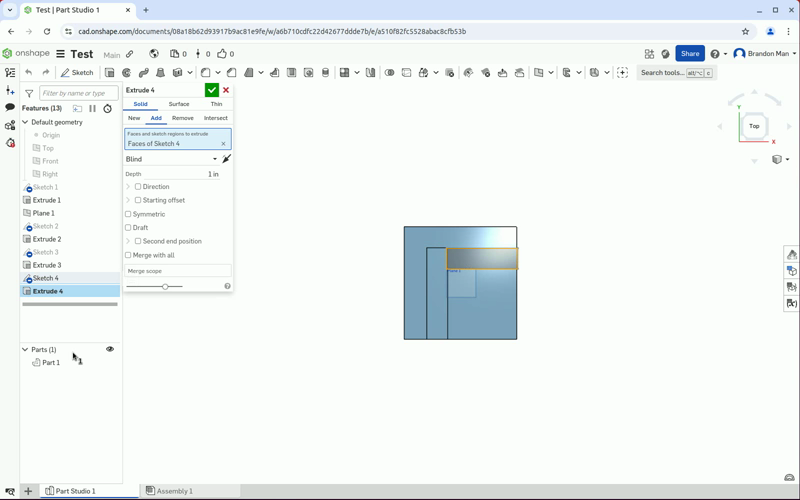
mouse_move(143, 106)
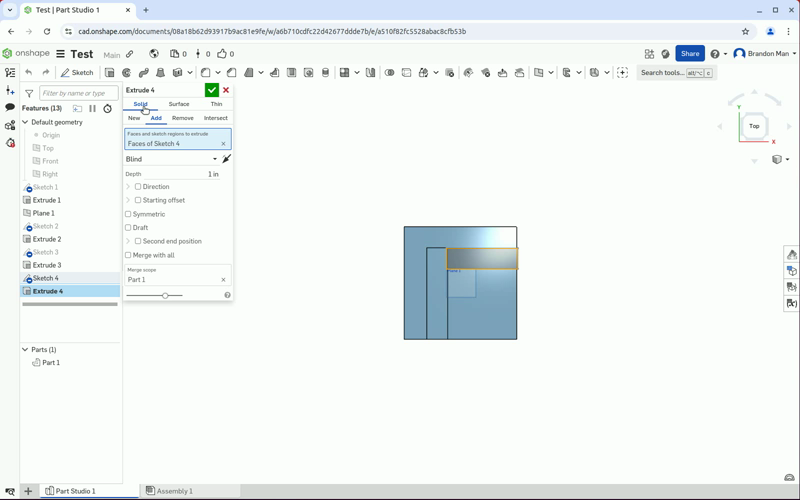
click(143, 106)
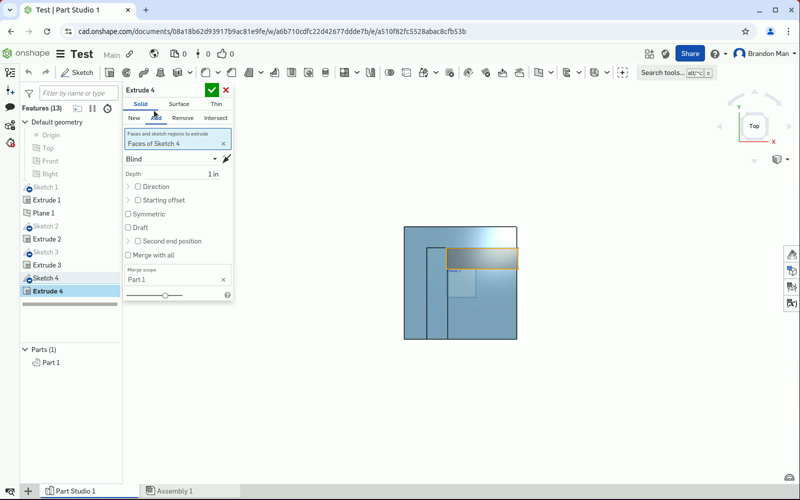
mouse_move(186, 120)
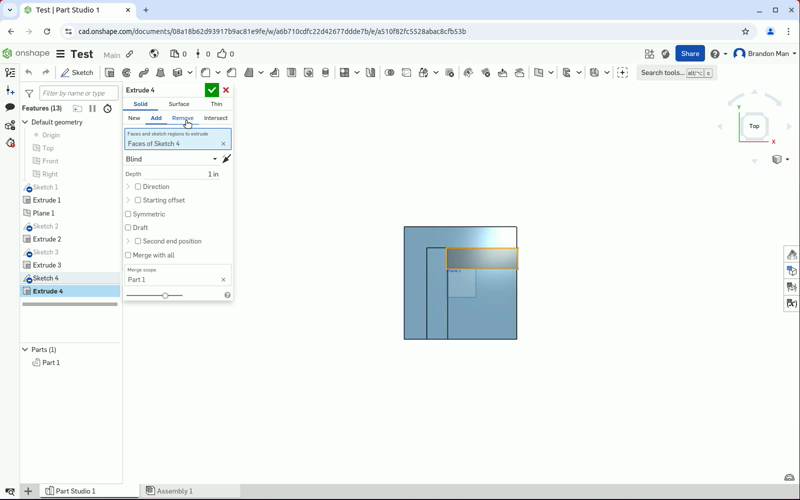
click(186, 120)
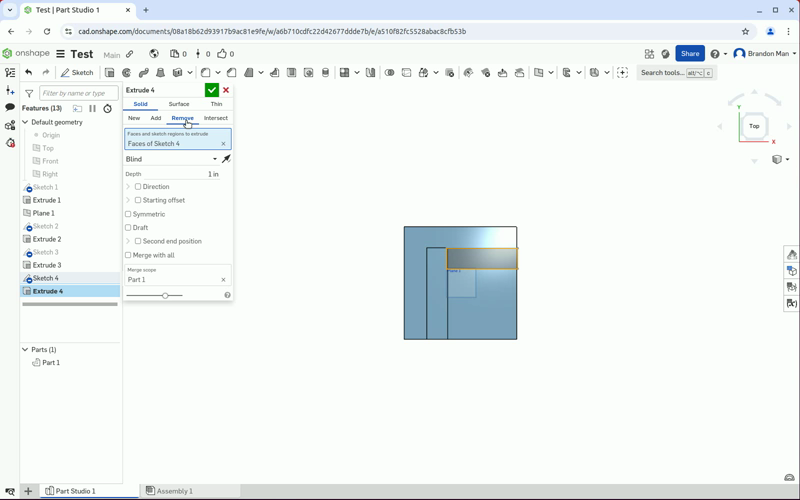
key(tab, 4)
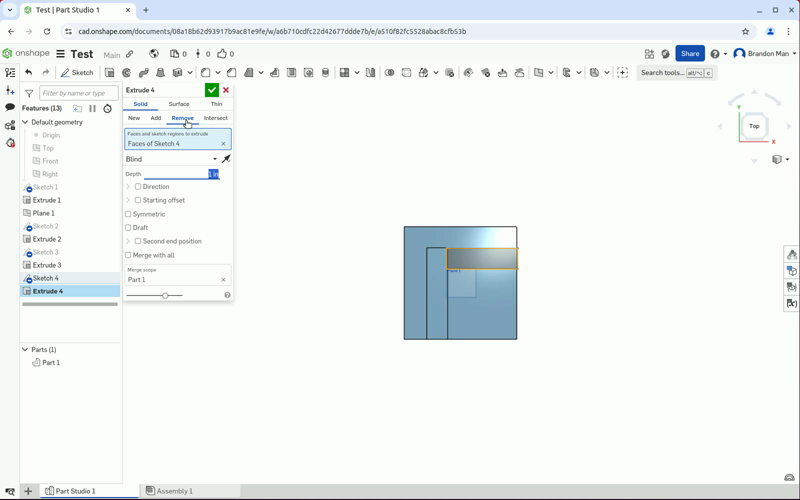
text(18.535)
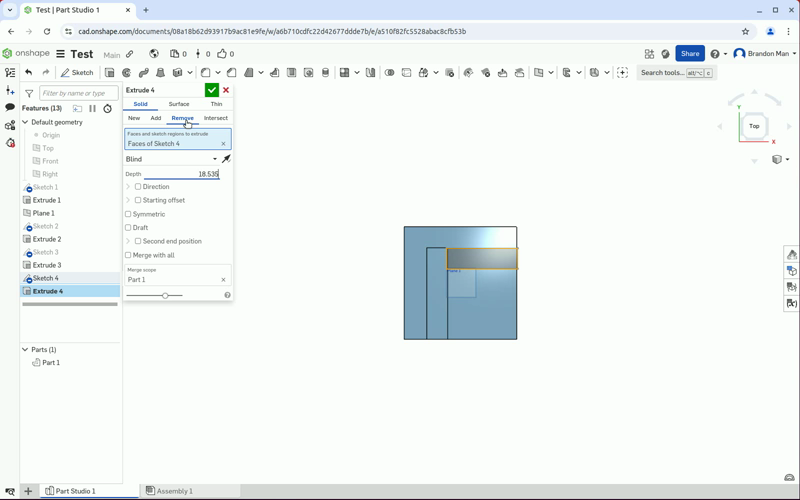
key(tab, 6)
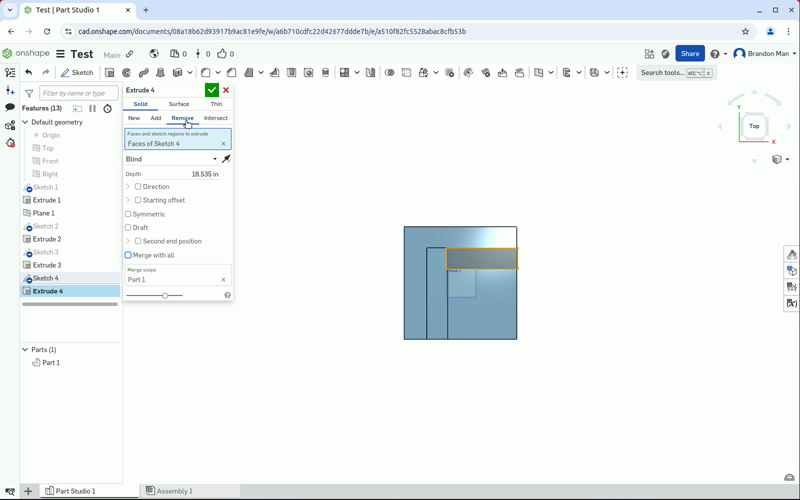
key(space)
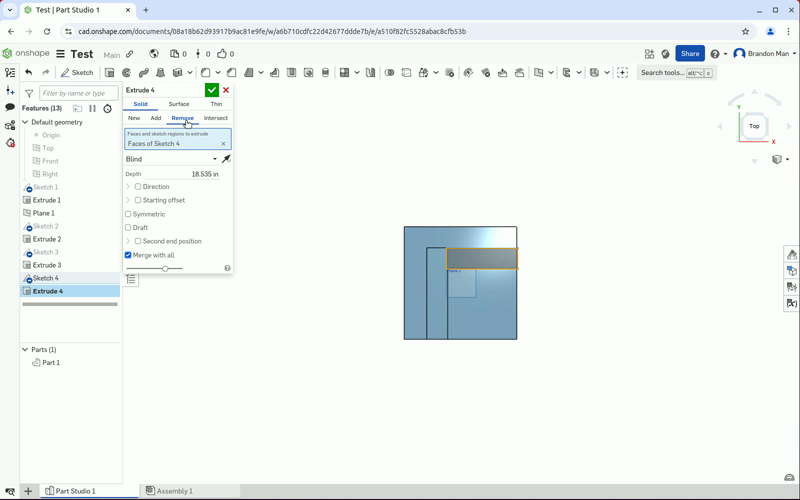
key(enter)
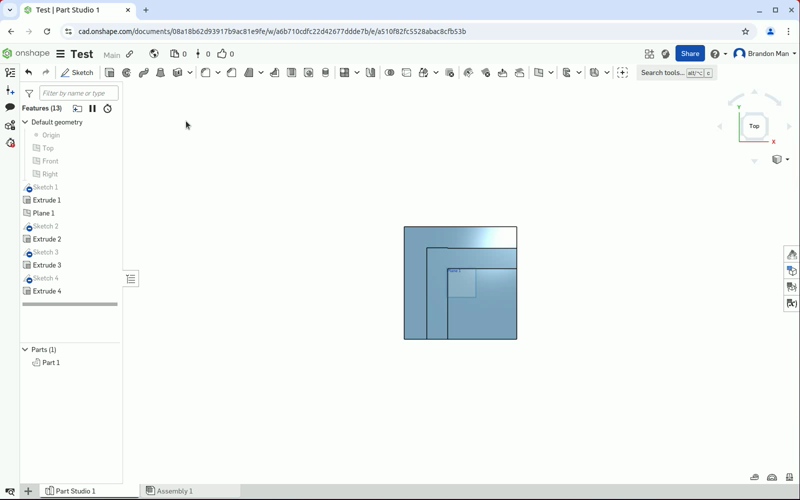
key(shift+h)
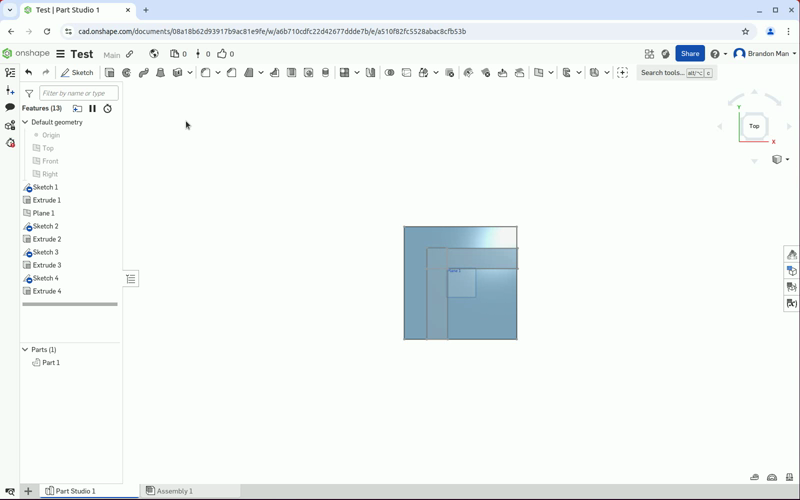
key(shift+h)
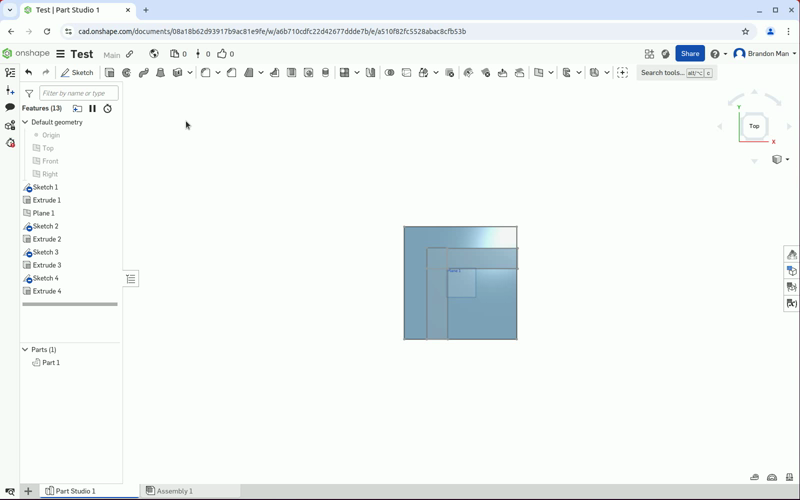
key(shift+7)
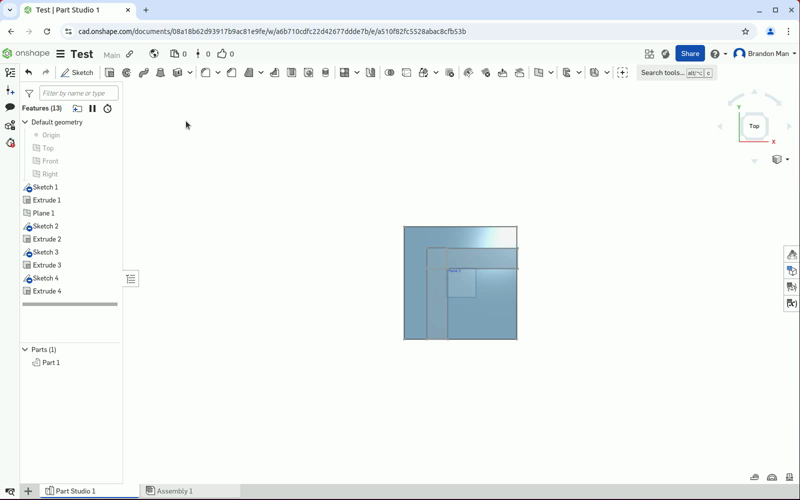
key(up, 3)
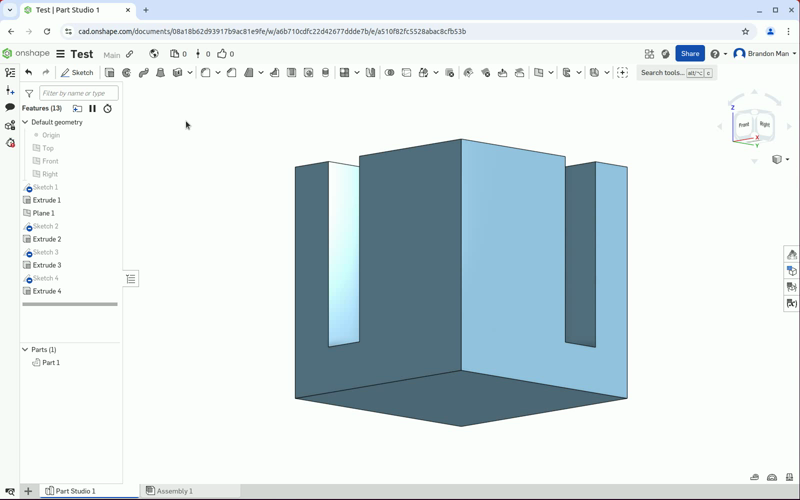
key(left, 3)
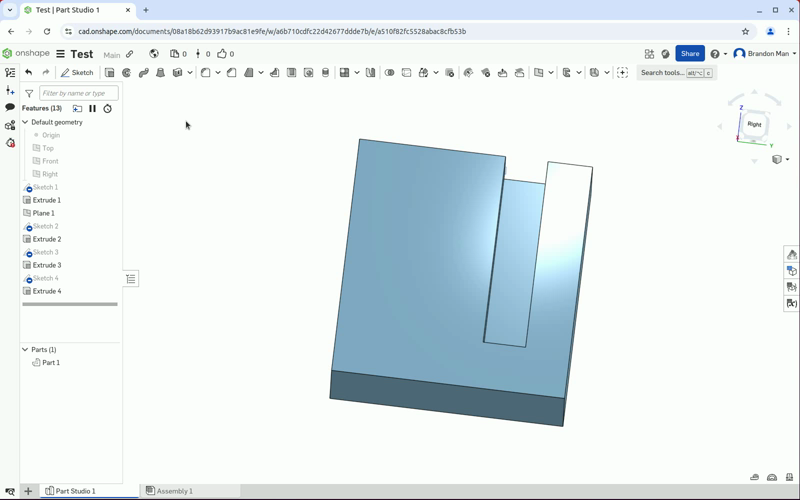
key(right, 3)
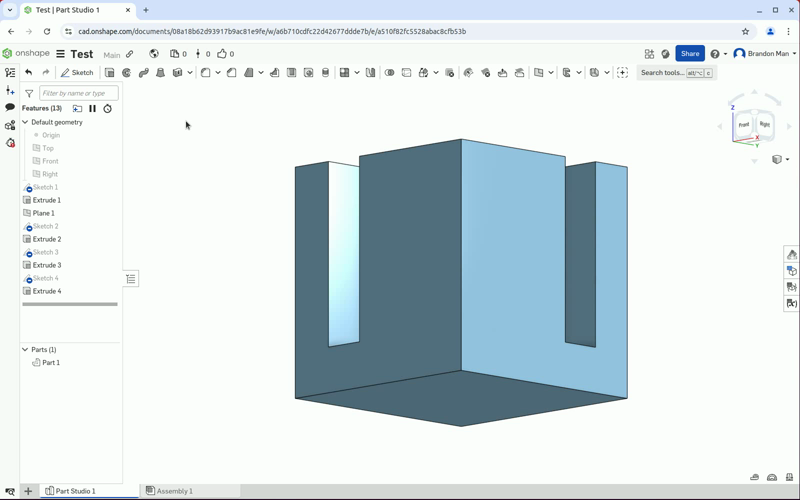
key(down, 3)
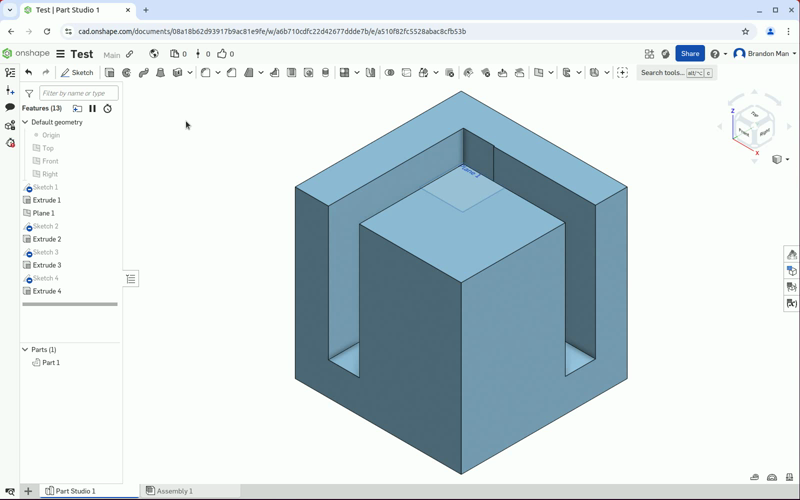
mouse_move(73, 189)
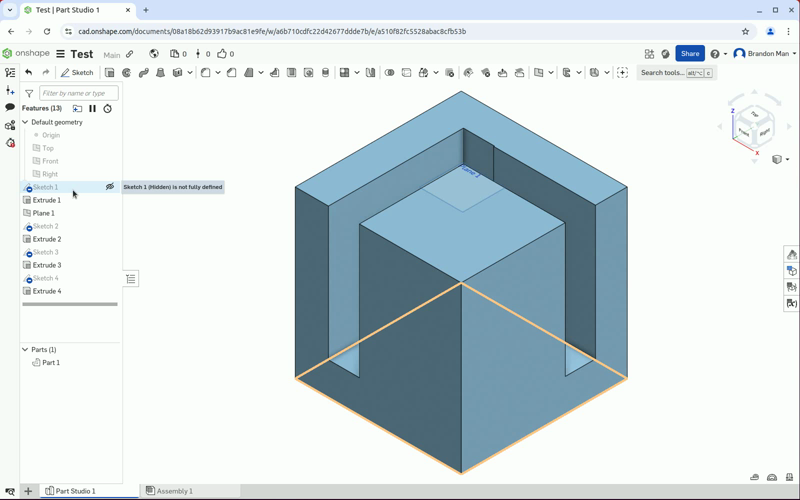
click(73, 189)